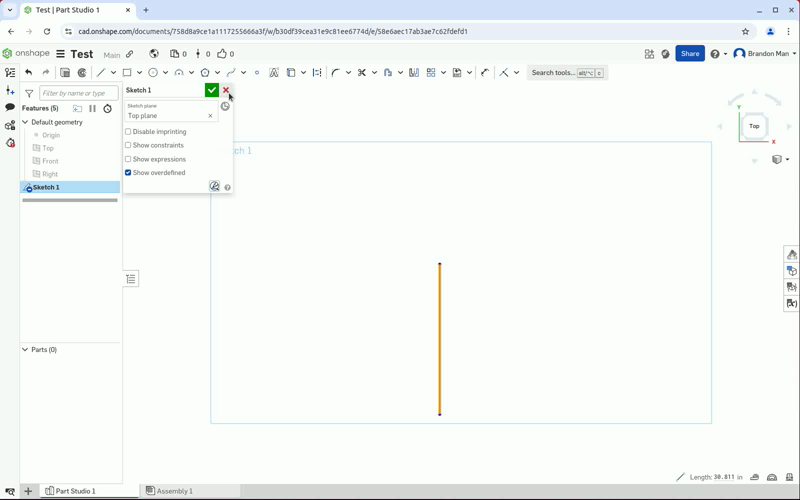
key(shift+h)
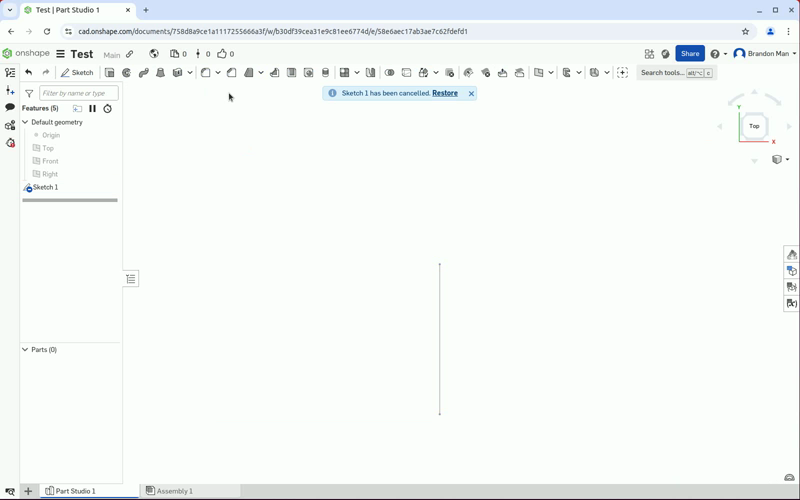
key(shift+s)
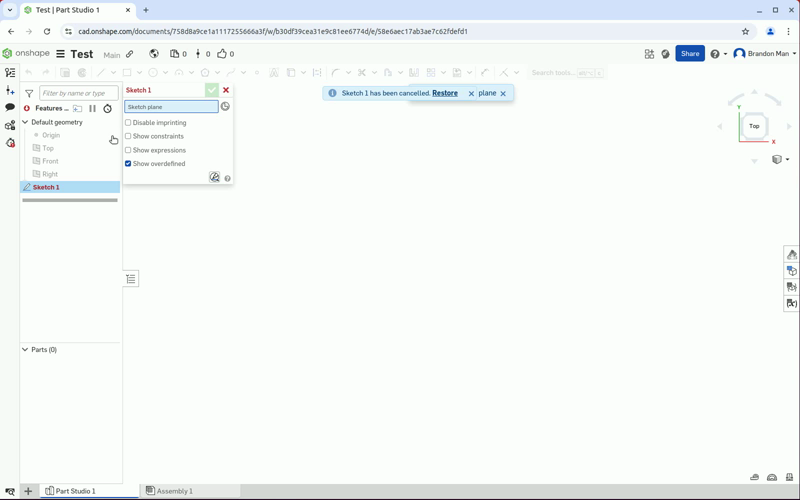
mouse_move(73, 150)
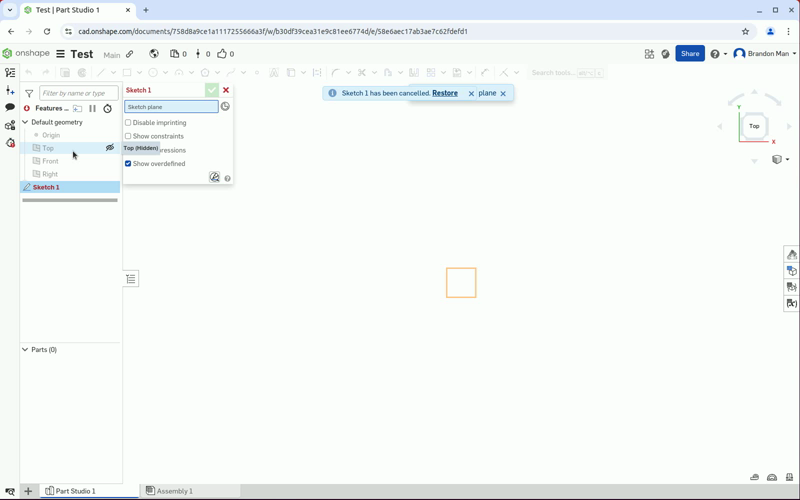
click(73, 150)
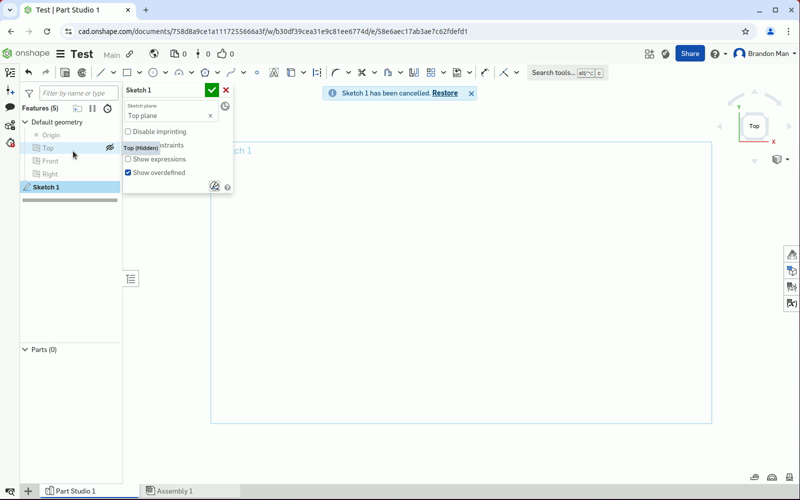
mouse_move(73, 352)
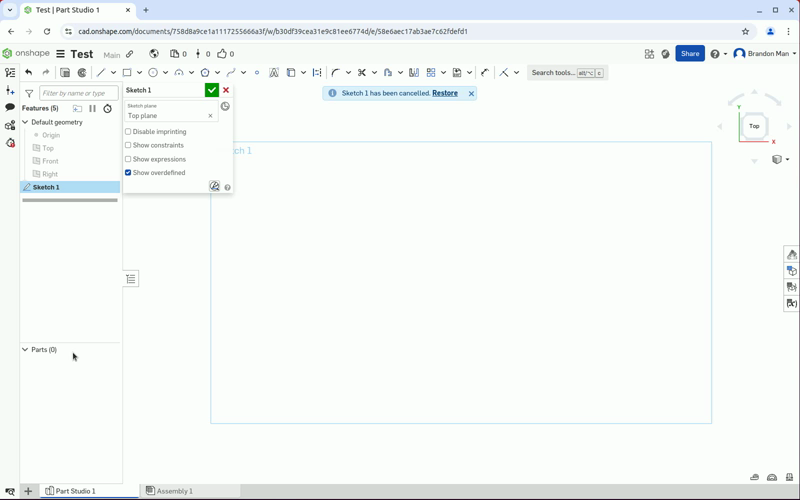
key(y)
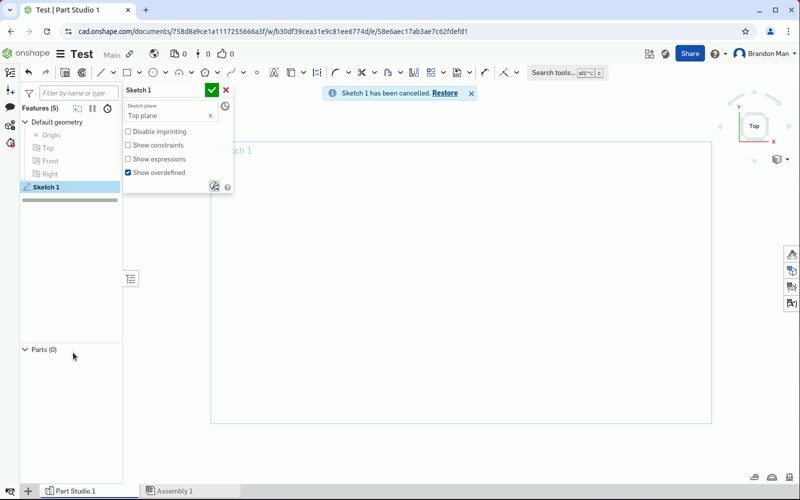
key(l)
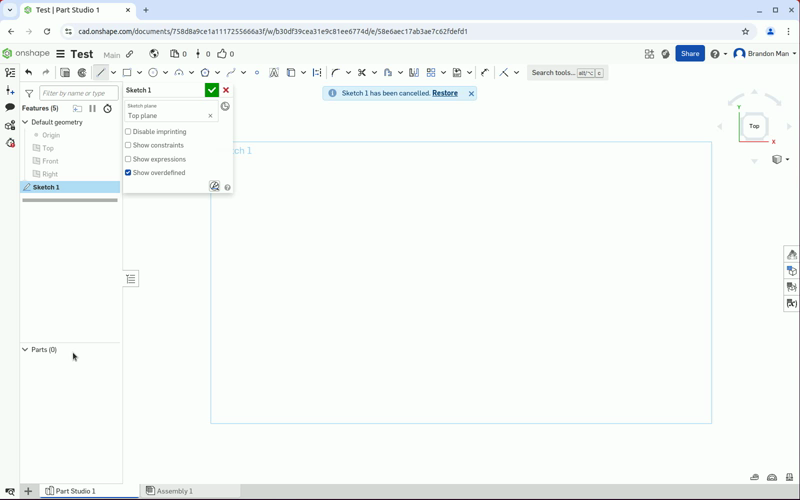
key_down(shift)
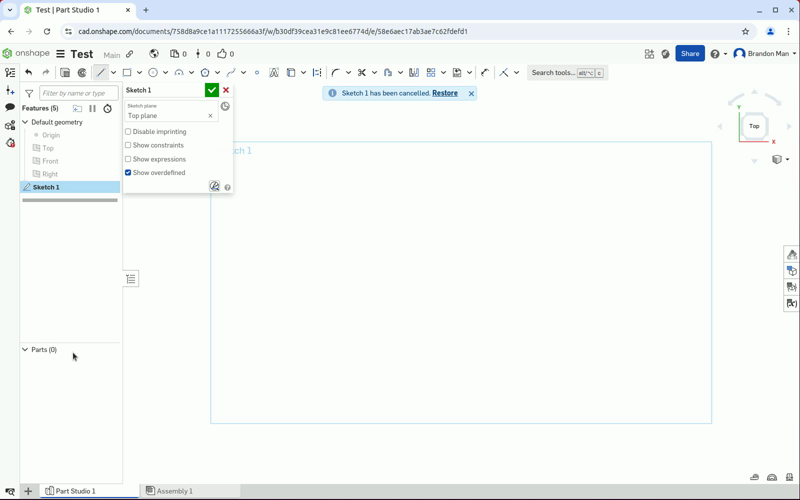
mouse_move(419, 190)
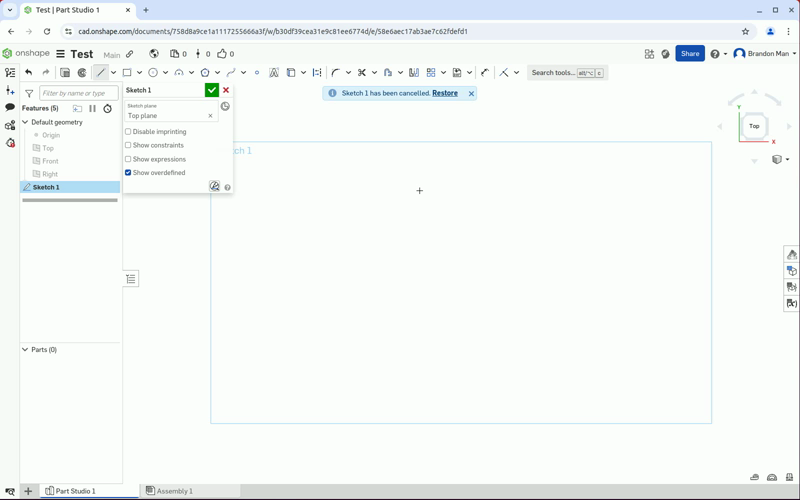
click(419, 190)
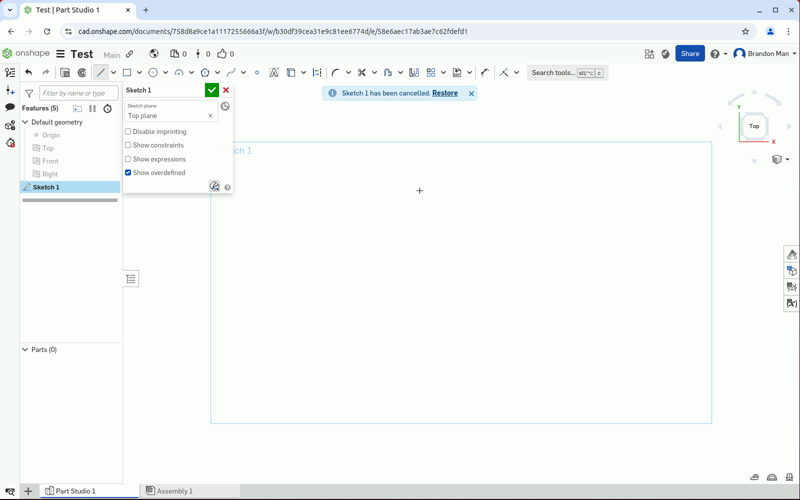
key_up(shift)
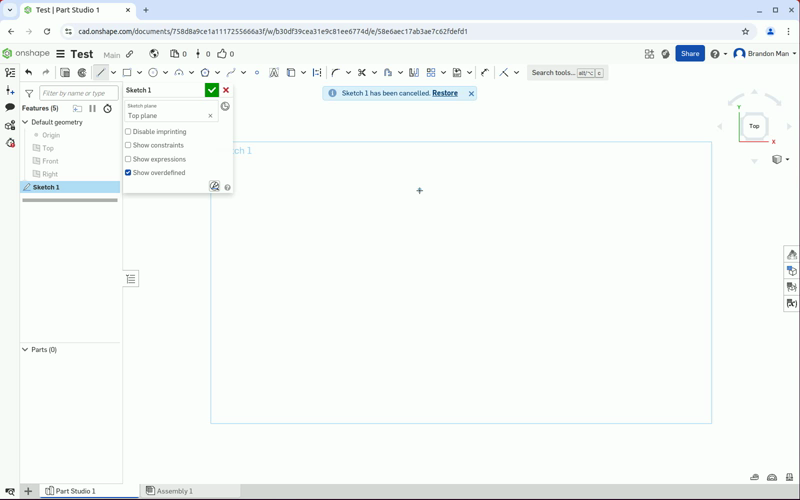
key_down(shift)
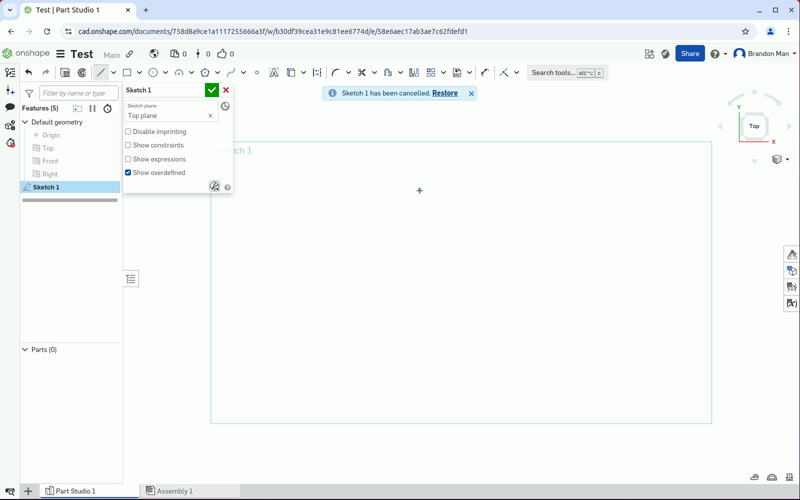
mouse_move(449, 190)
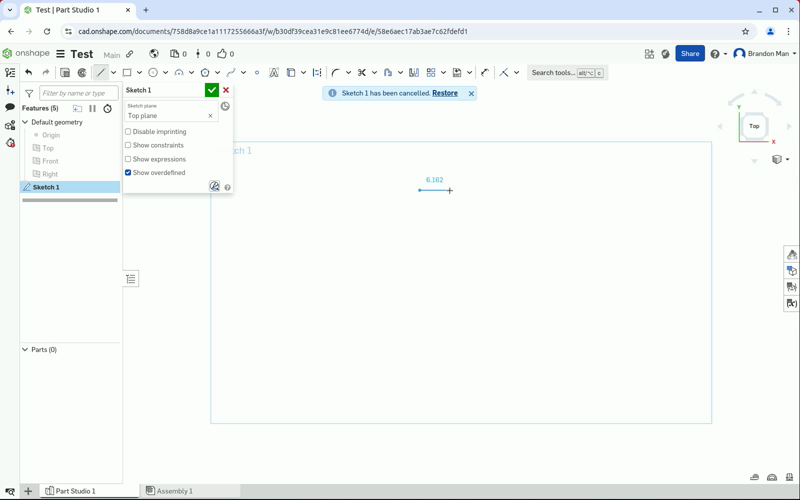
mouse_move(419, 179)
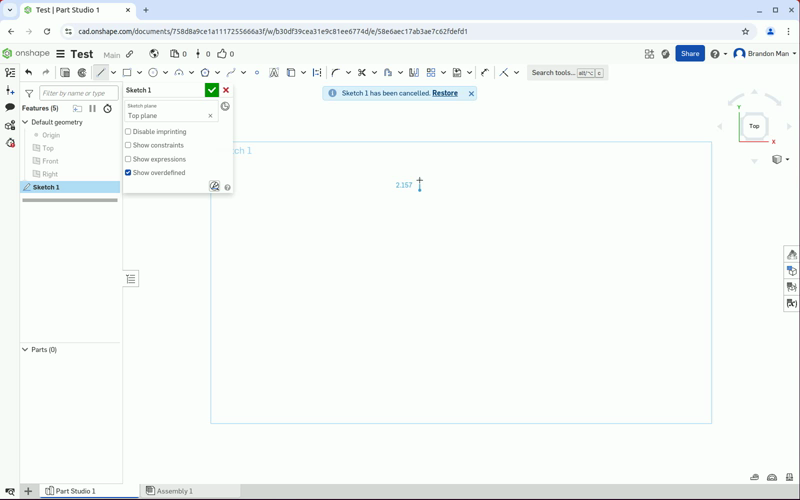
click(419, 179)
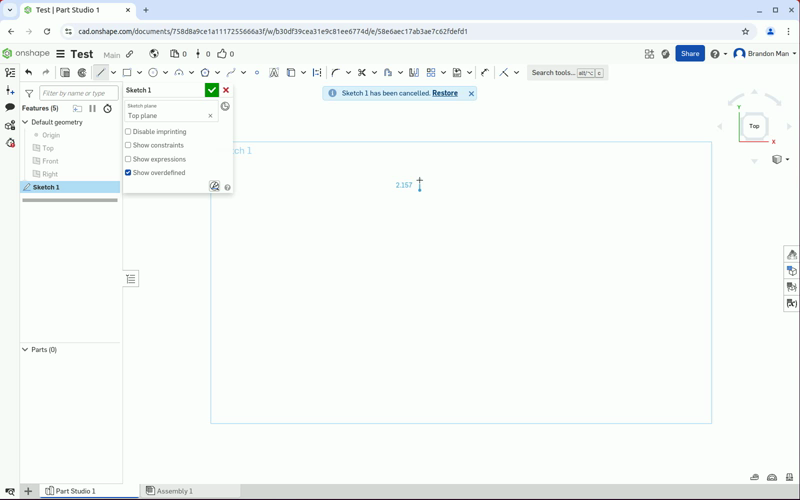
key_up(shift)
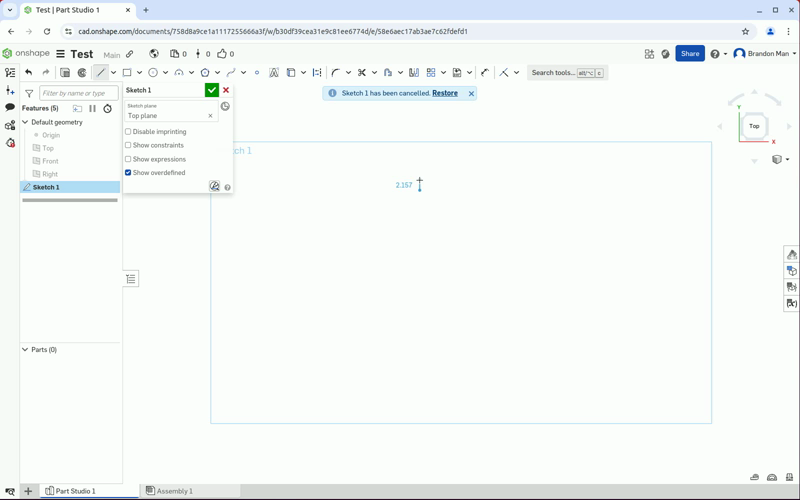
key_down(shift)
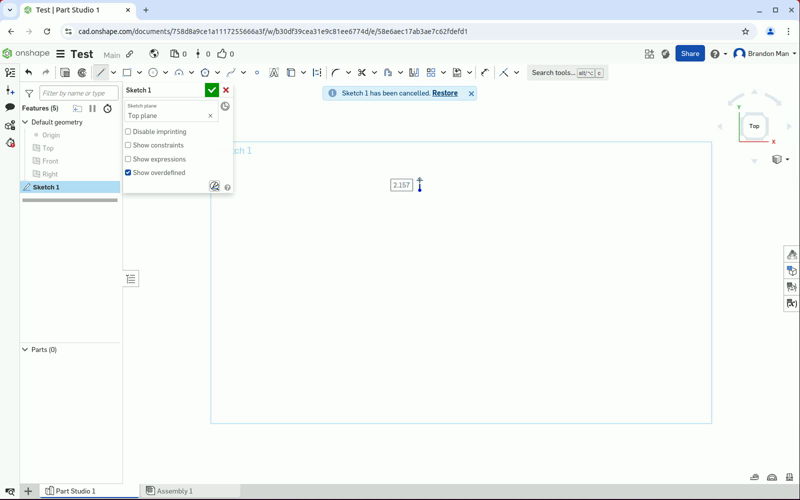
mouse_move(449, 179)
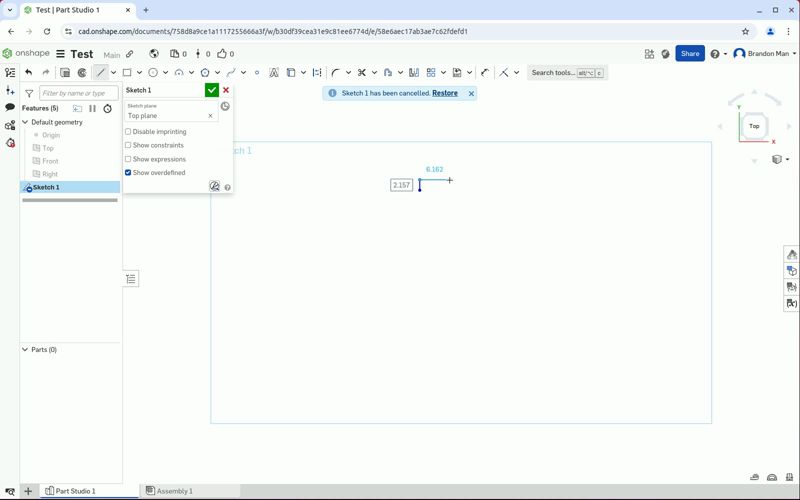
mouse_move(430, 179)
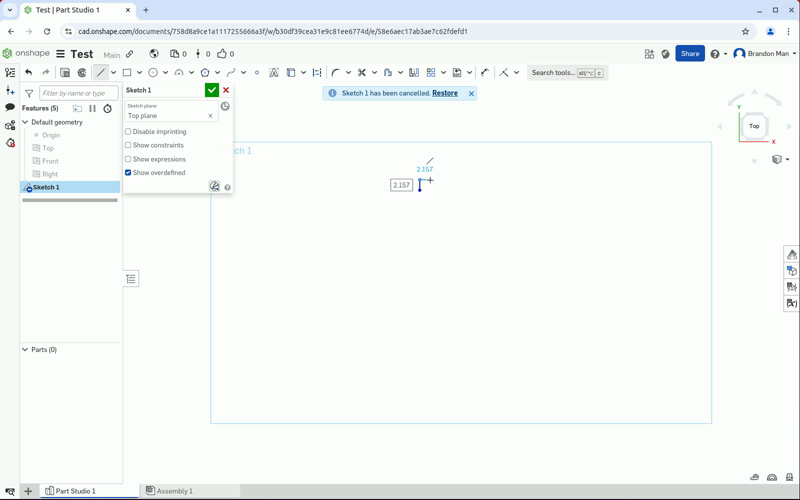
click(430, 179)
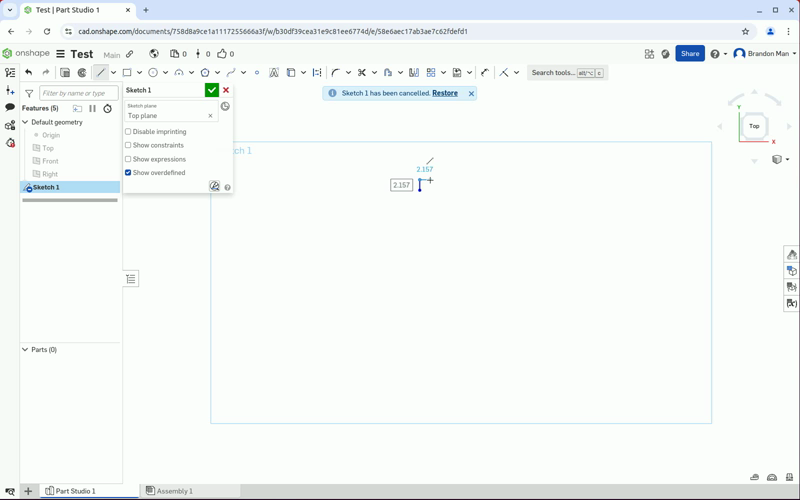
key_up(shift)
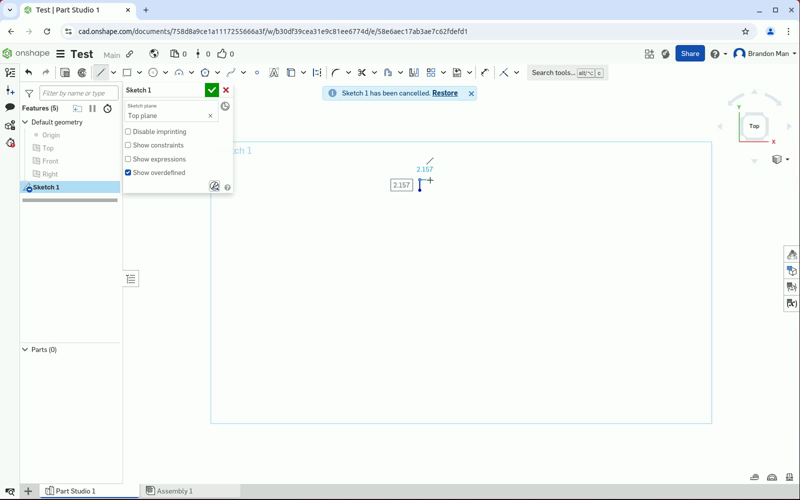
key(esc)
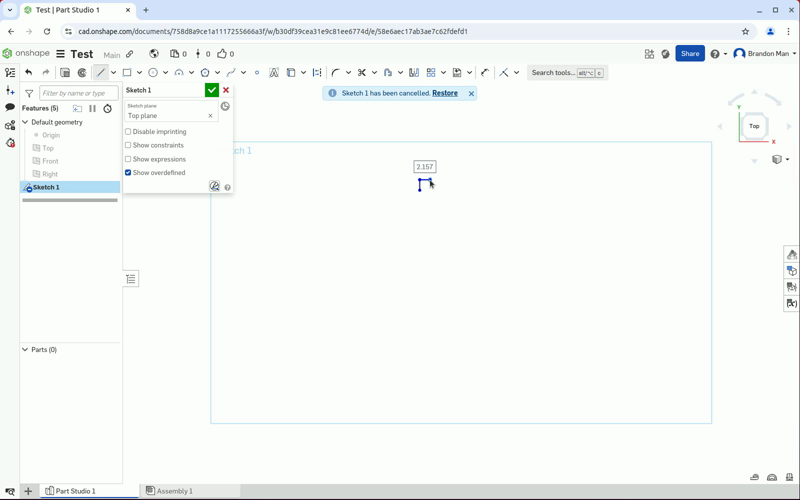
key(a)
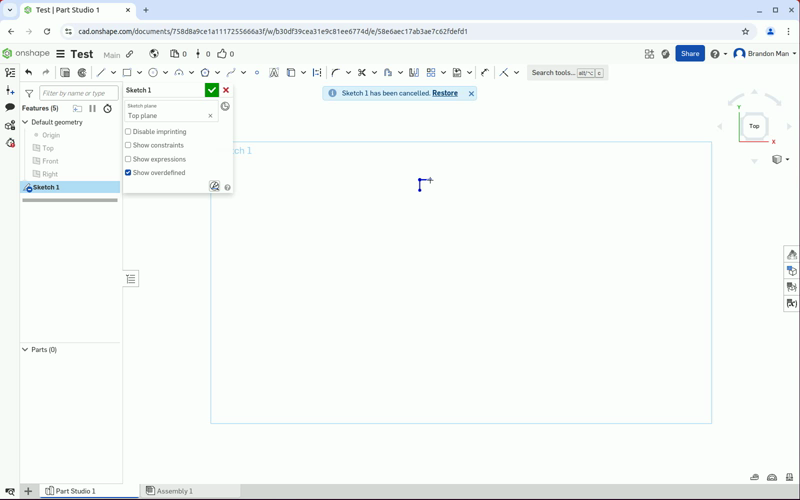
mouse_move(430, 179)
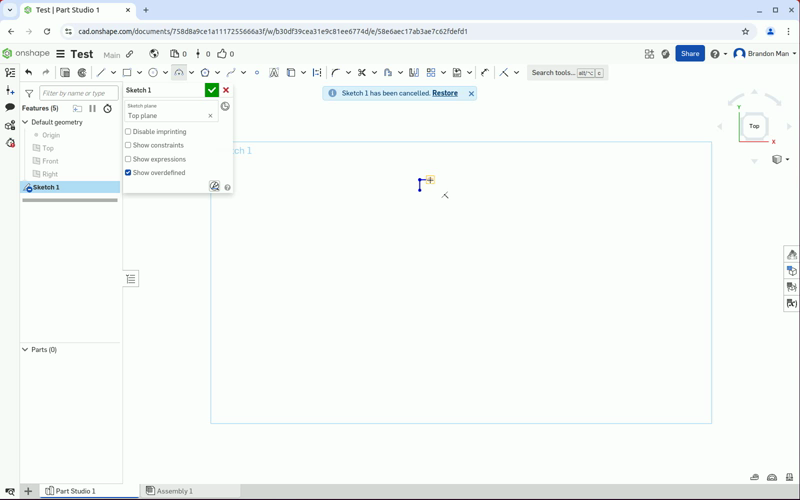
click(430, 179)
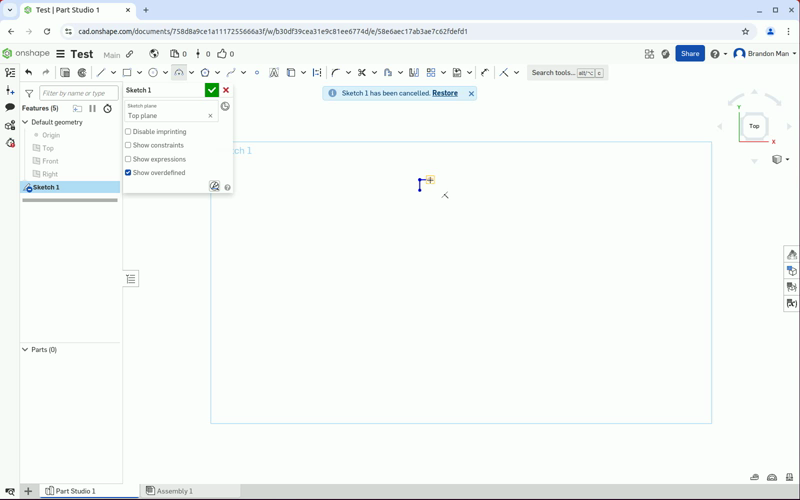
mouse_move(419, 190)
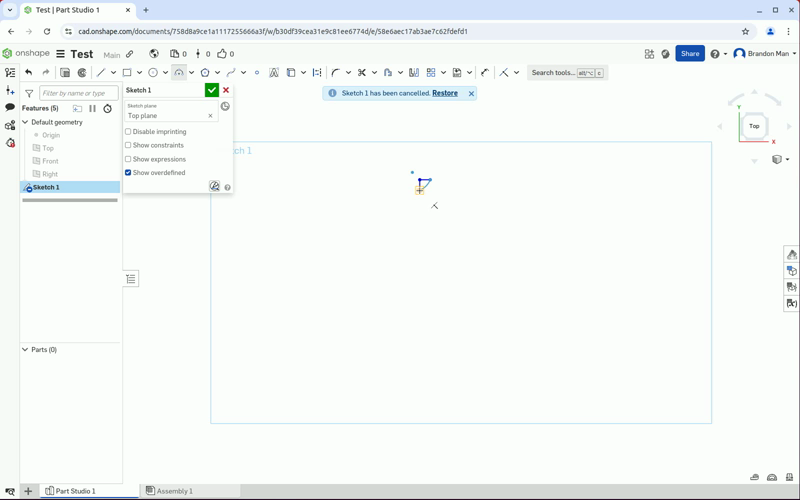
click(419, 190)
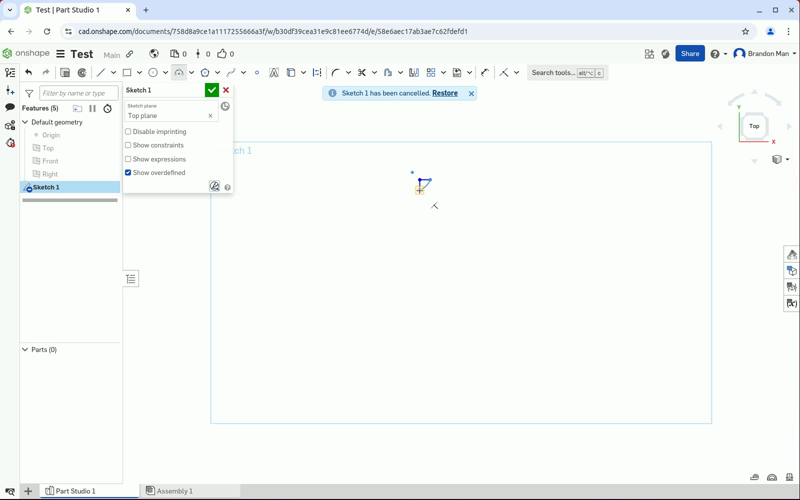
key_down(shift)
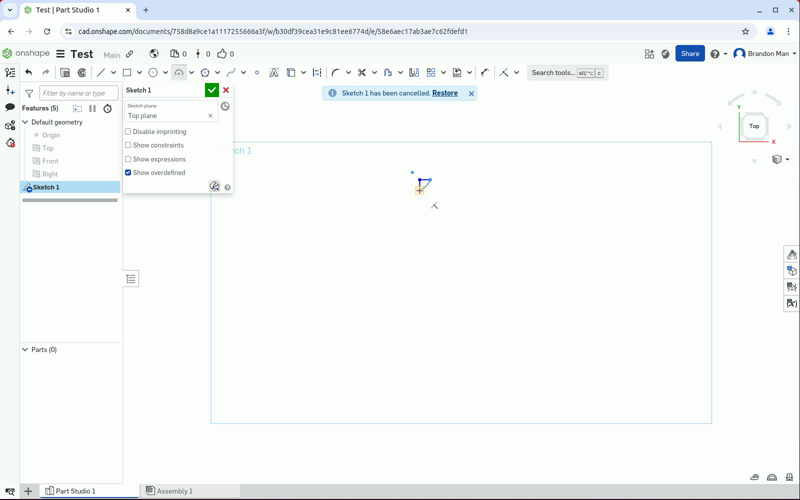
mouse_move(412, 172)
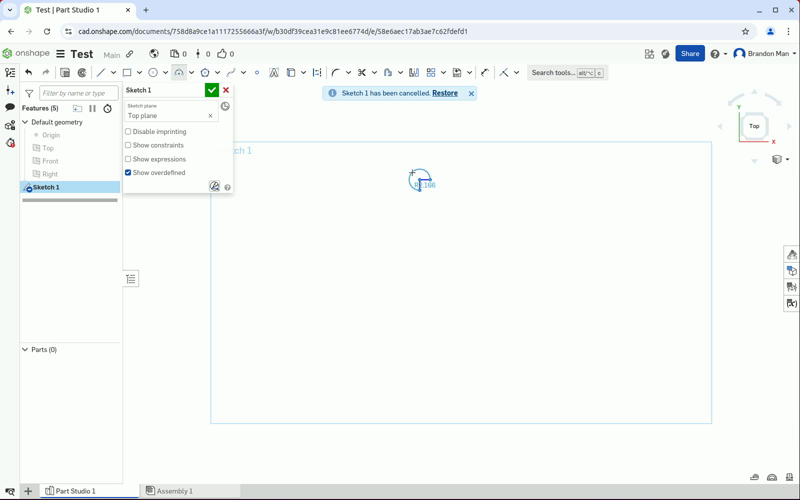
click(412, 172)
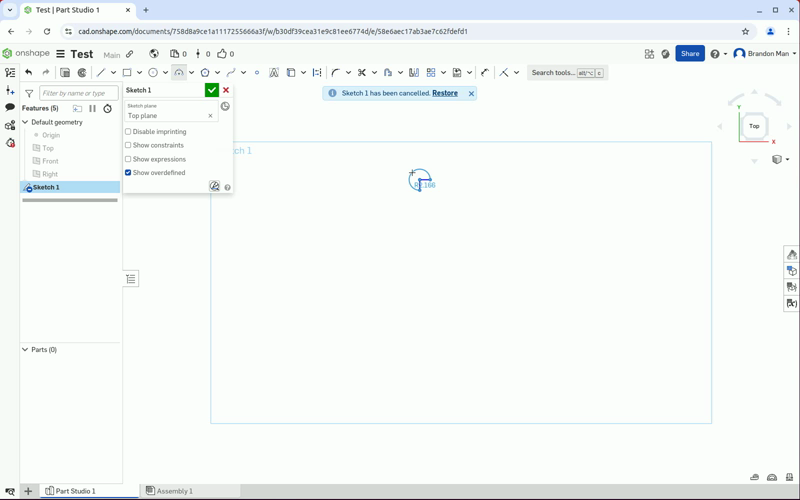
key_up(shift)
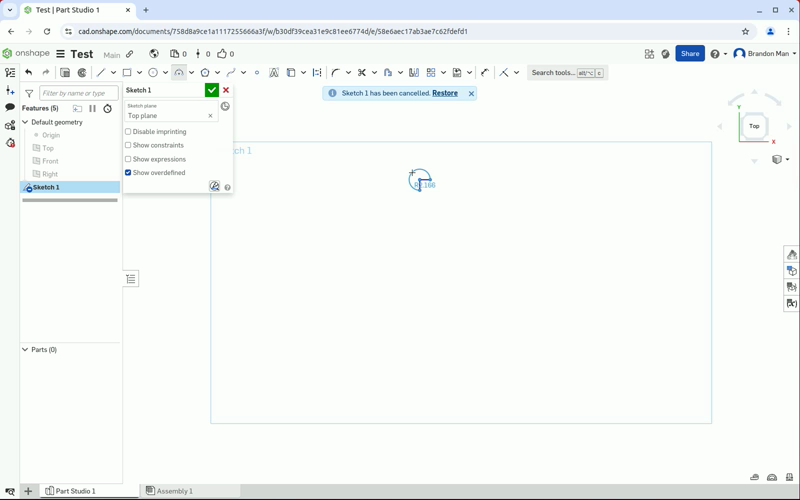
key(esc)
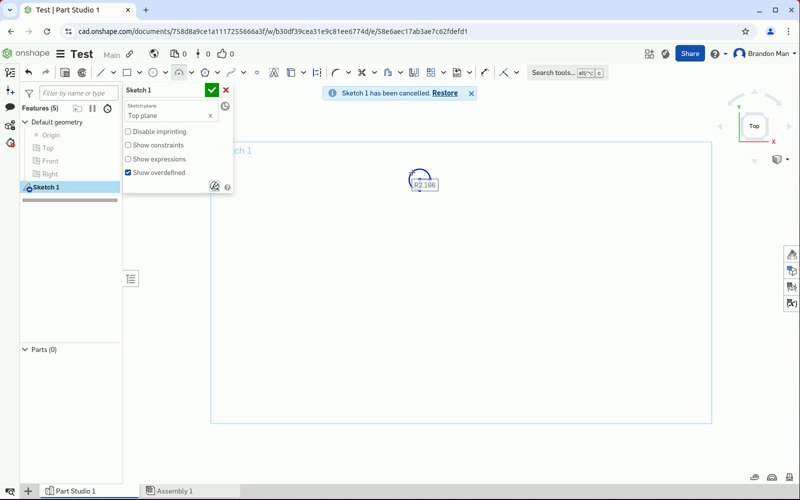
mouse_move(421, 176)
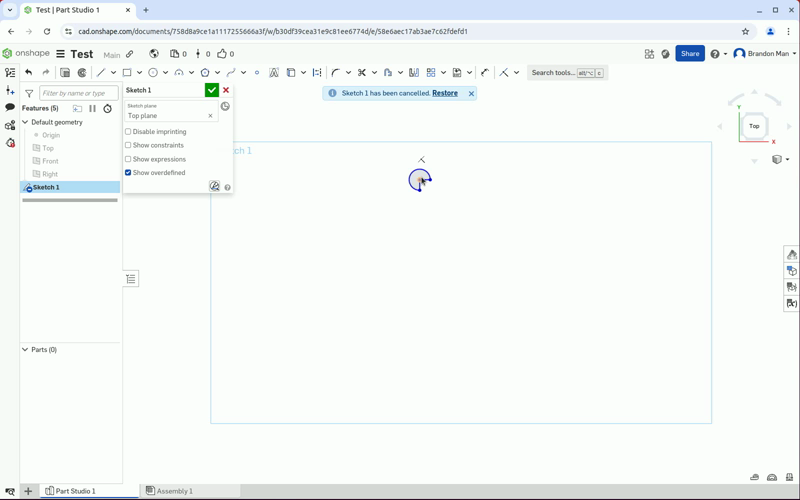
scroll(6)
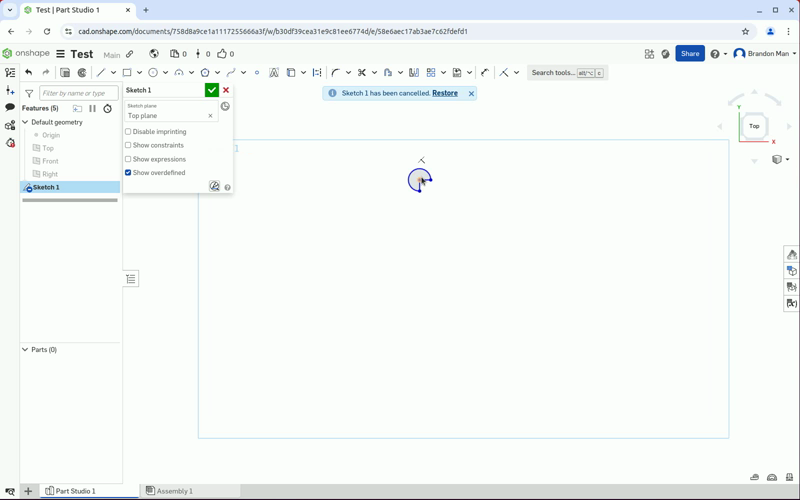
scroll(6)
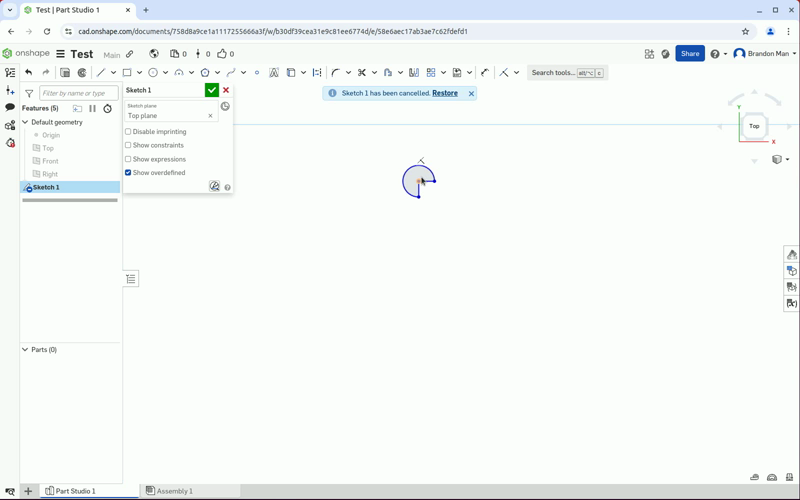
scroll(6)
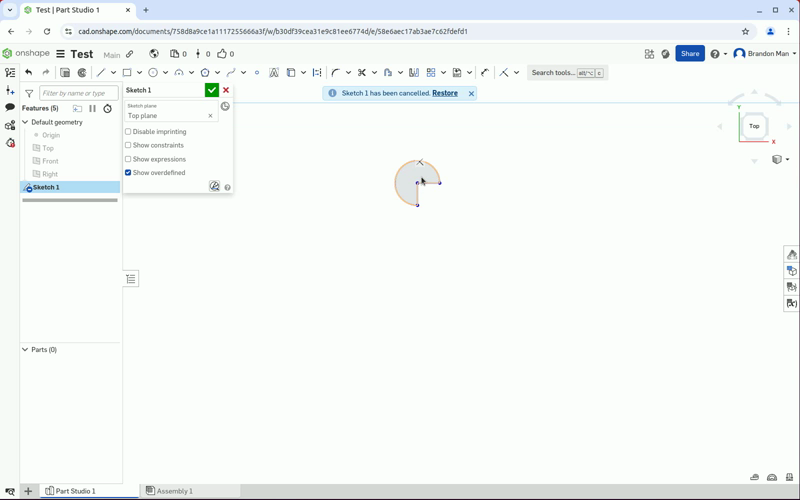
scroll(6)
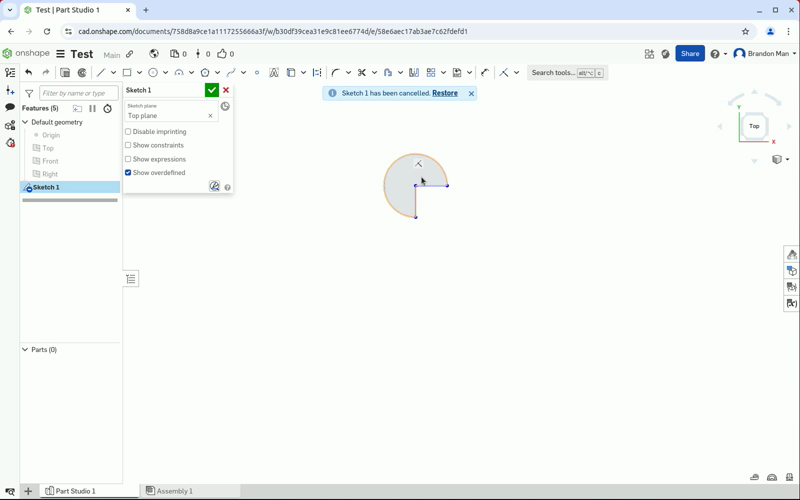
scroll(6)
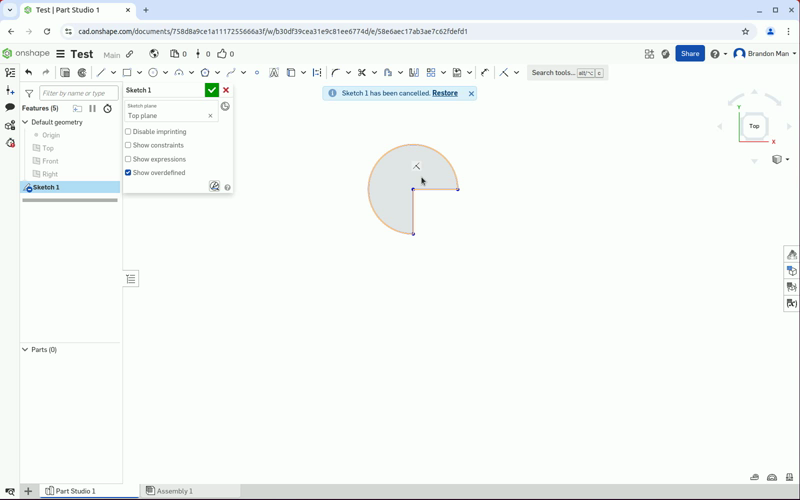
scroll(6)
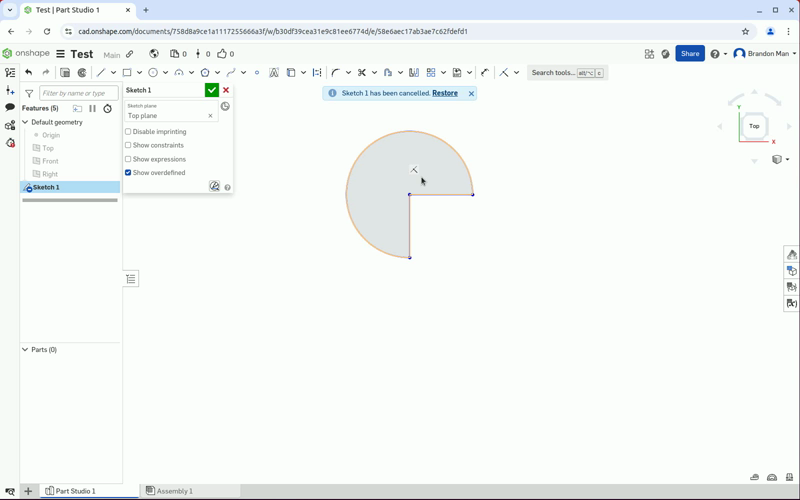
scroll(6)
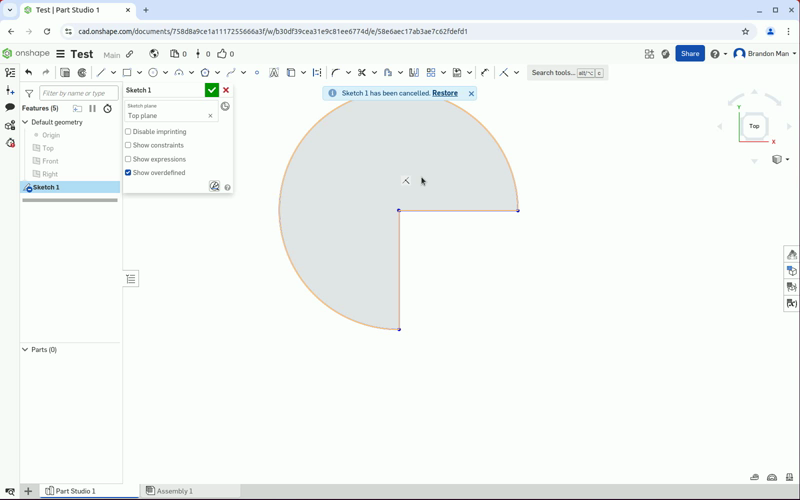
click(421, 176)
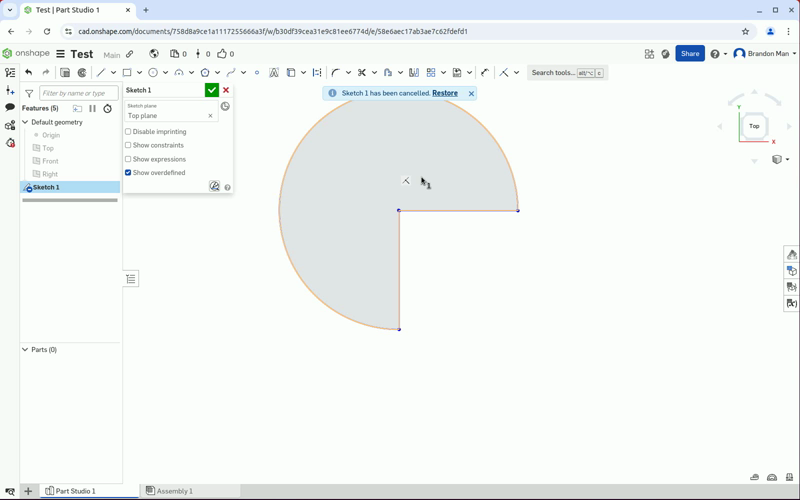
scroll(-6)
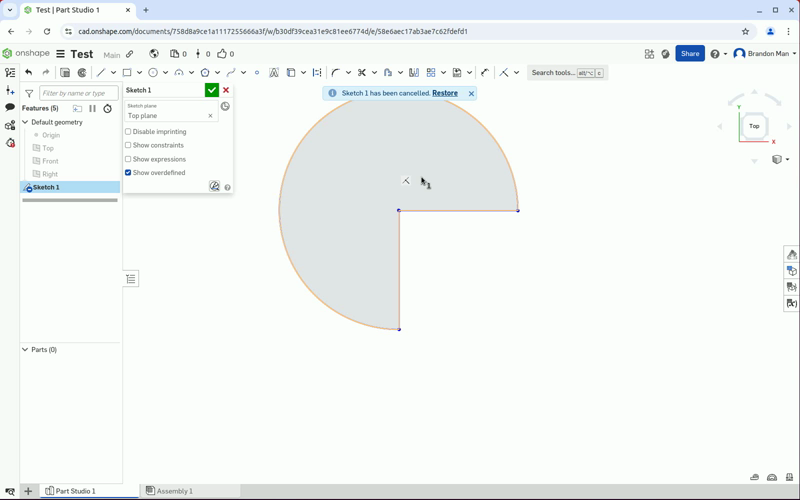
scroll(-6)
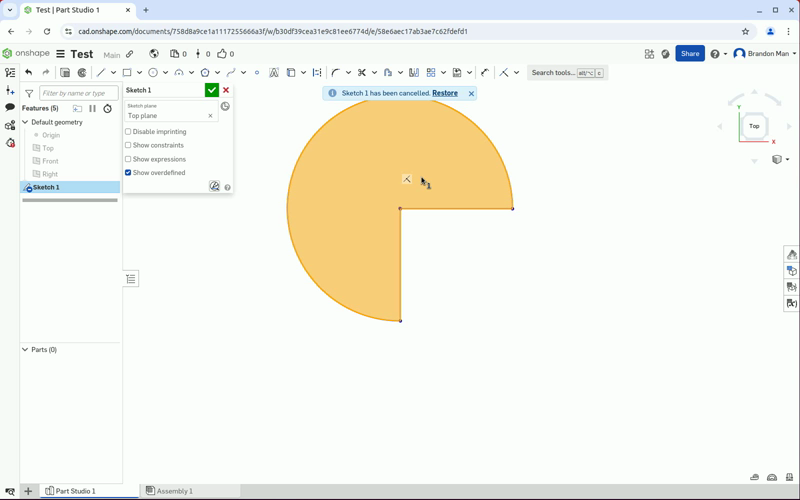
scroll(-6)
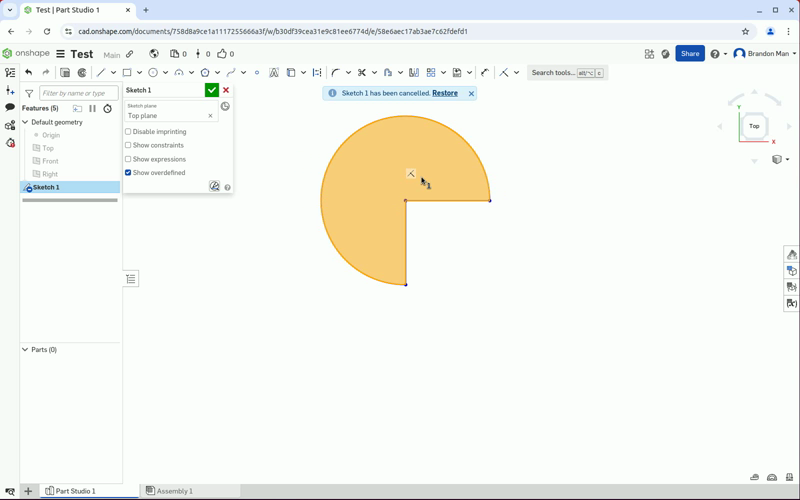
scroll(-6)
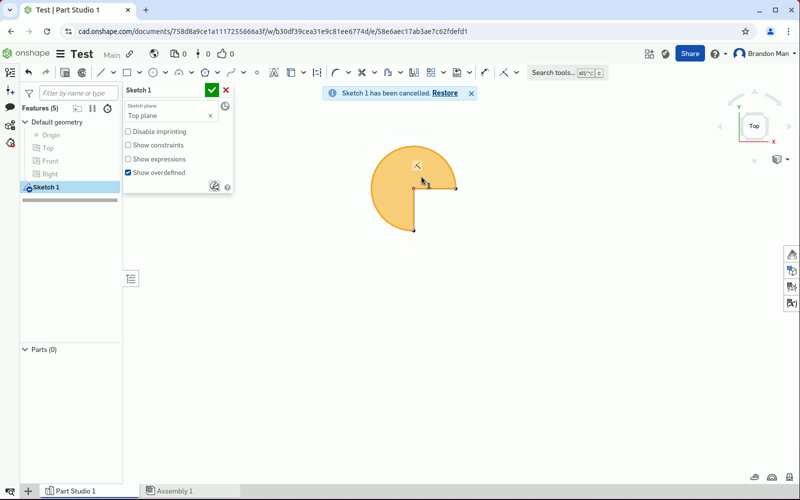
scroll(-6)
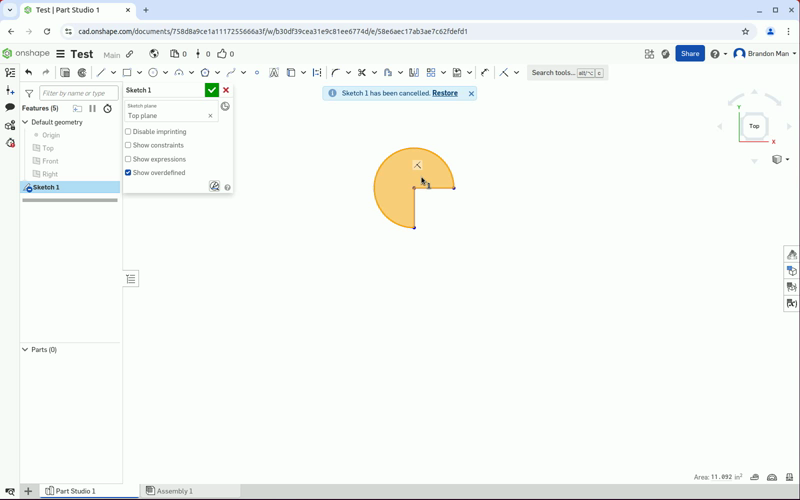
scroll(-6)
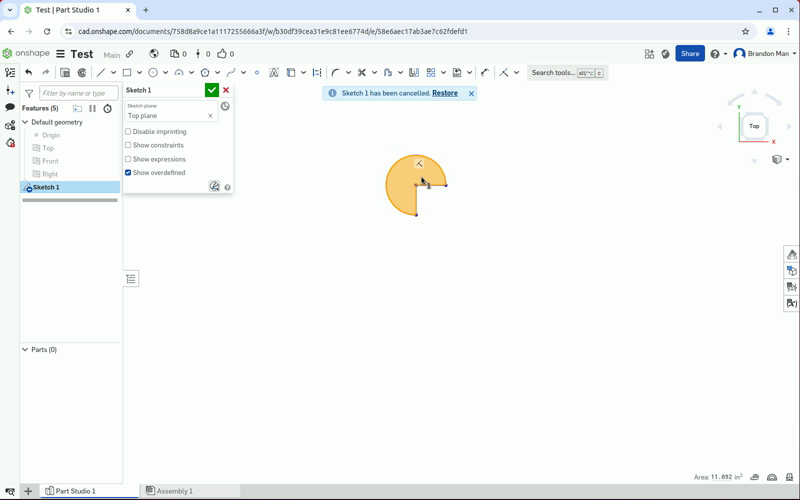
scroll(-6)
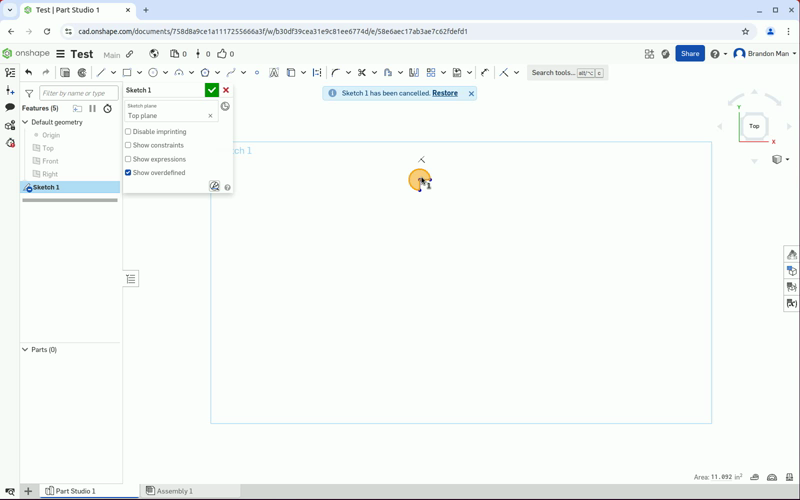
mouse_move(73, 352)
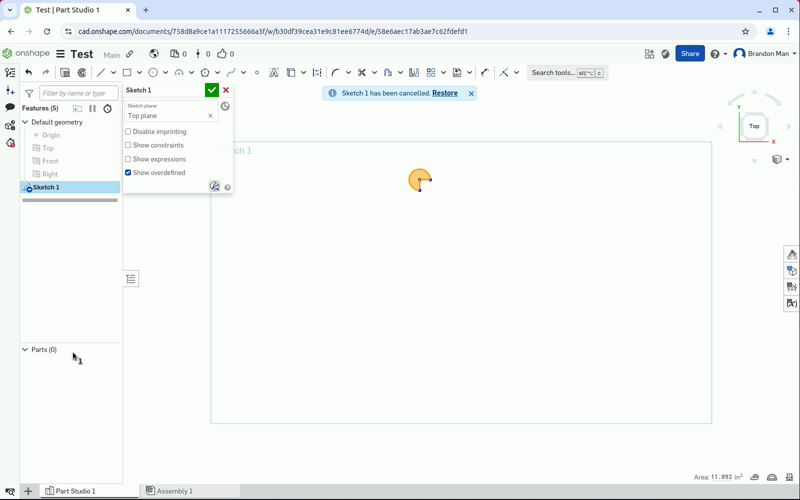
key(shift+y)
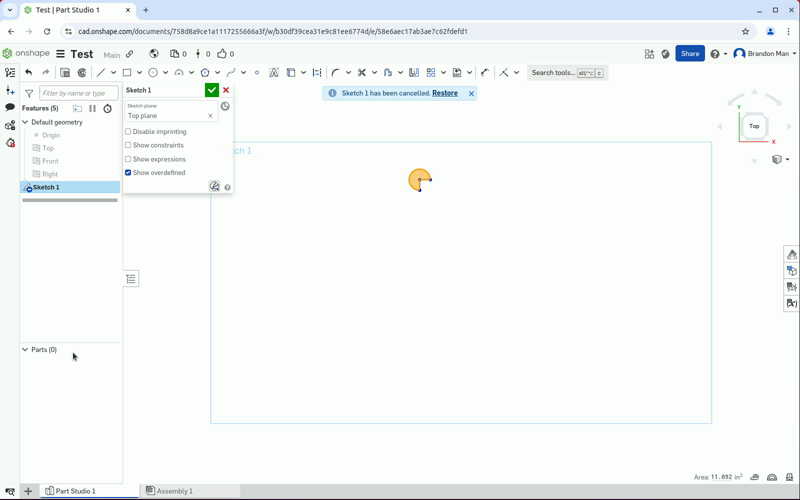
key(shift+e)
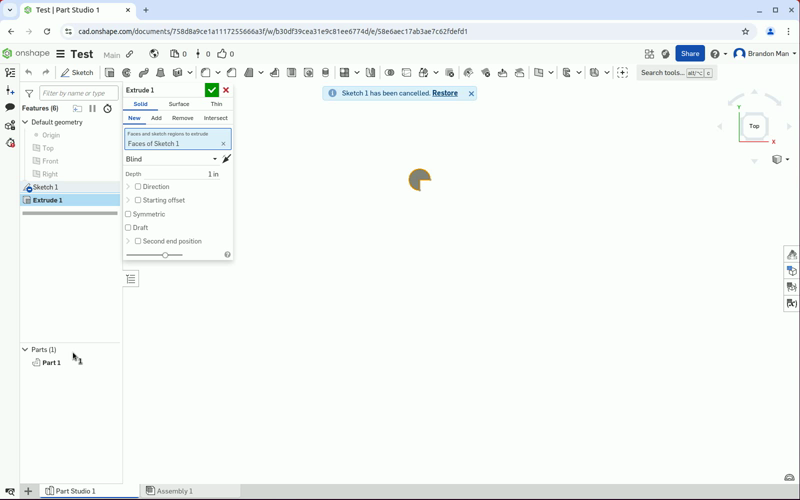
mouse_move(143, 106)
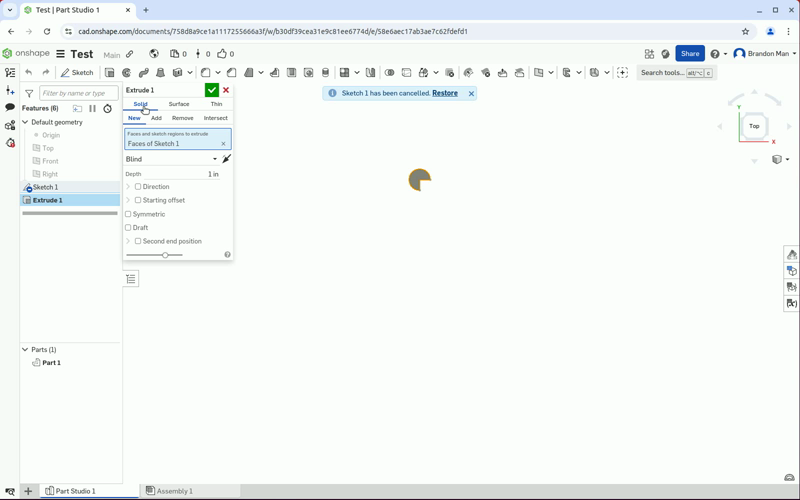
click(143, 106)
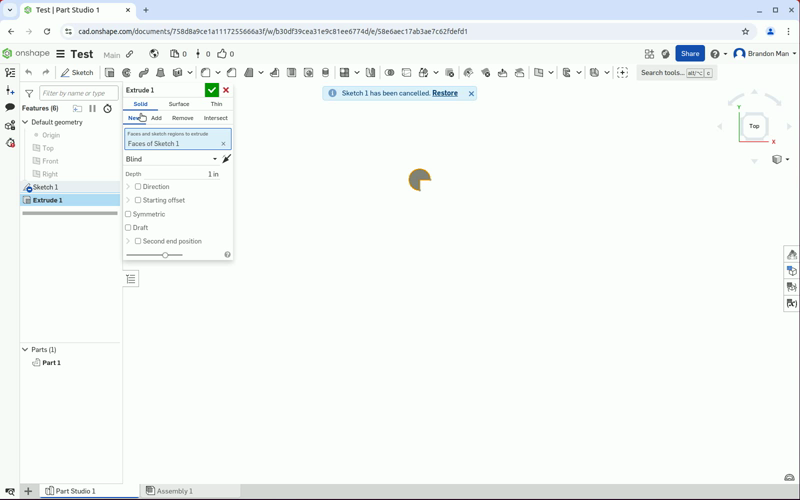
mouse_move(137, 120)
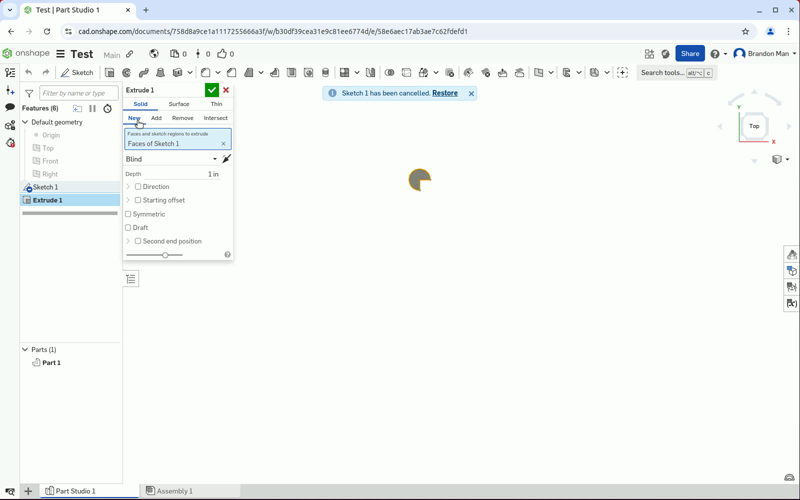
click(137, 120)
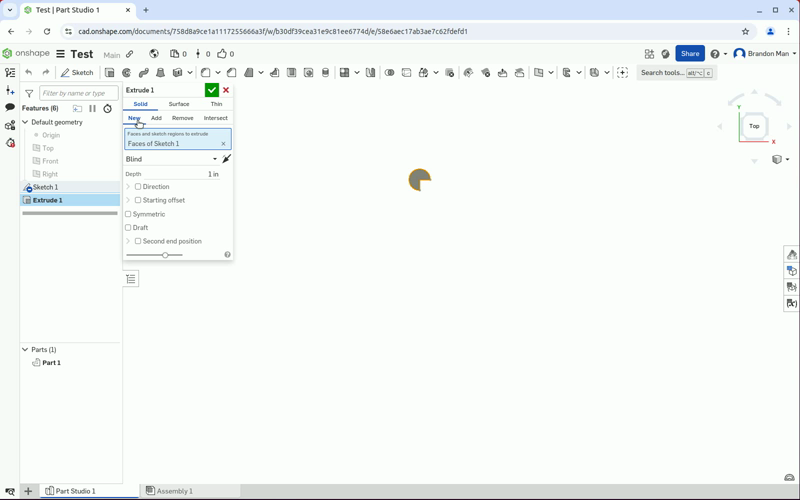
key(tab, 4)
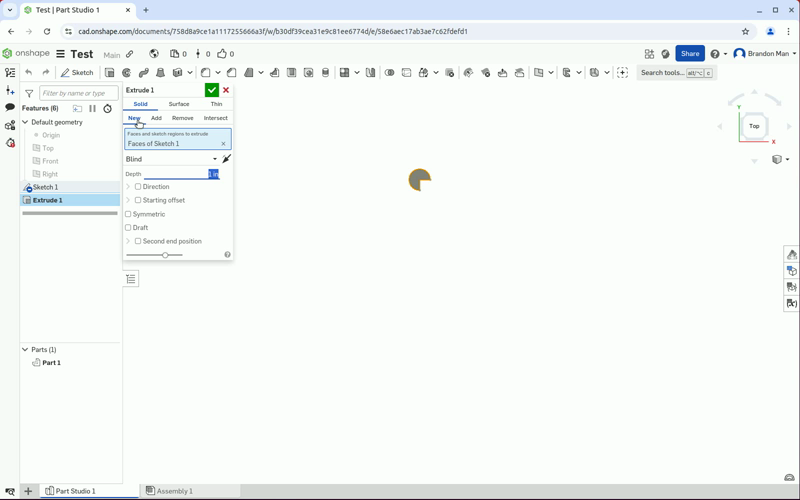
text(5.777)
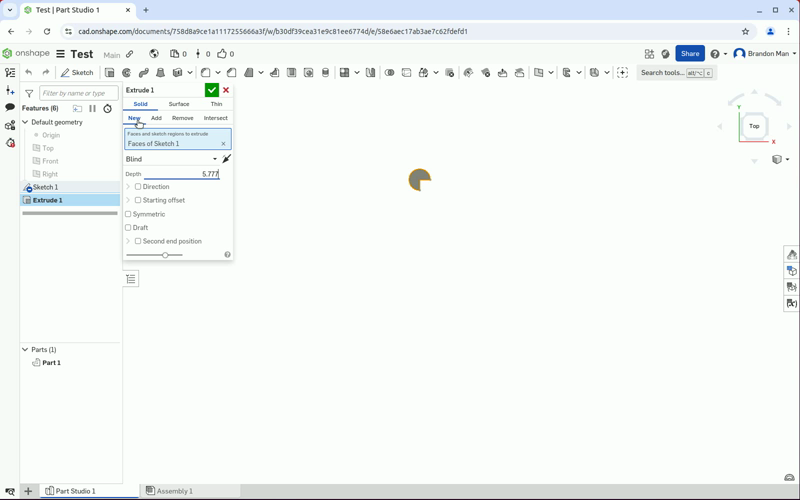
key(enter)
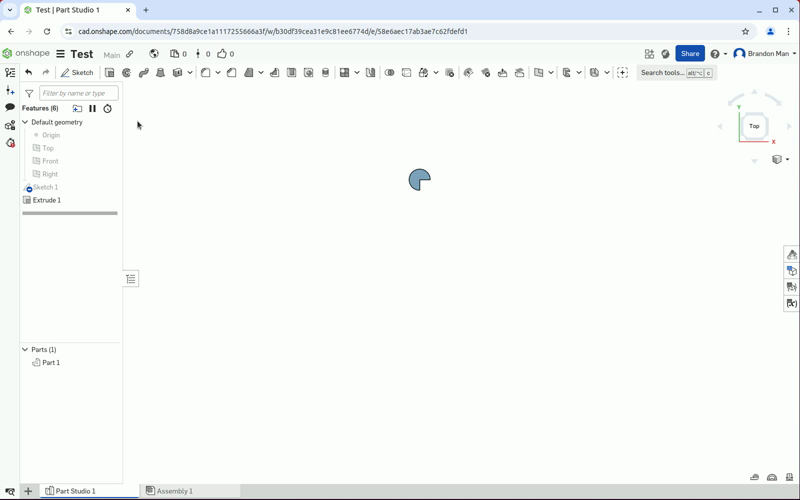
key(shift+h)
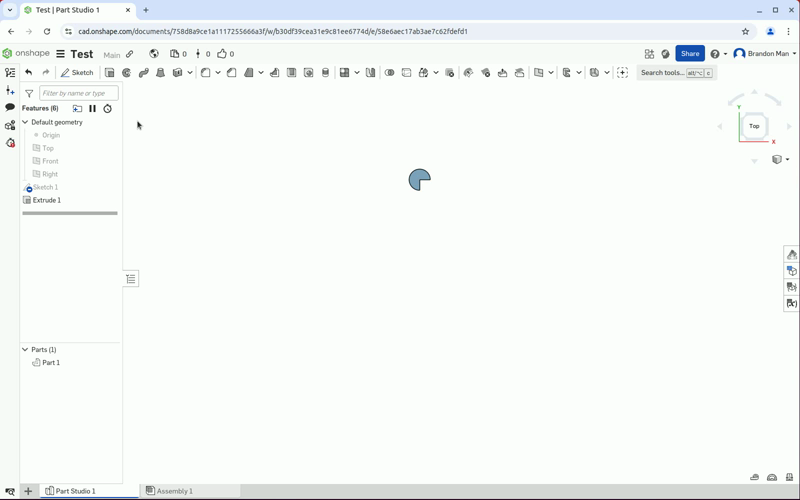
key(shift+h)
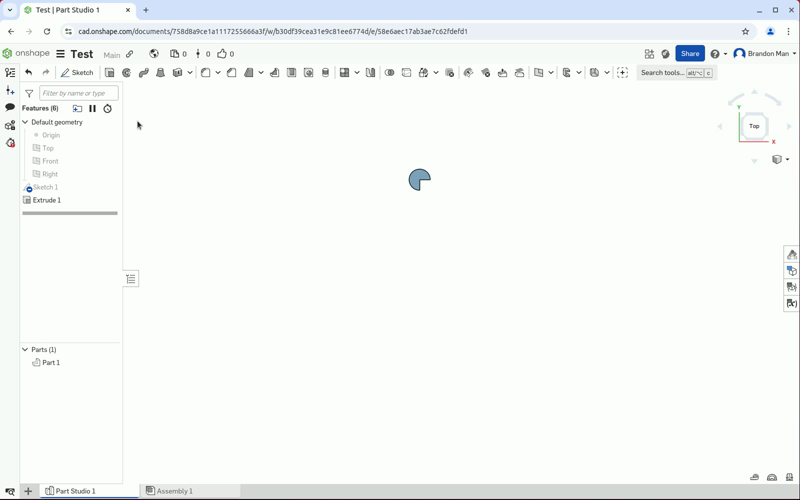
mouse_move(73, 189)
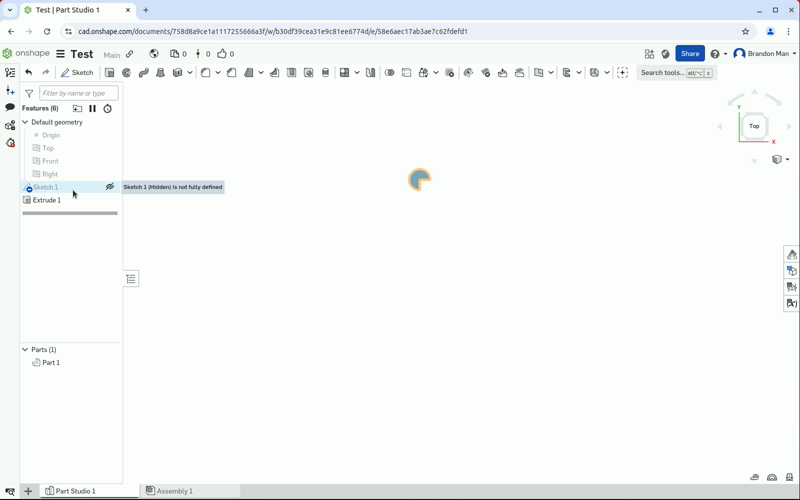
click(73, 189)
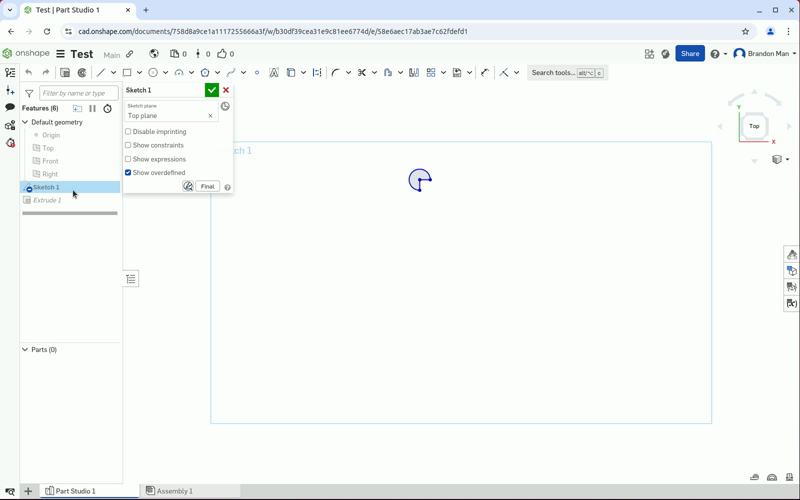
mouse_move(229, 92)
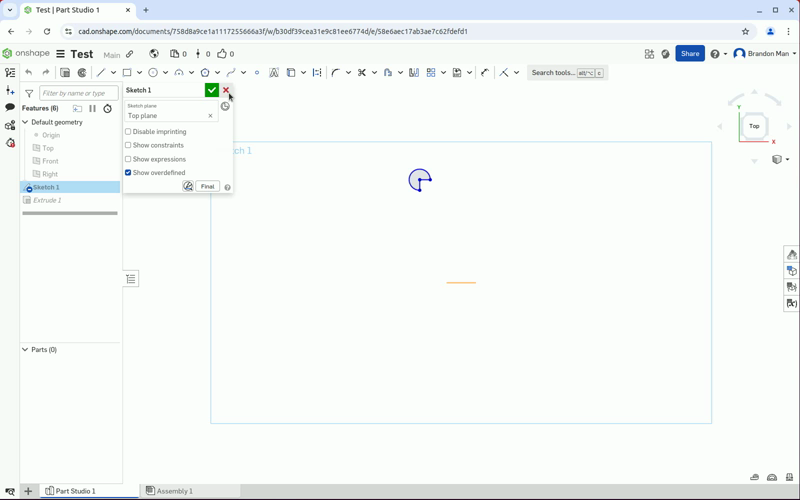
click(229, 92)
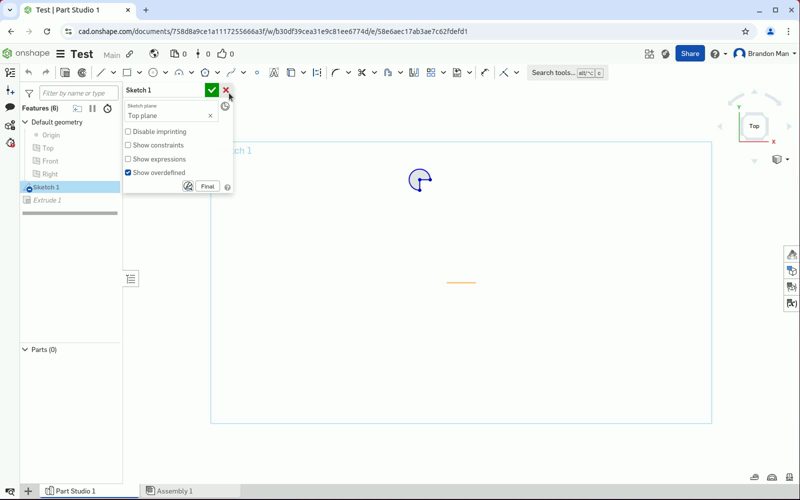
key(shift+s)
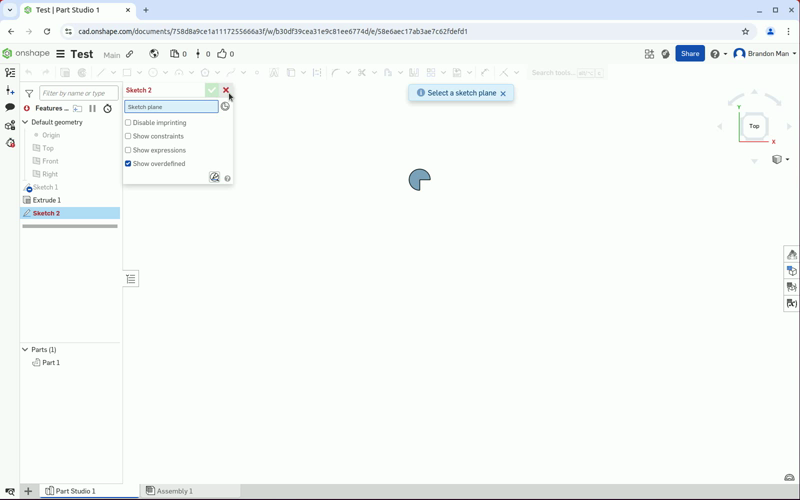
mouse_move(73, 150)
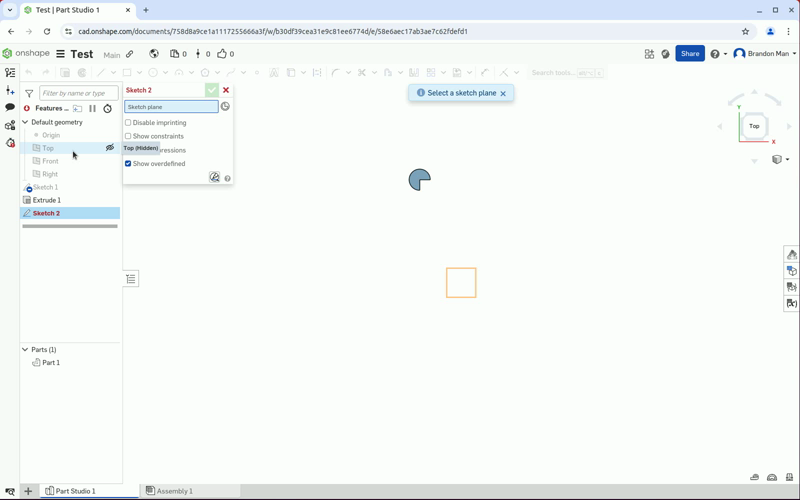
click(73, 150)
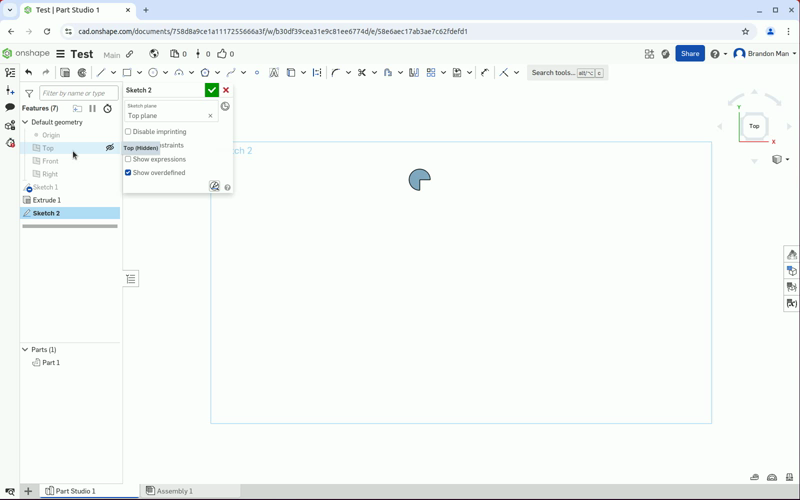
mouse_move(73, 352)
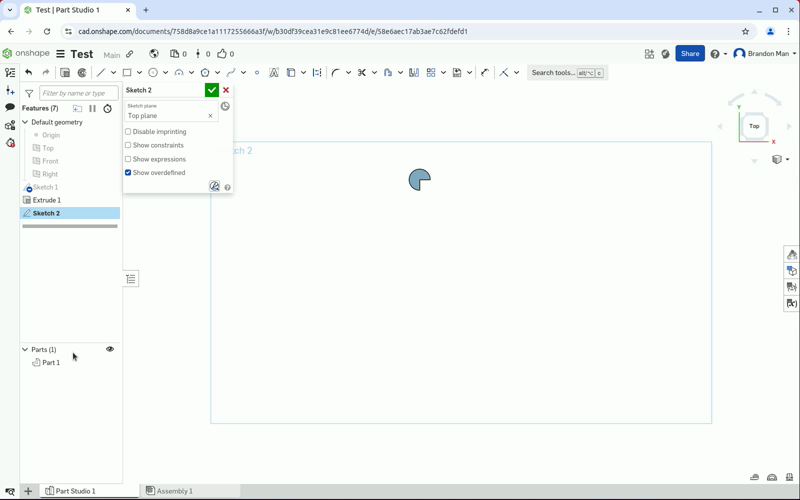
key(y)
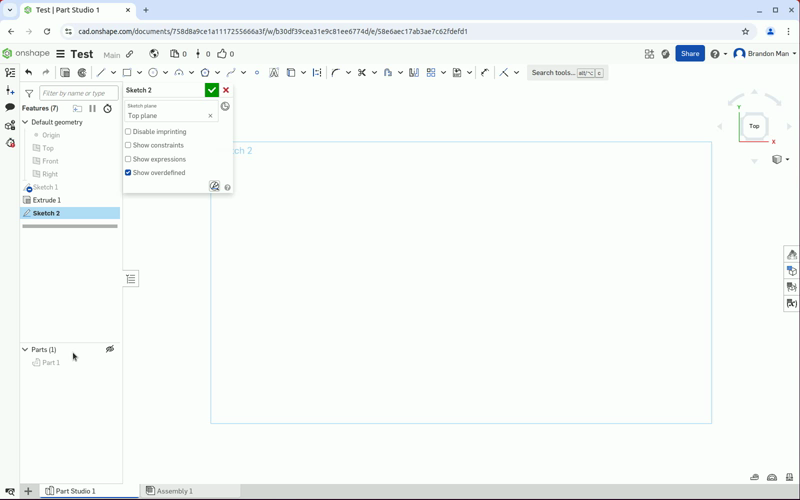
key(l)
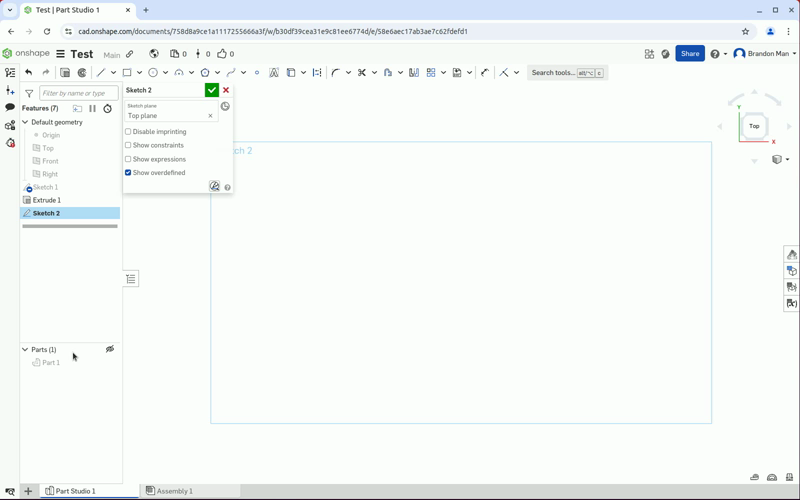
key_down(shift)
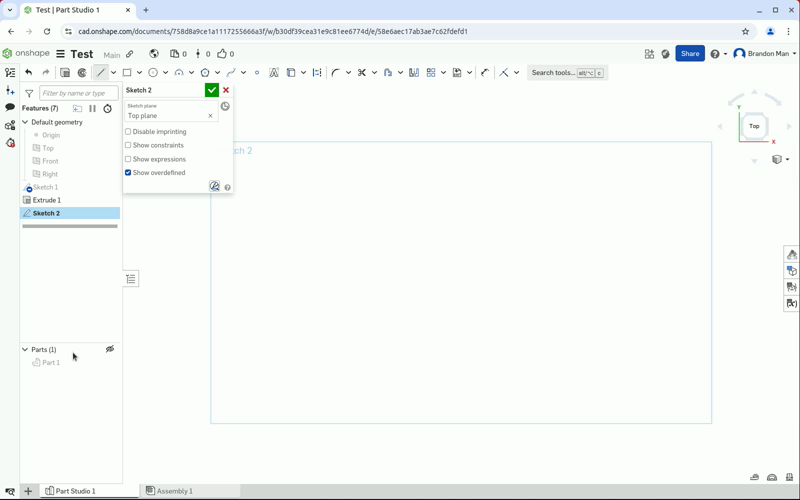
mouse_move(429, 180)
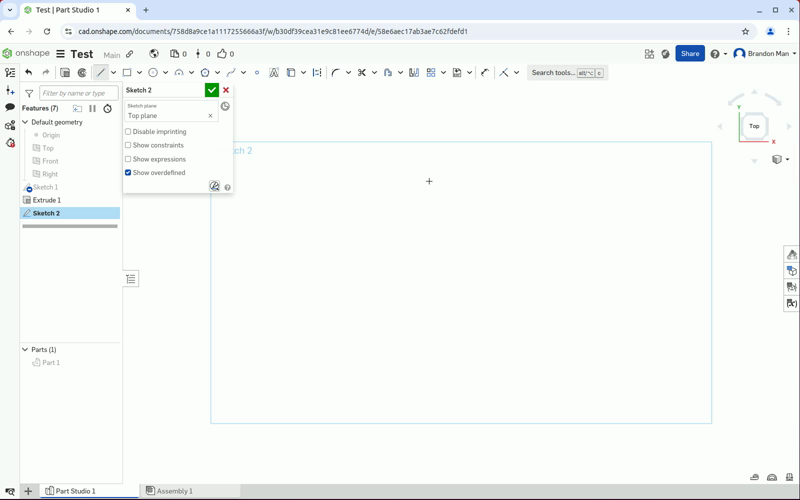
click(429, 180)
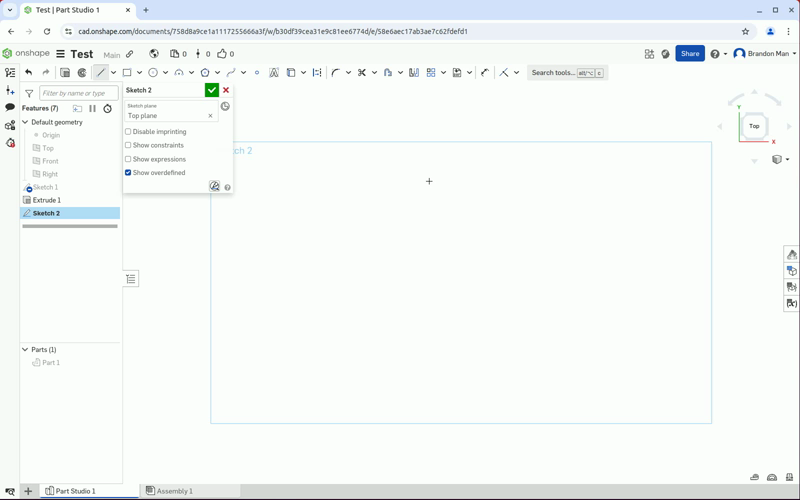
key_up(shift)
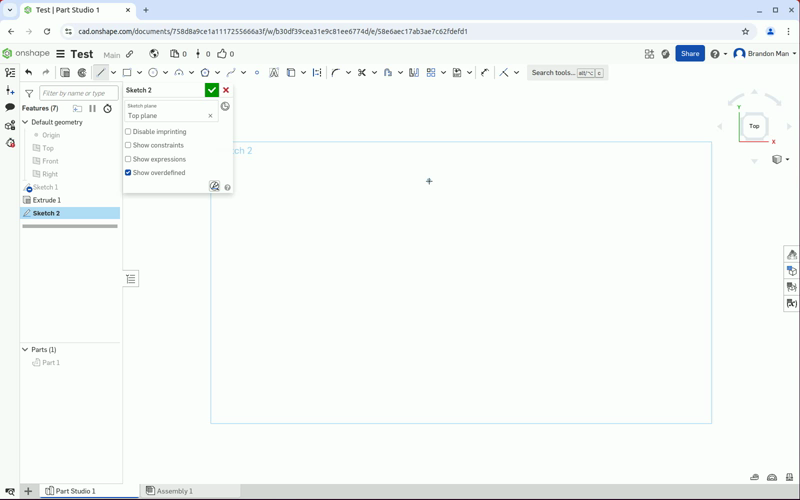
key_down(shift)
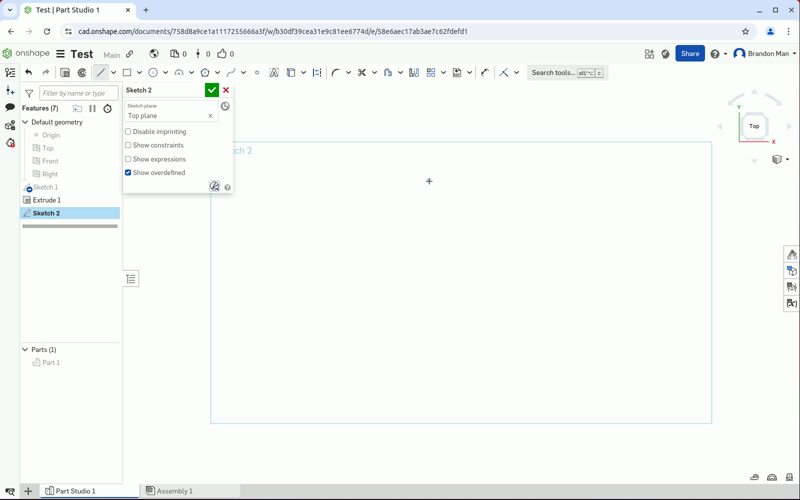
mouse_move(459, 180)
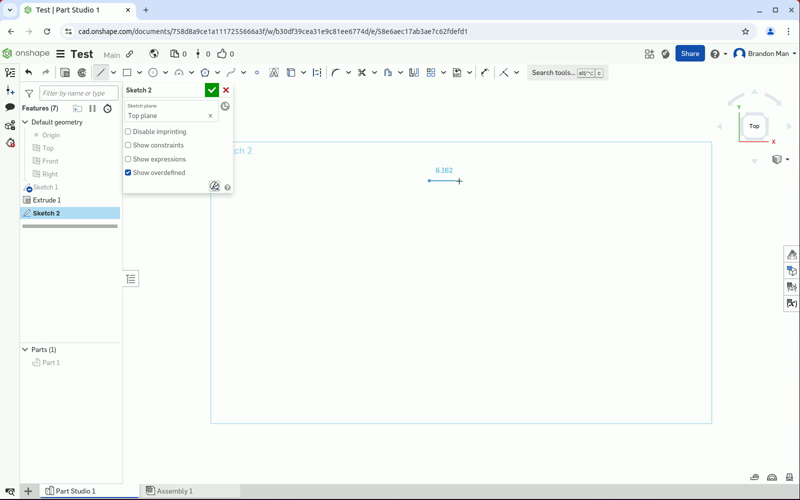
mouse_move(439, 180)
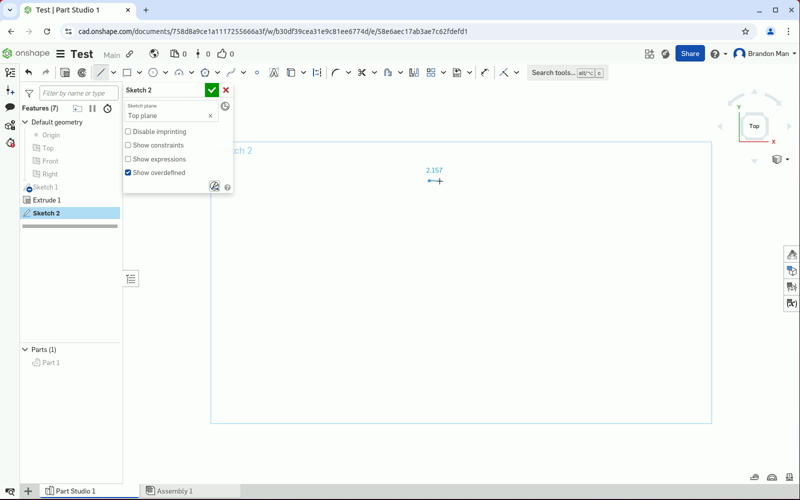
click(439, 180)
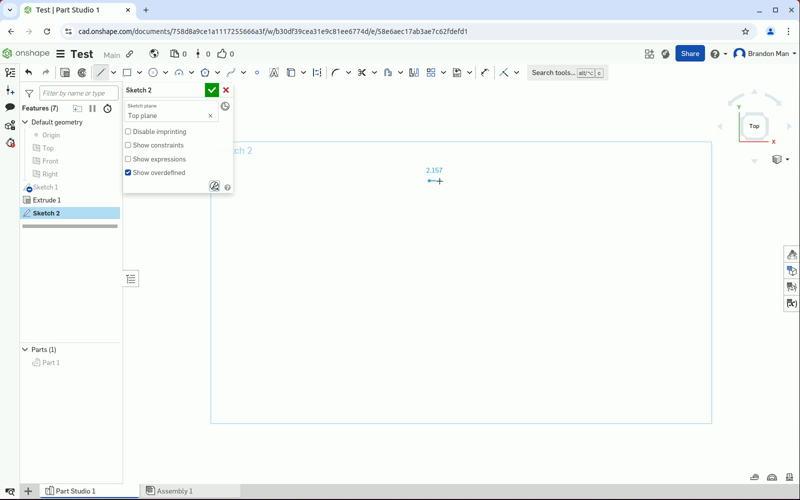
key_up(shift)
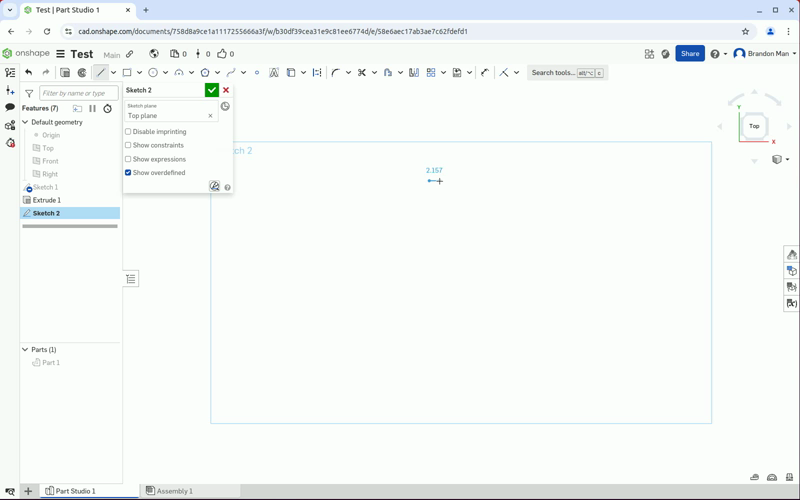
key_down(shift)
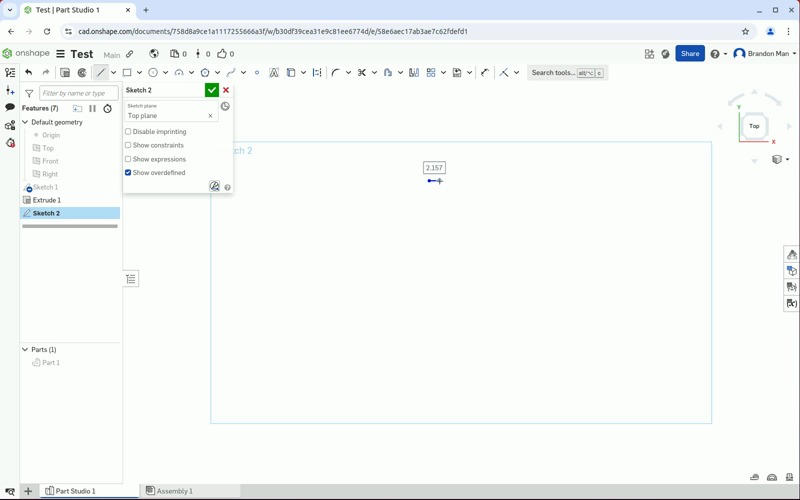
mouse_move(469, 180)
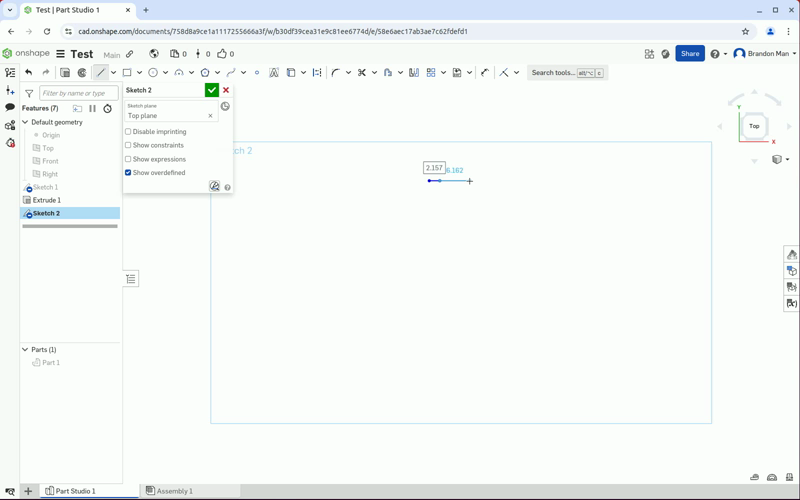
mouse_move(439, 191)
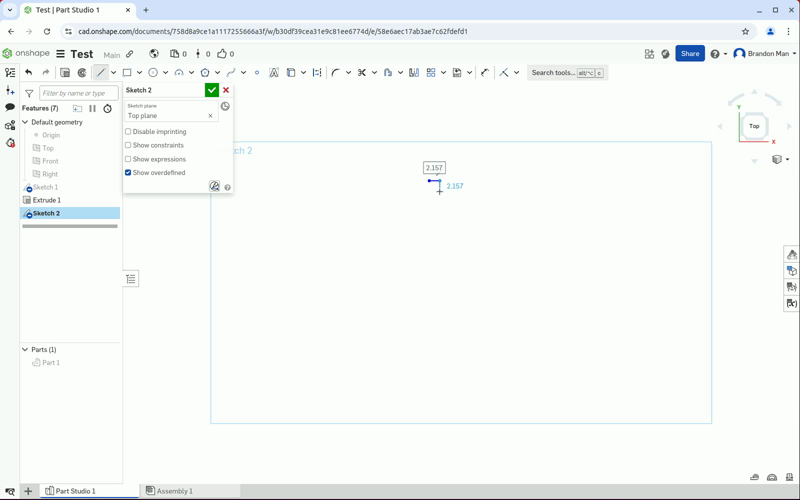
click(439, 191)
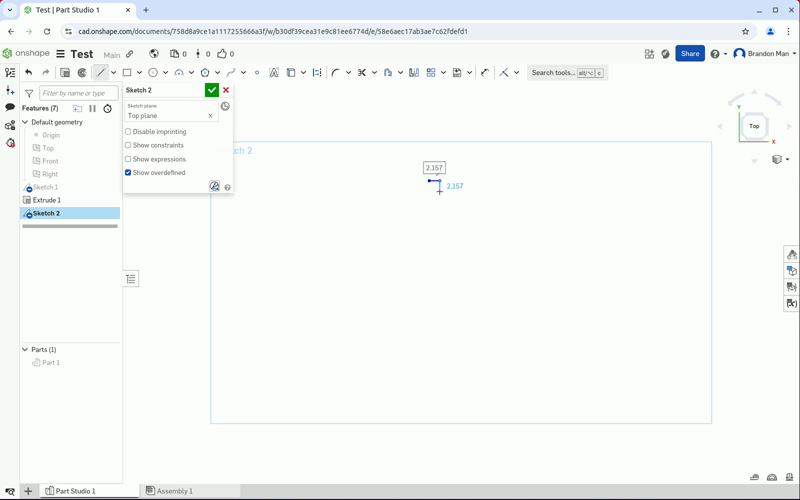
key_up(shift)
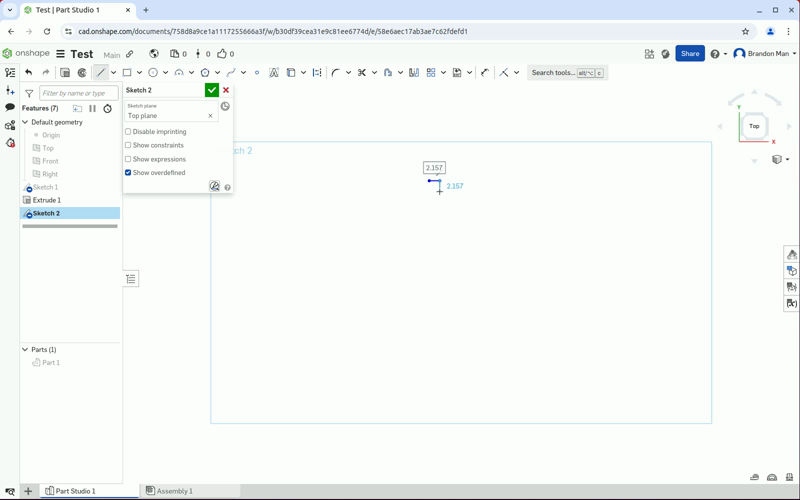
key(esc)
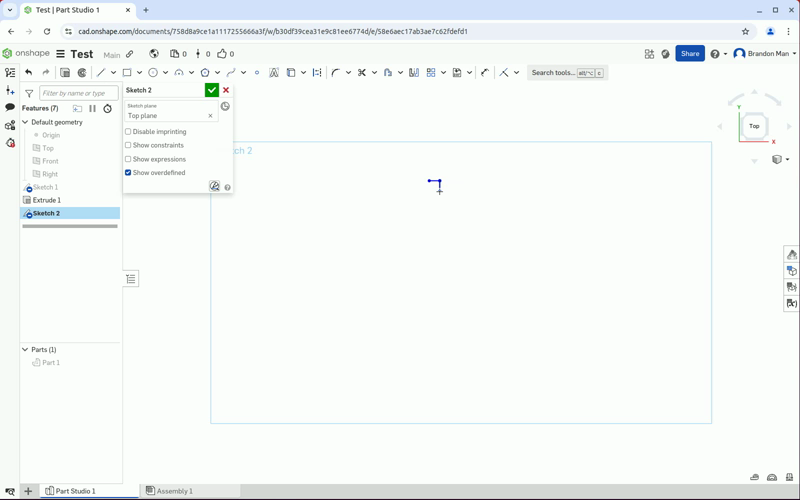
key(a)
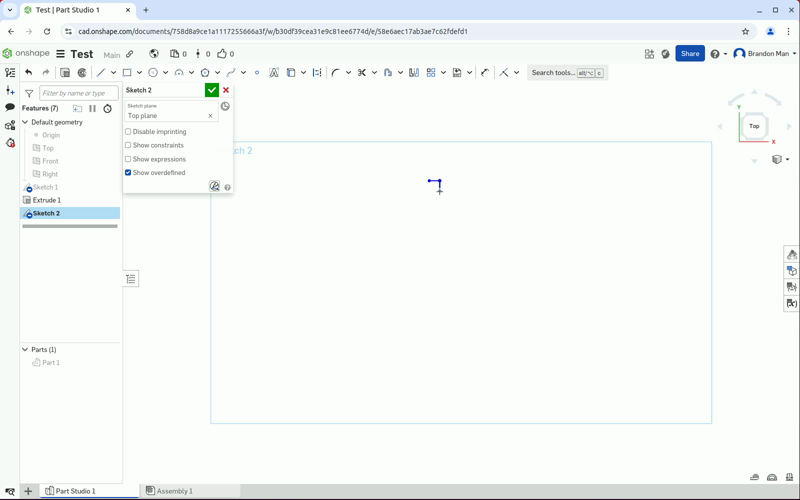
mouse_move(439, 191)
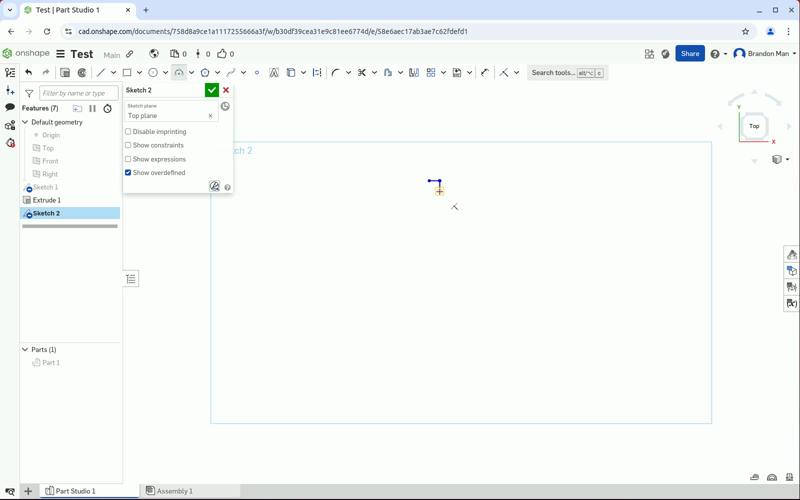
click(439, 191)
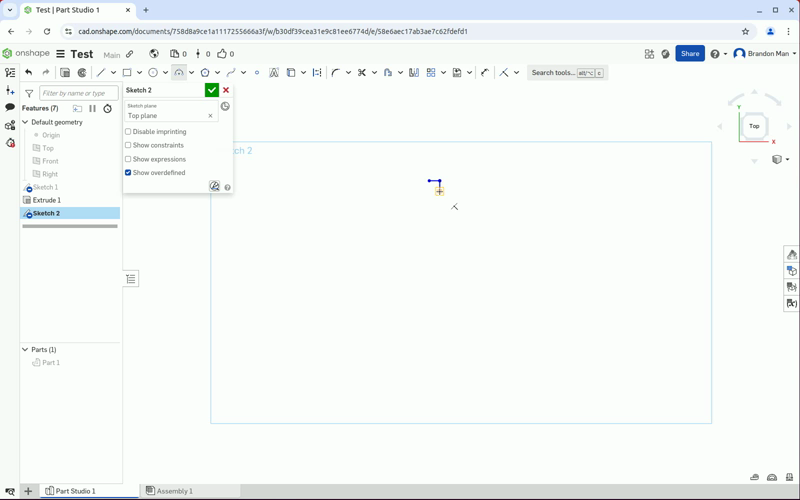
mouse_move(429, 180)
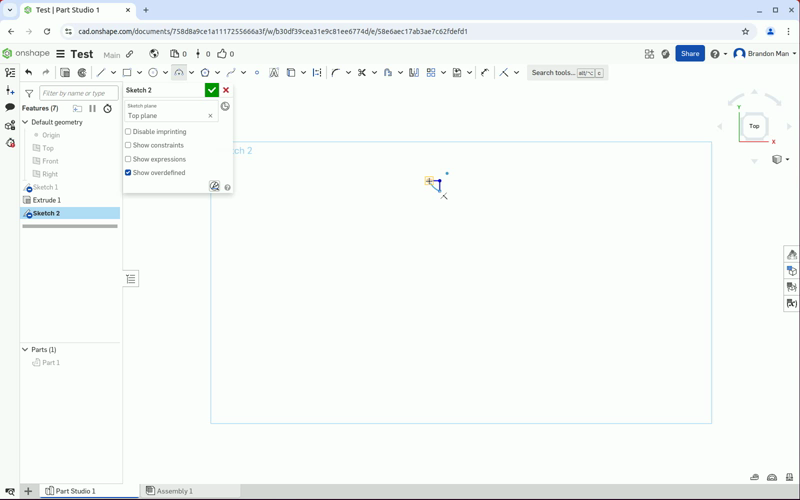
click(429, 180)
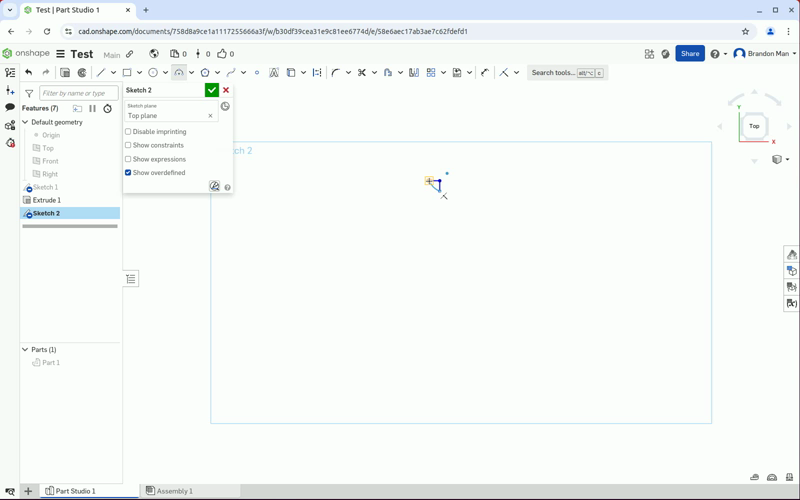
key_down(shift)
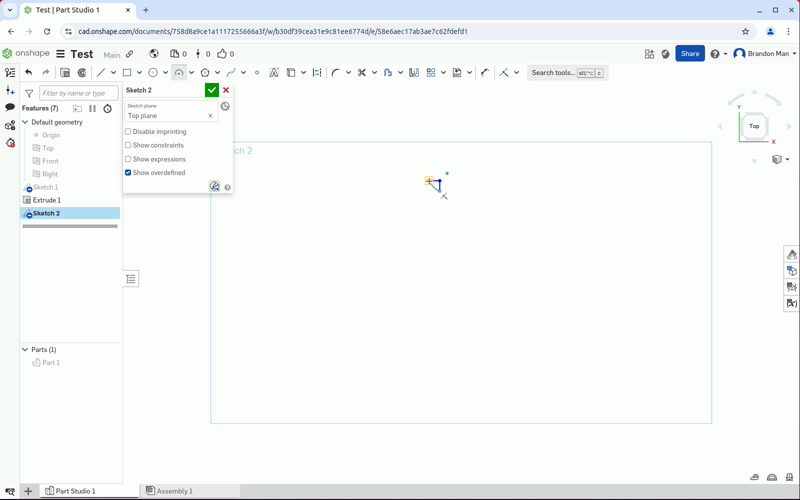
mouse_move(447, 173)
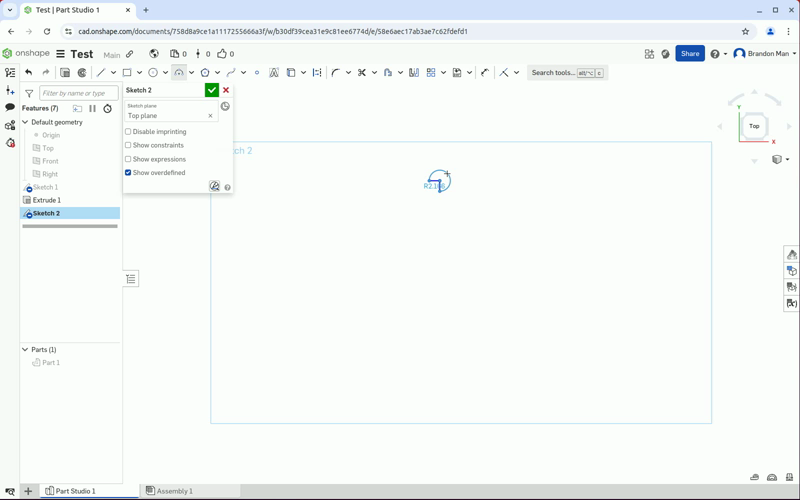
click(447, 173)
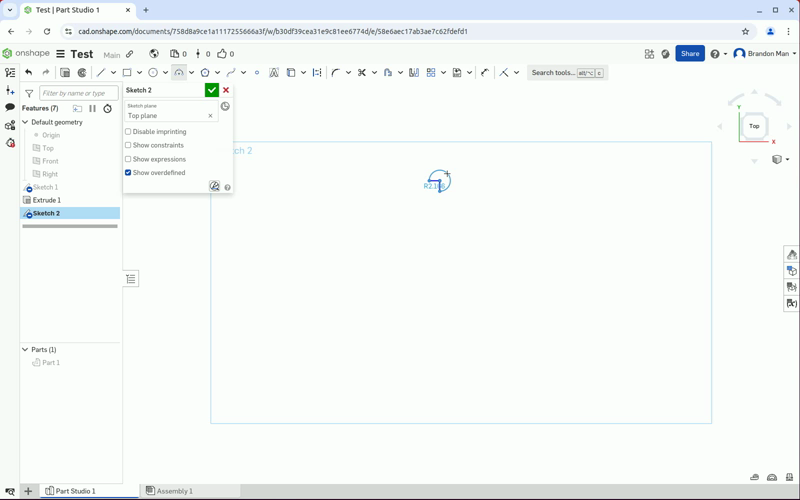
key_up(shift)
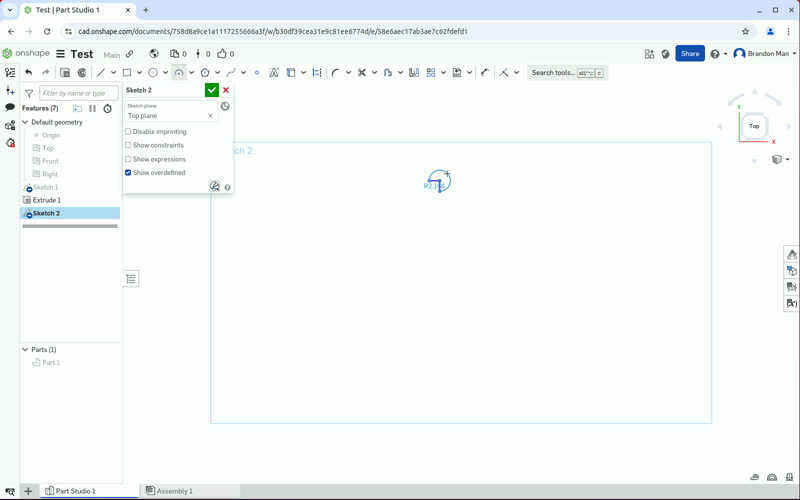
key(esc)
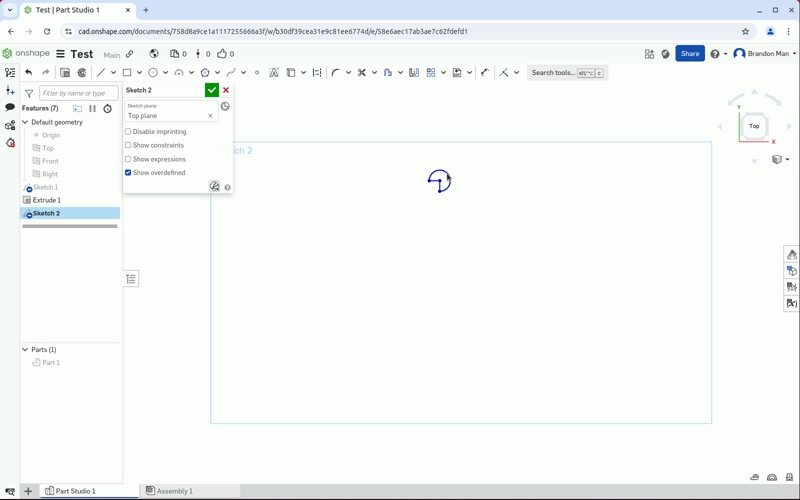
mouse_move(441, 175)
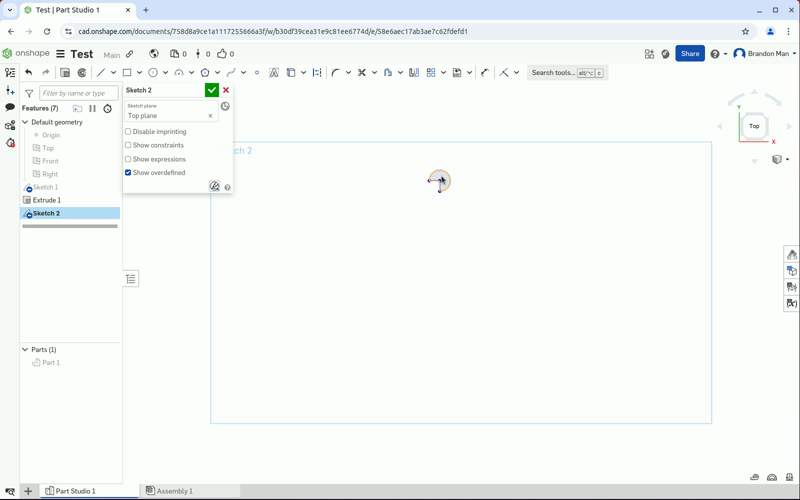
scroll(6)
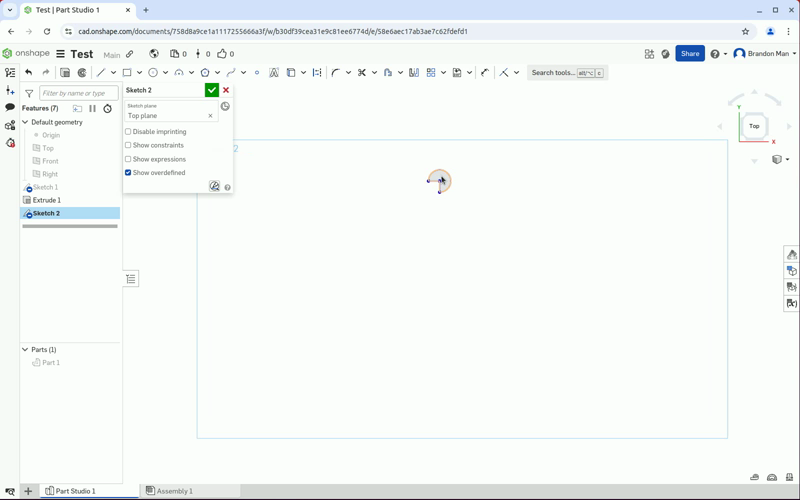
scroll(6)
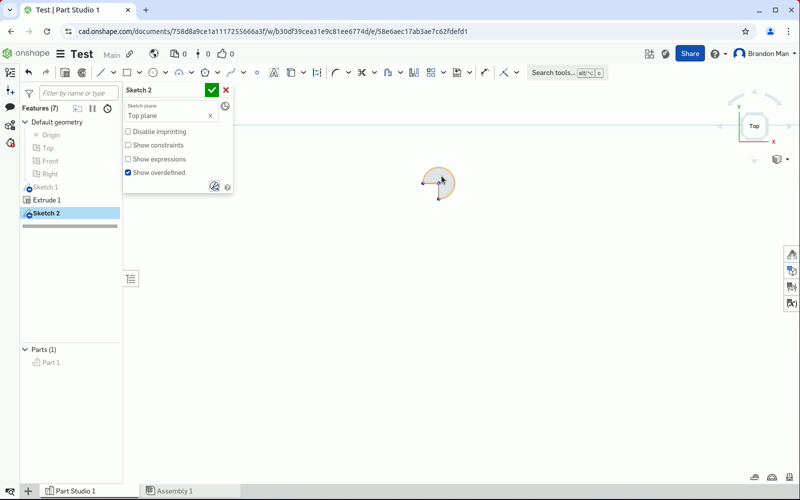
scroll(6)
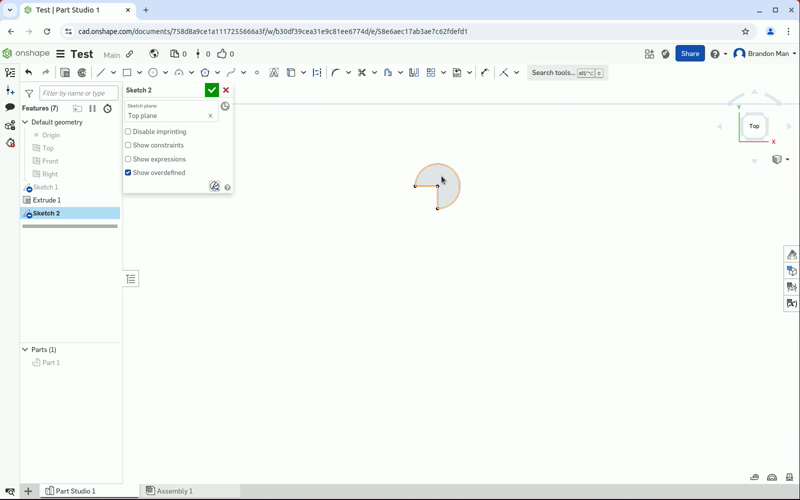
scroll(6)
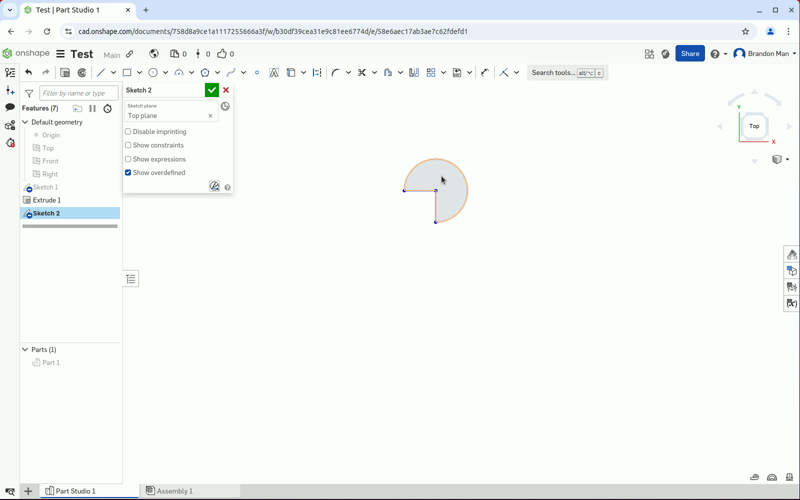
scroll(6)
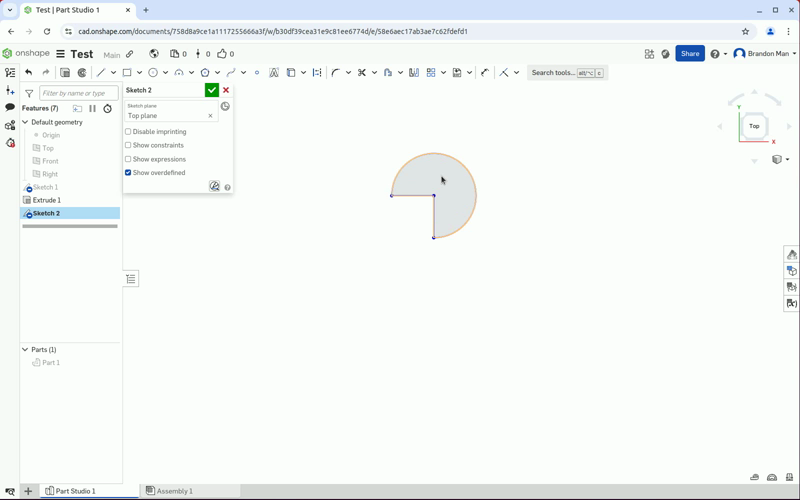
scroll(6)
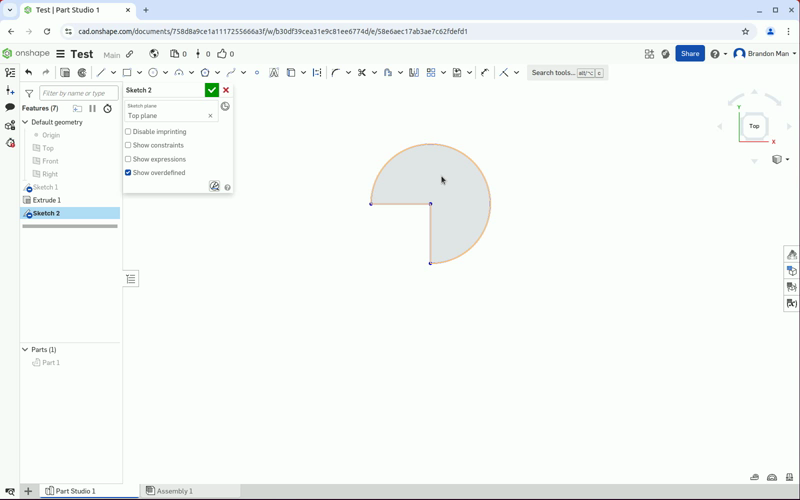
scroll(6)
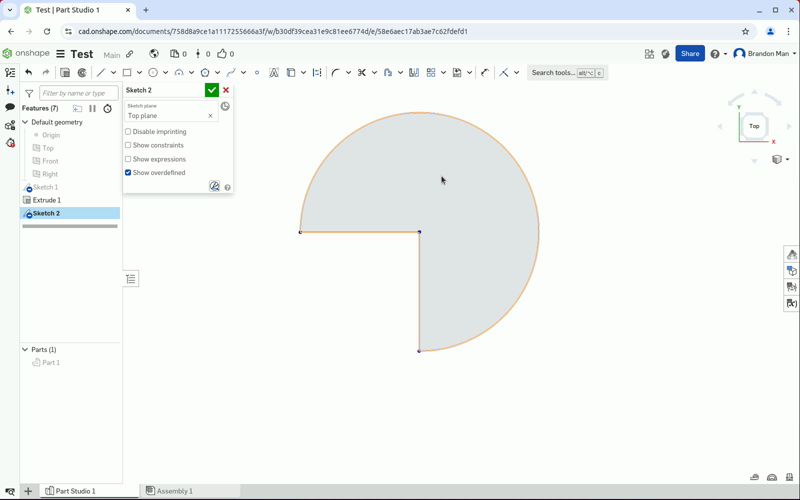
click(441, 175)
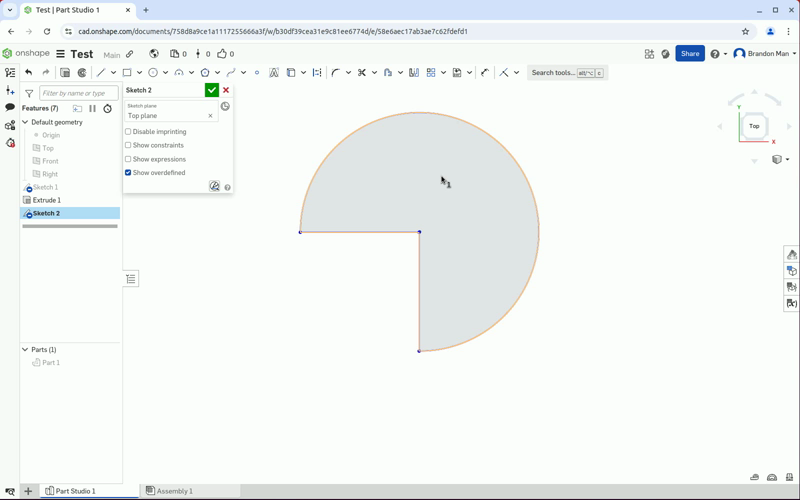
scroll(-6)
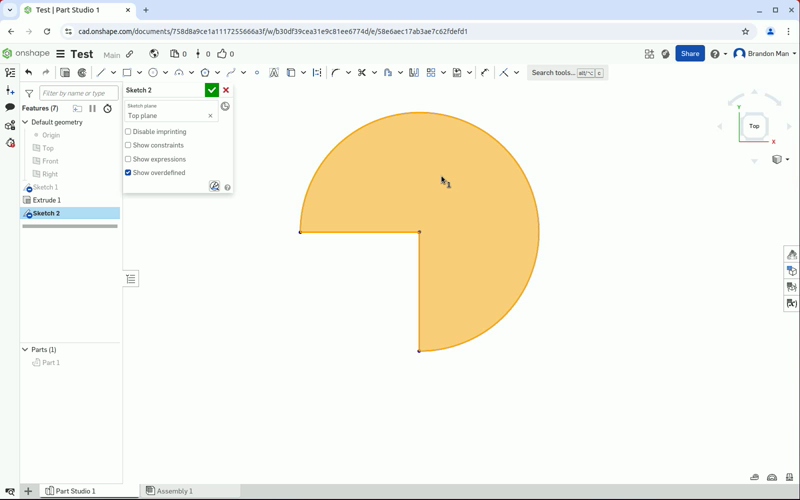
scroll(-6)
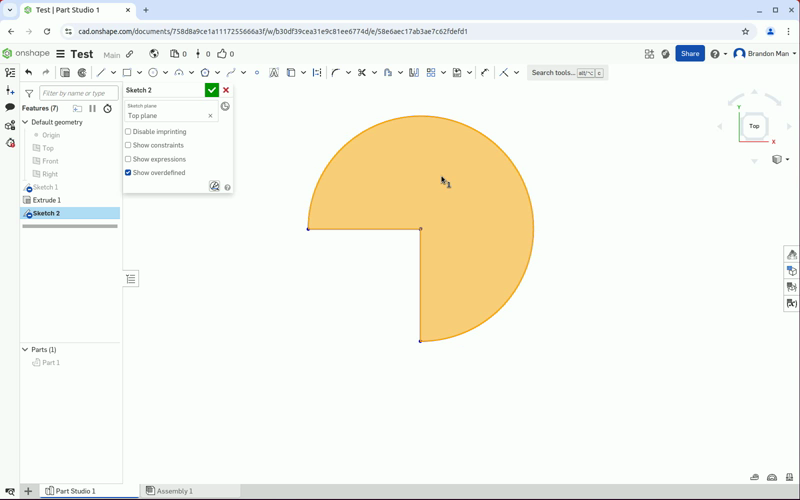
scroll(-6)
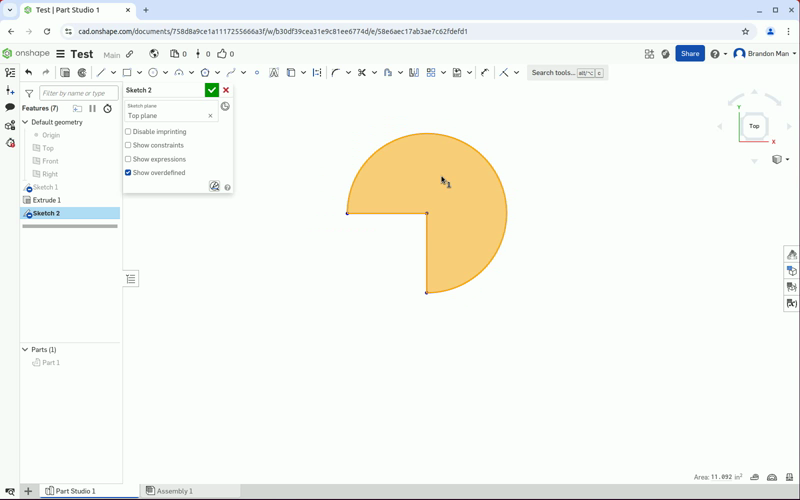
scroll(-6)
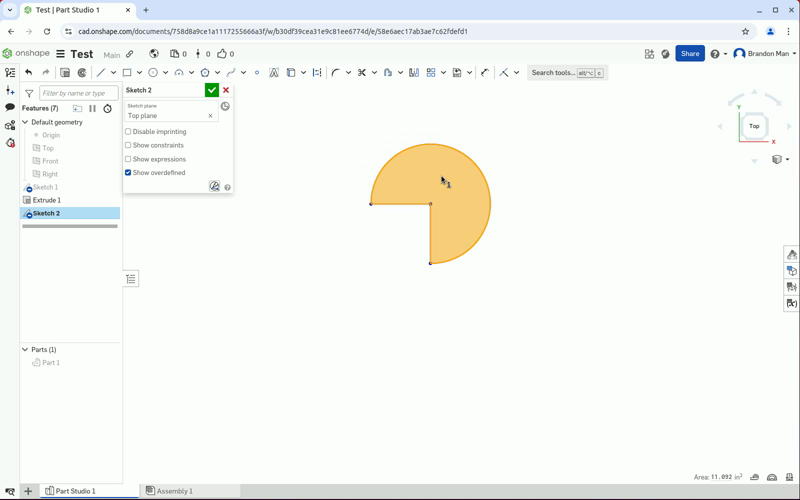
scroll(-6)
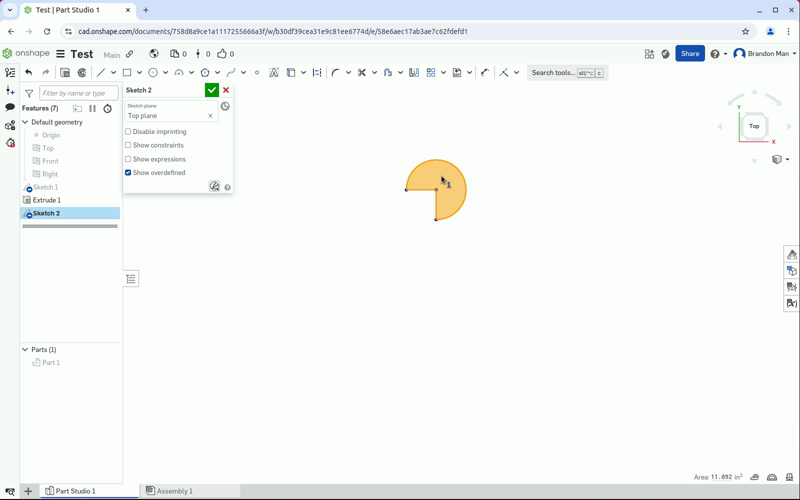
scroll(-6)
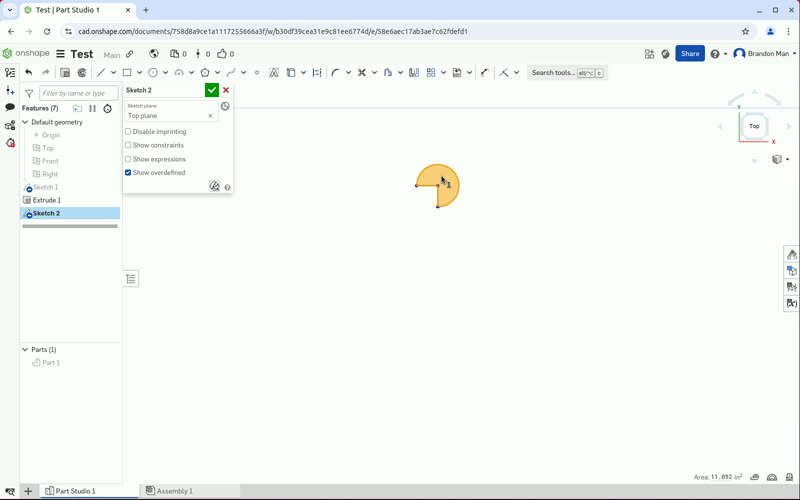
scroll(-6)
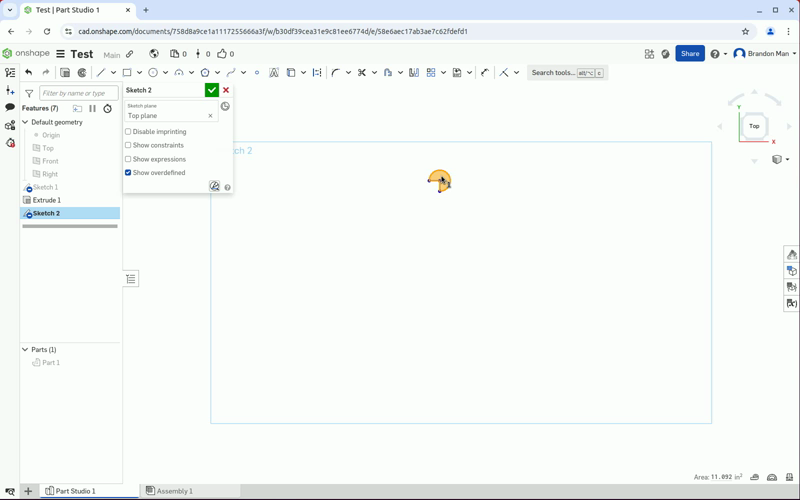
mouse_move(73, 352)
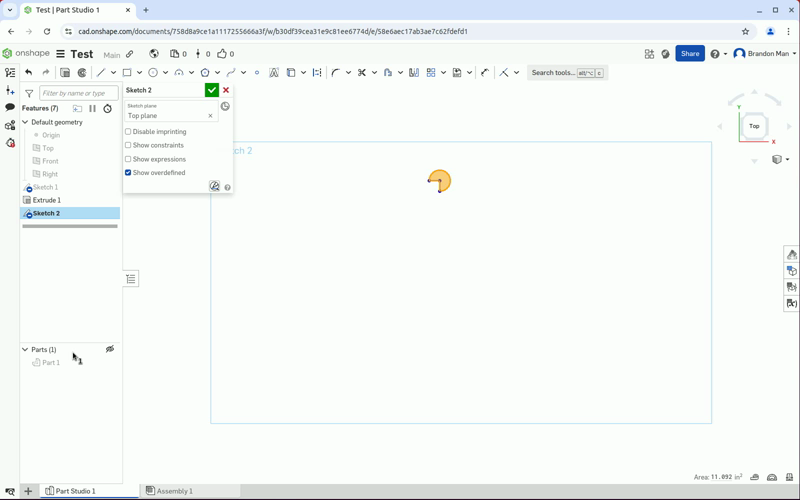
key(shift+y)
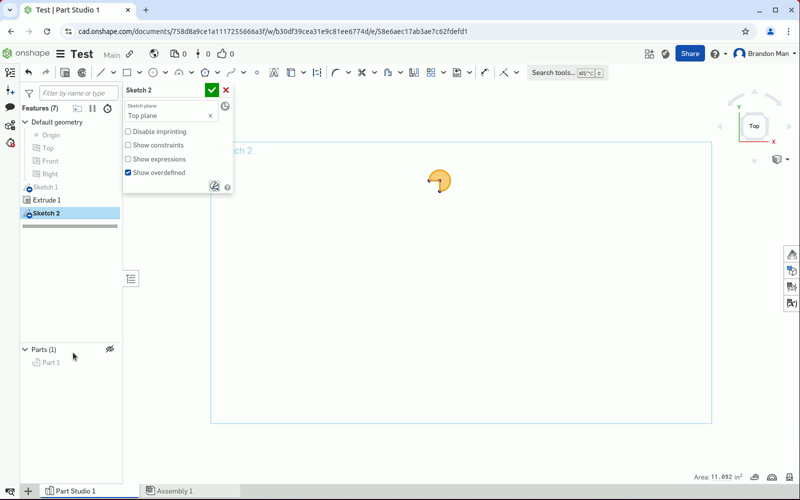
key(shift+e)
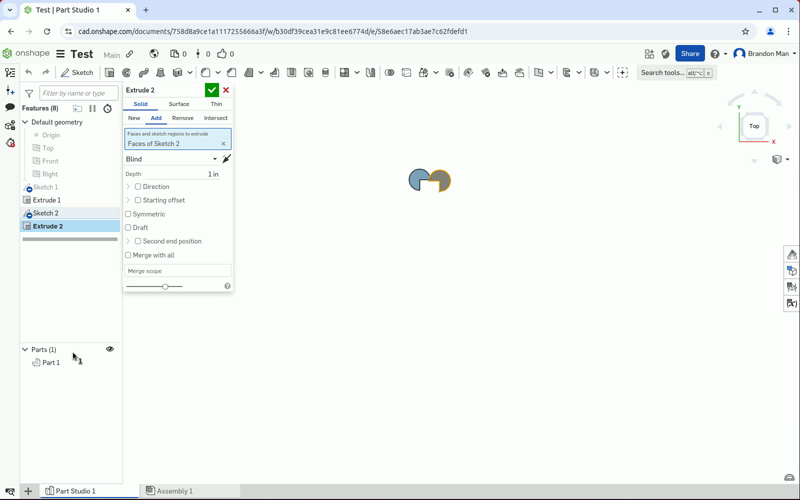
mouse_move(143, 106)
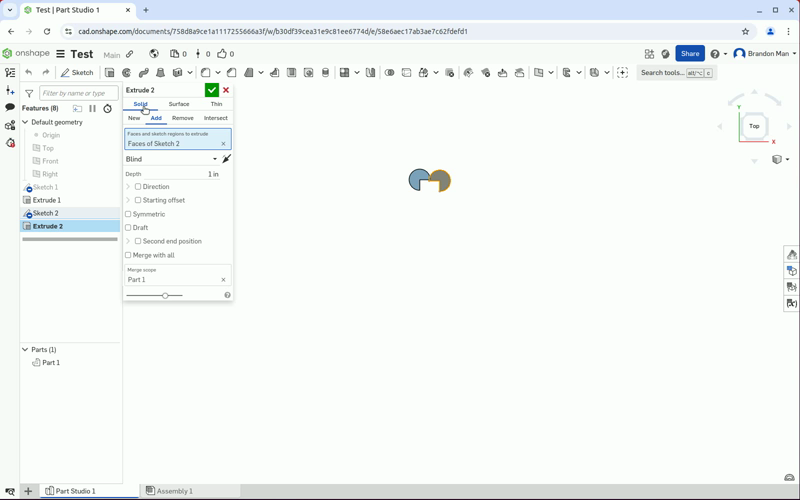
click(143, 106)
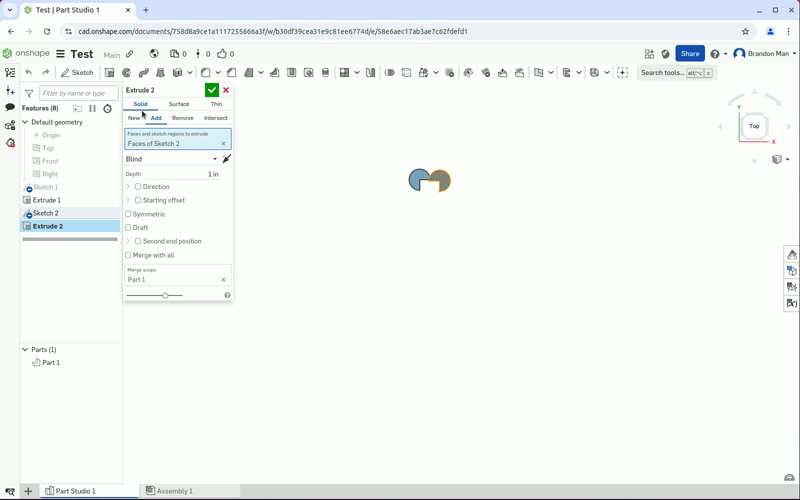
mouse_move(137, 120)
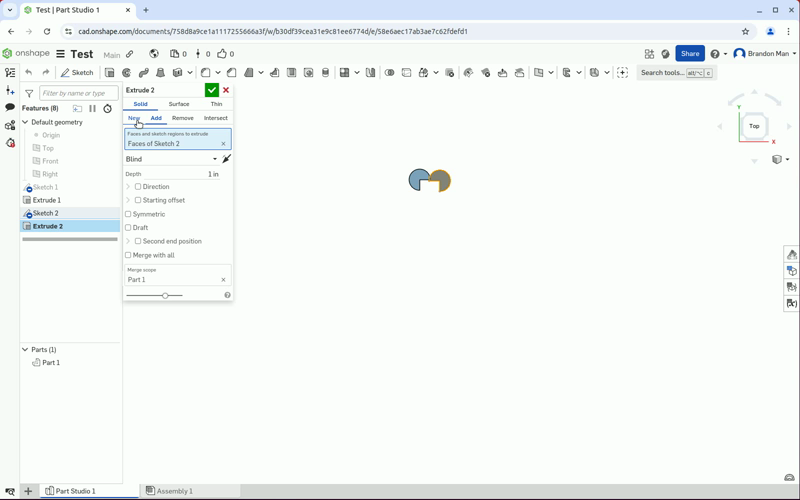
click(137, 120)
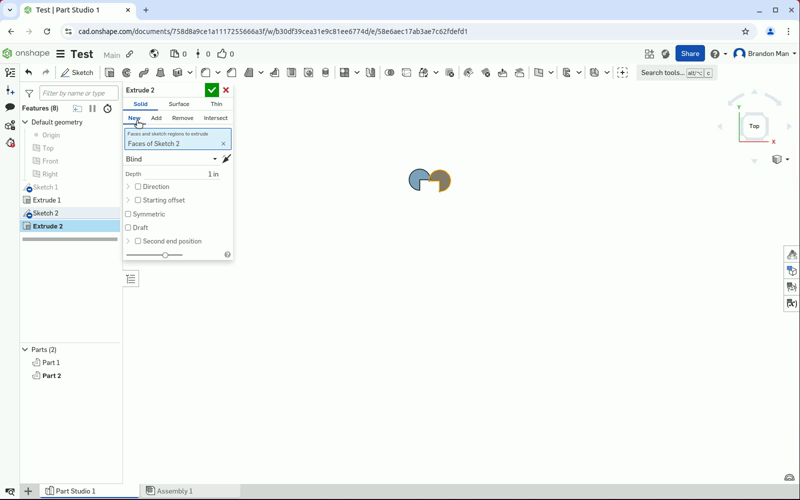
key(tab, 4)
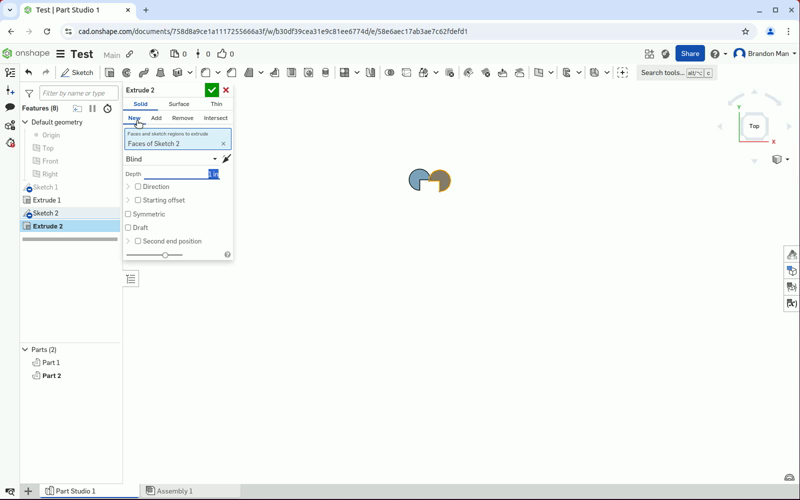
text(5.777)
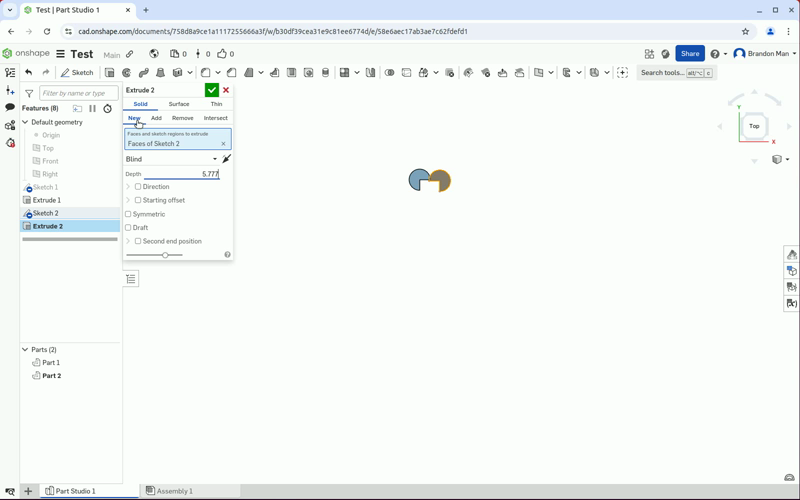
key(enter)
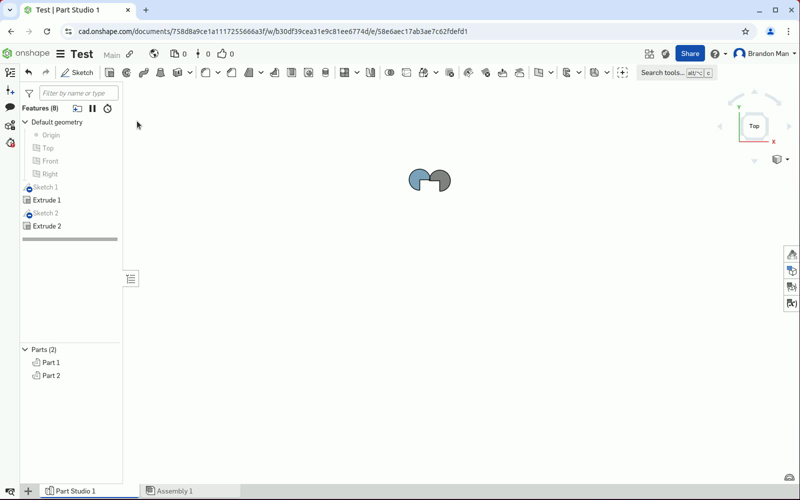
key(shift+h)
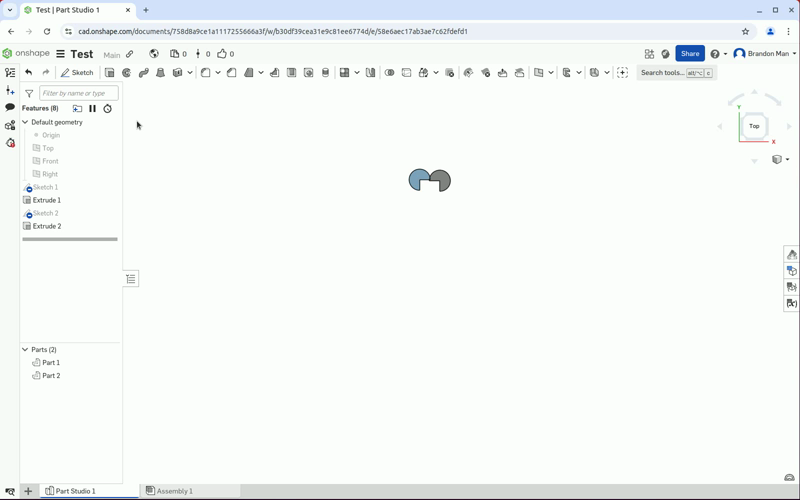
key(shift+h)
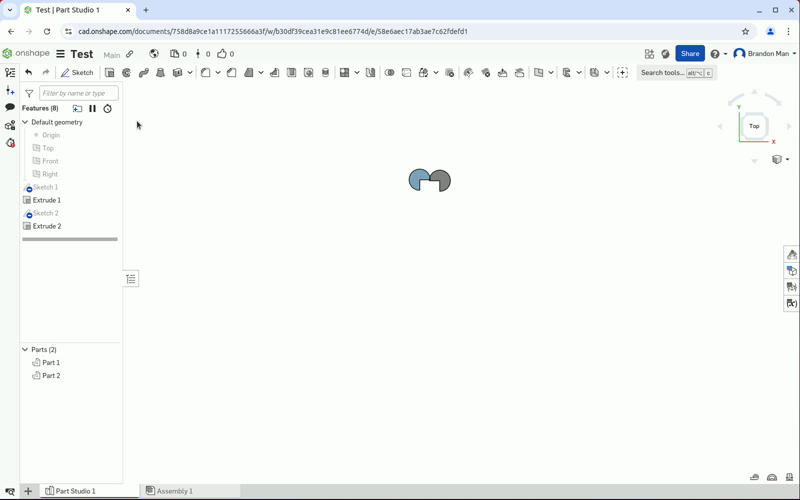
mouse_move(73, 189)
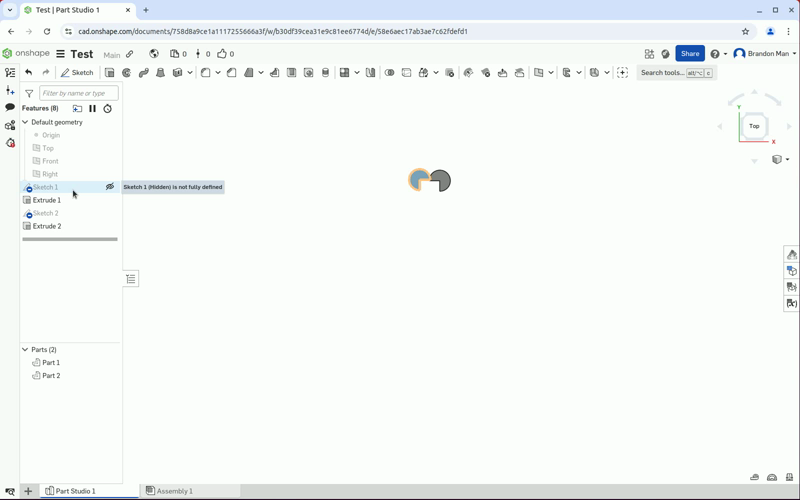
click(73, 189)
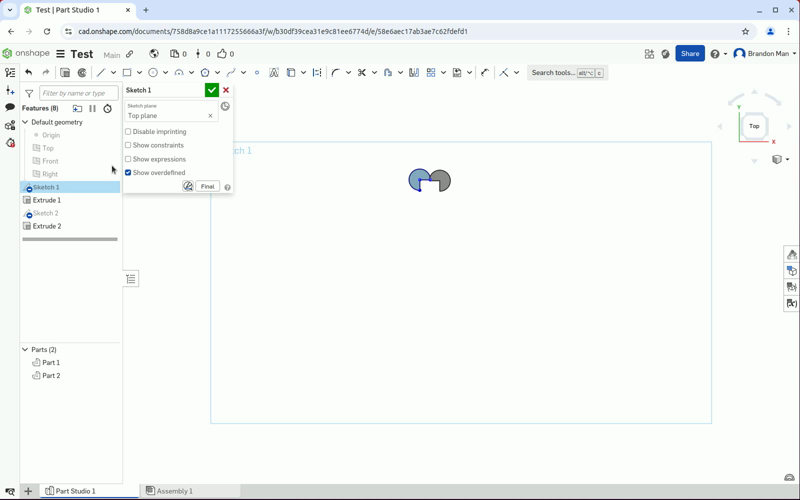
mouse_move(229, 92)
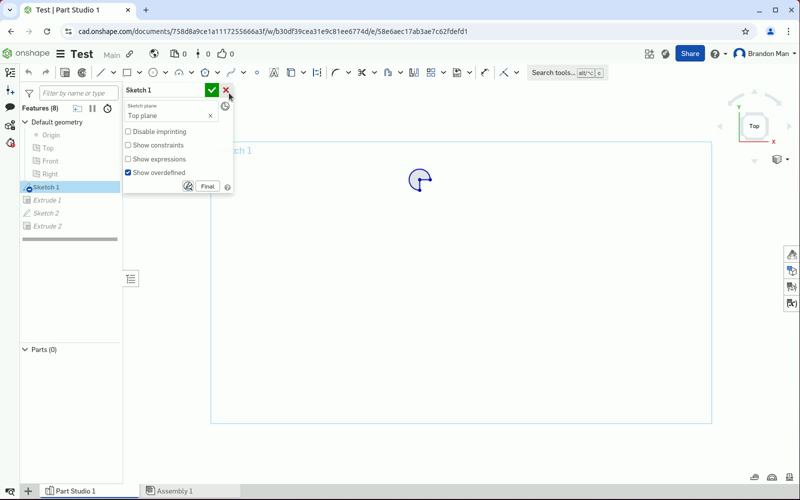
click(229, 92)
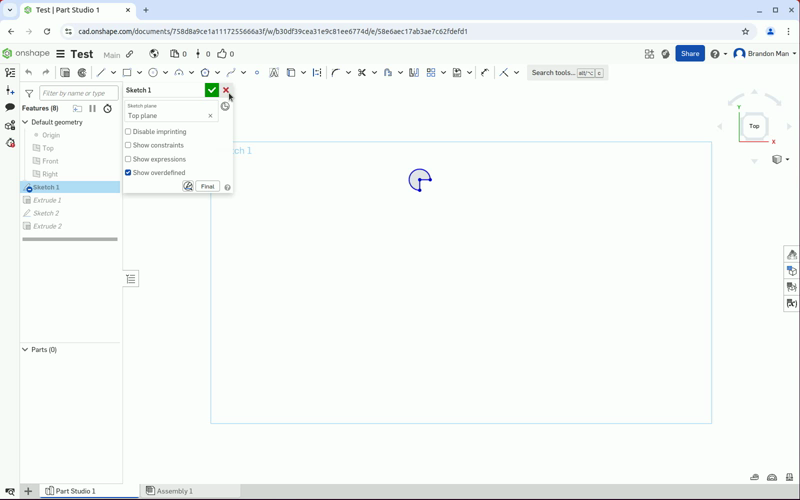
key(shift+s)
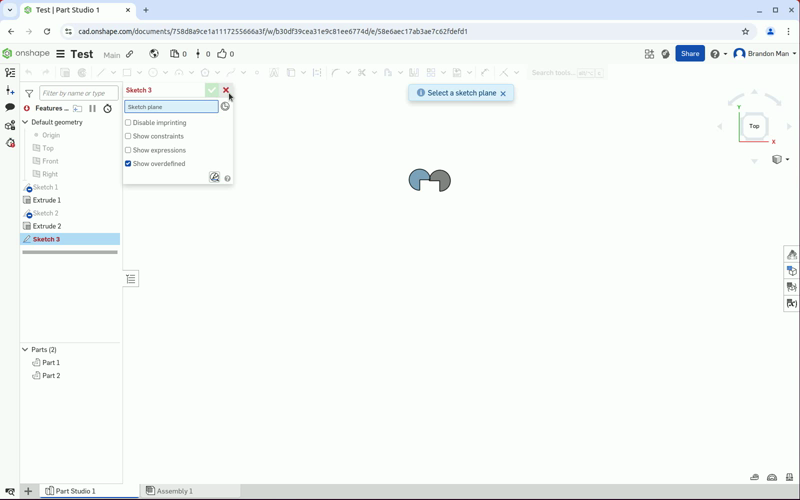
mouse_move(73, 150)
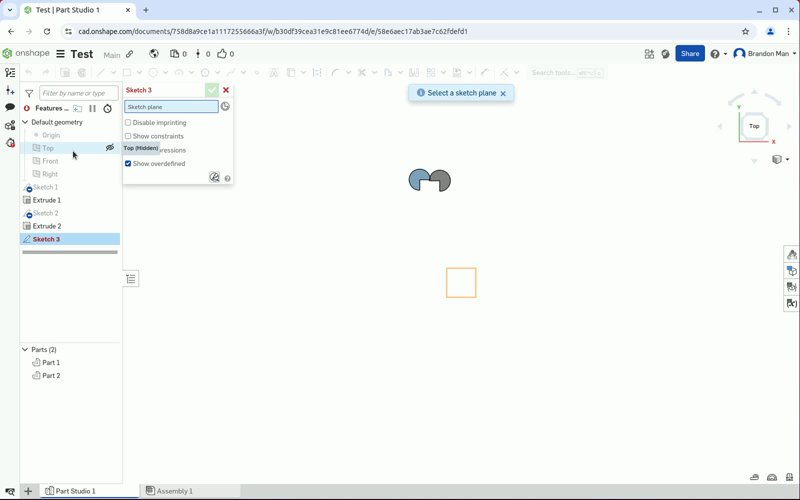
click(73, 150)
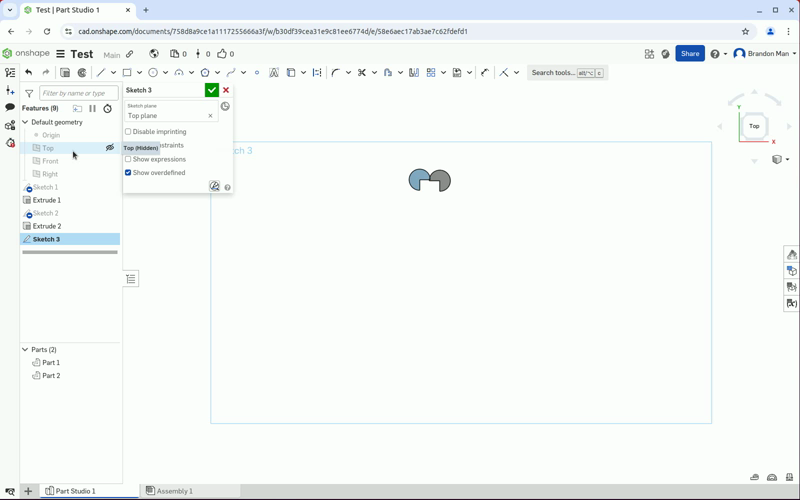
mouse_move(73, 352)
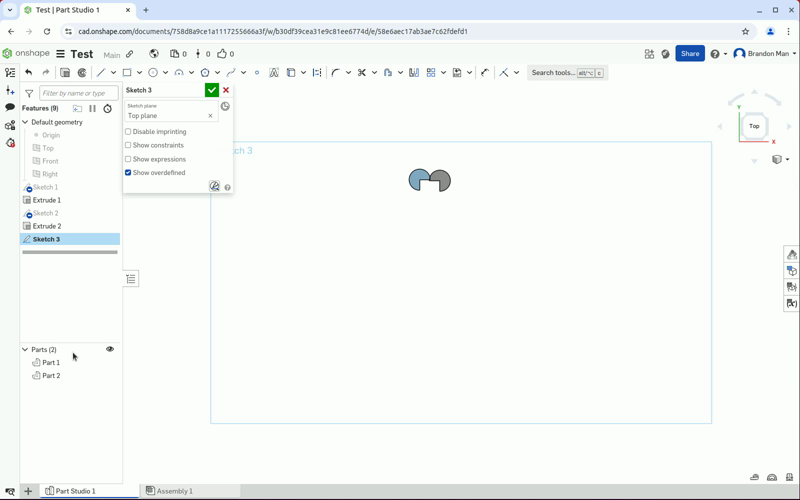
key(y)
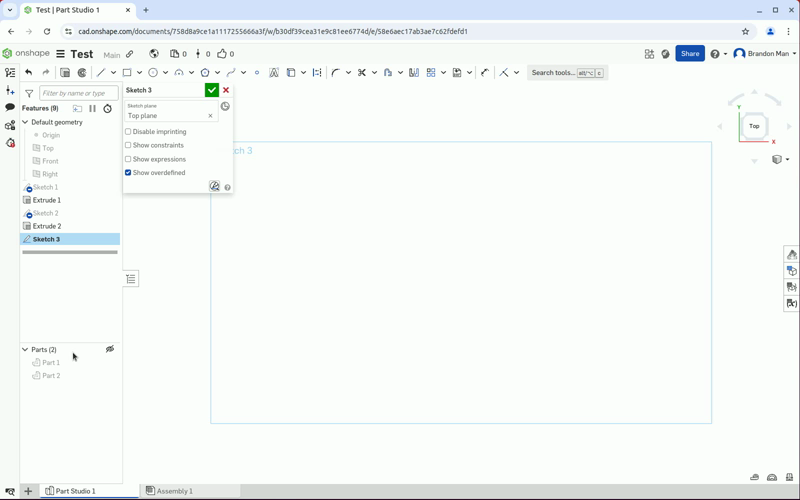
key(a)
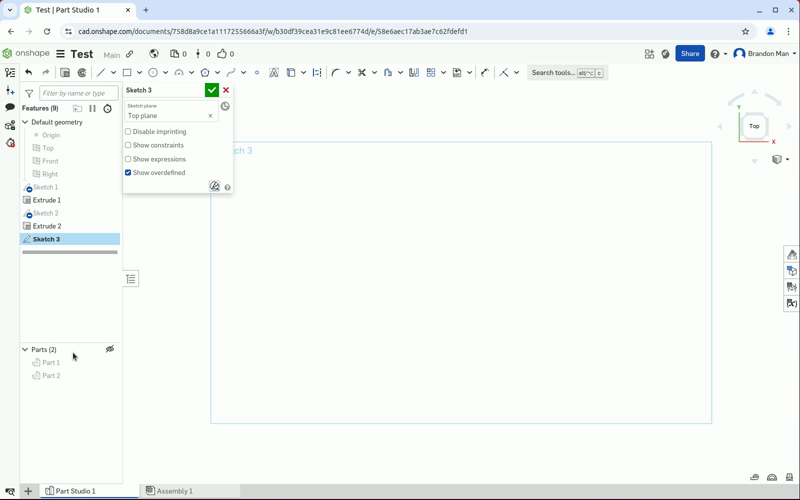
key_down(shift)
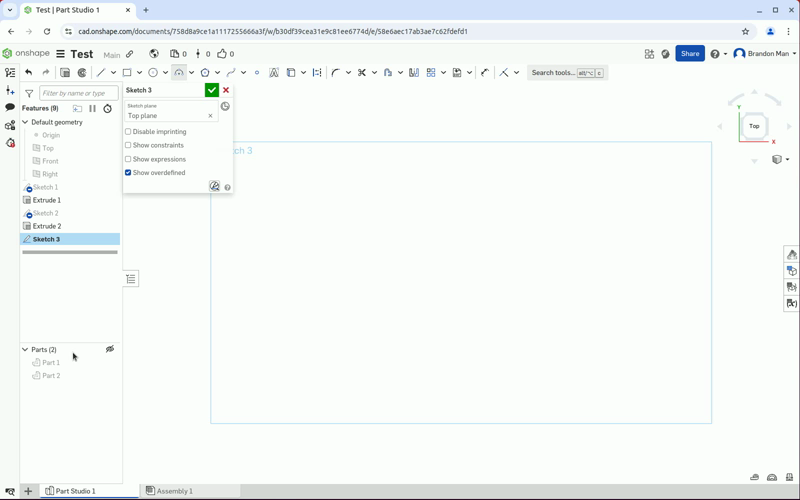
mouse_move(429, 200)
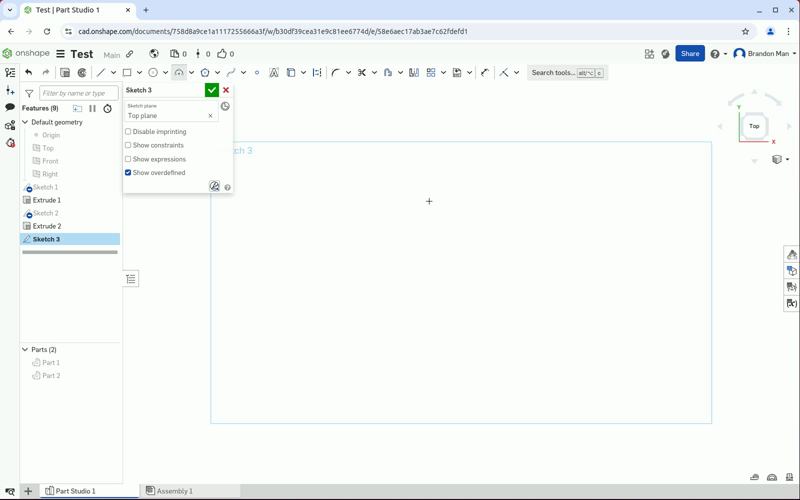
click(429, 200)
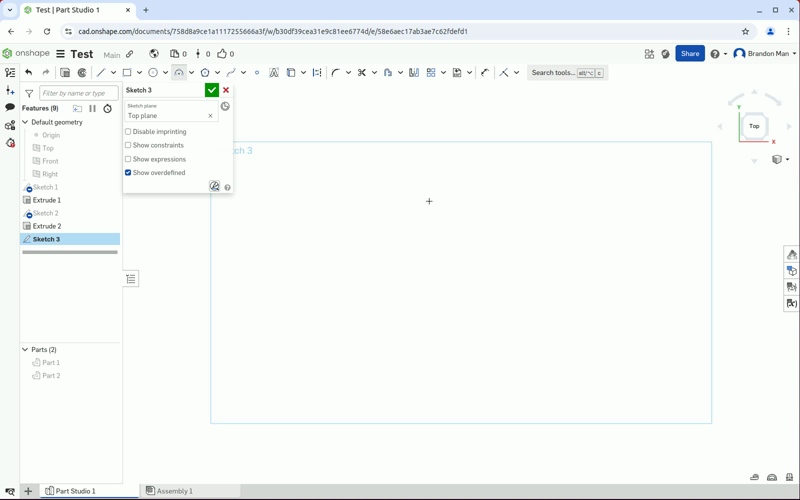
key_up(shift)
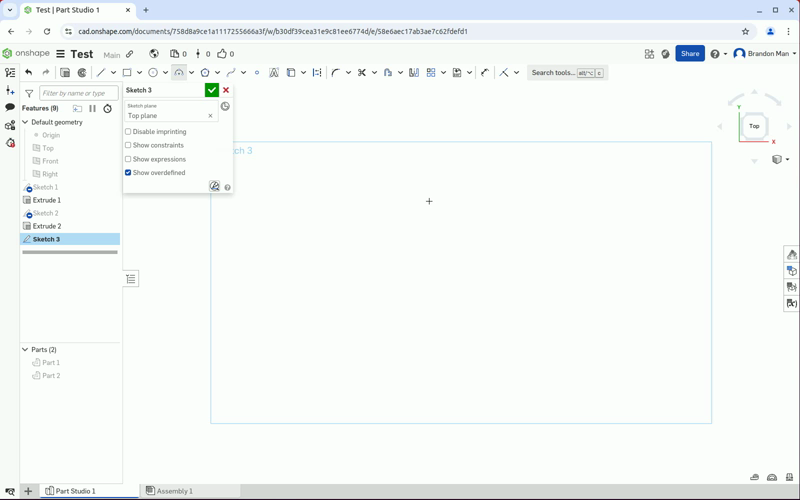
key_down(shift)
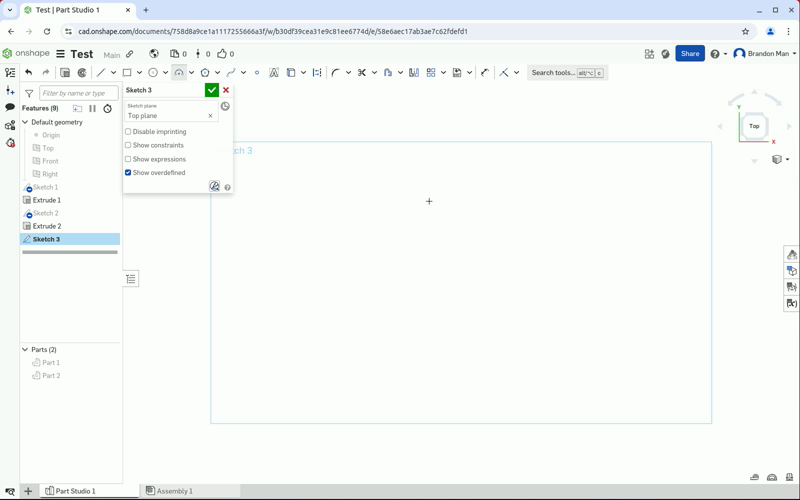
mouse_move(439, 190)
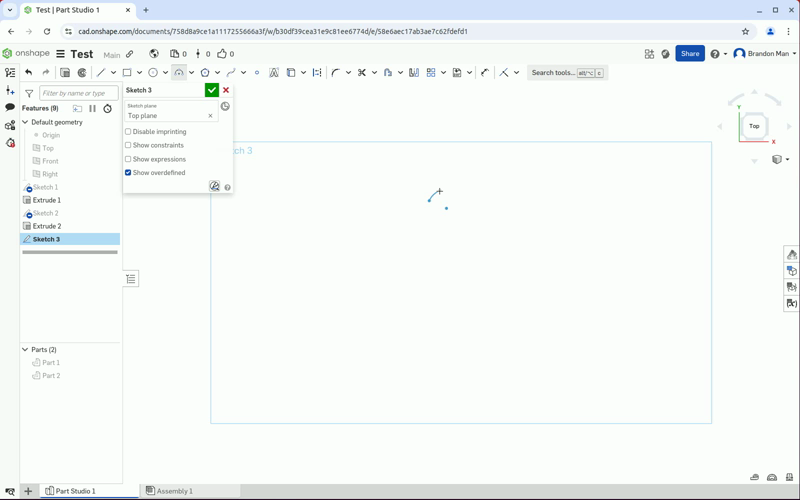
click(439, 190)
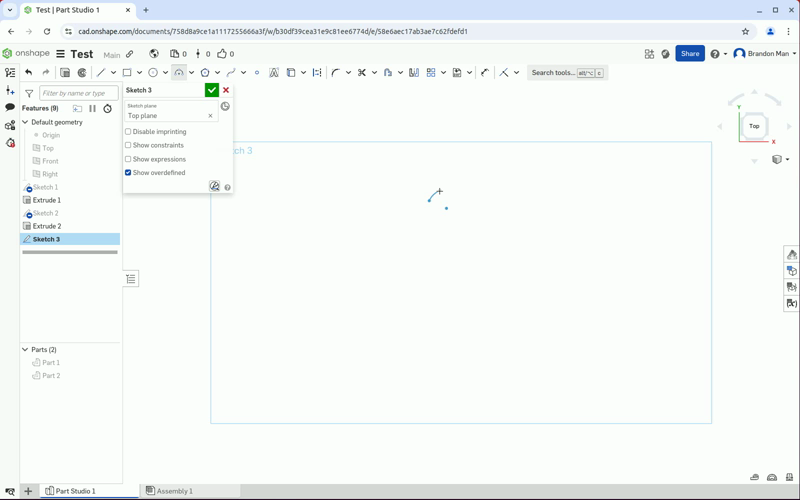
mouse_move(447, 208)
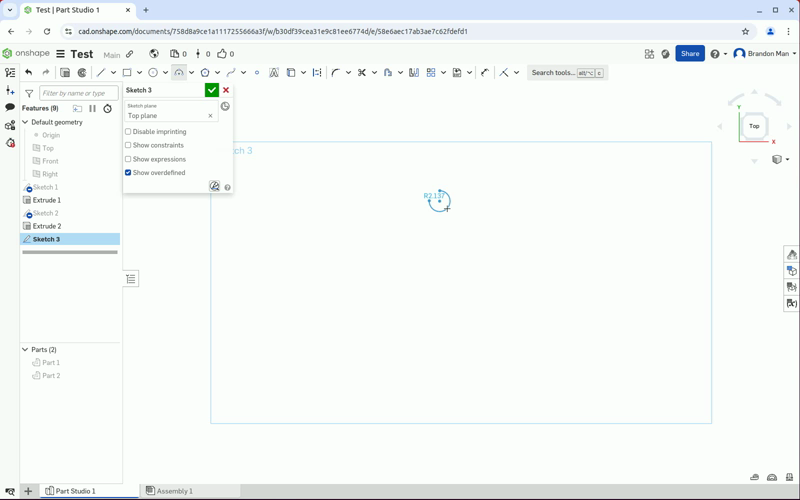
click(447, 208)
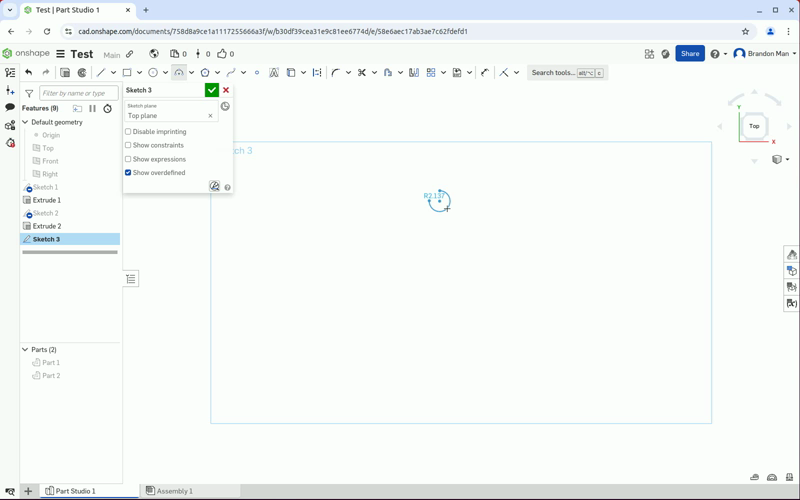
key_up(shift)
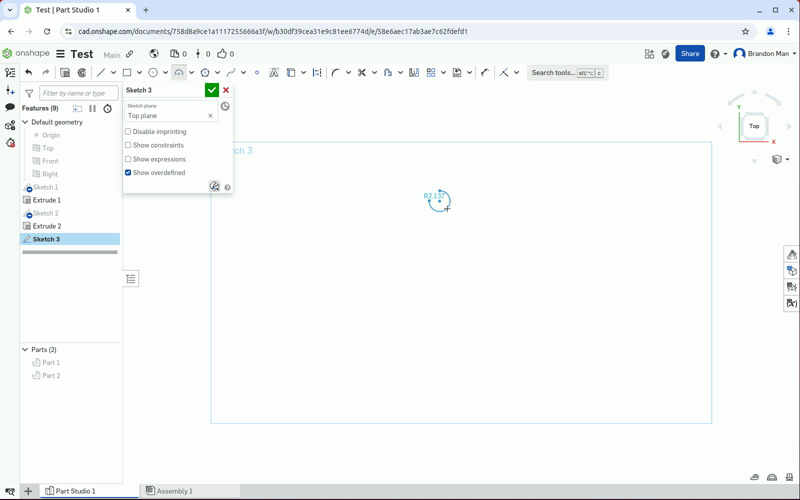
key(esc)
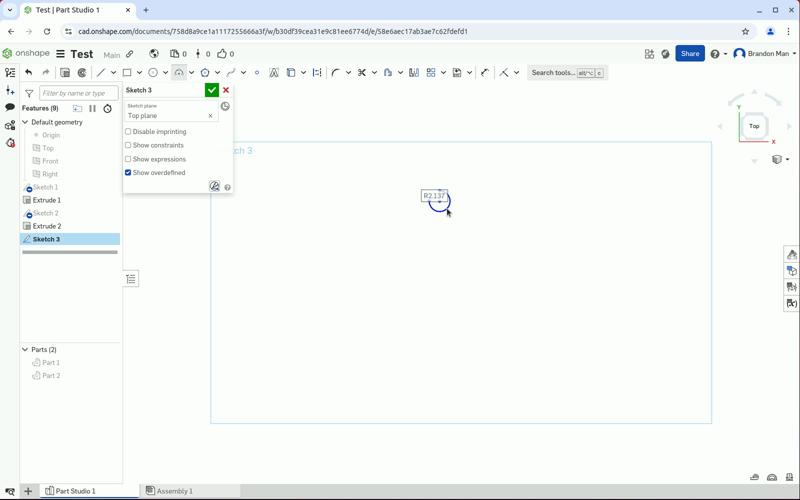
key(l)
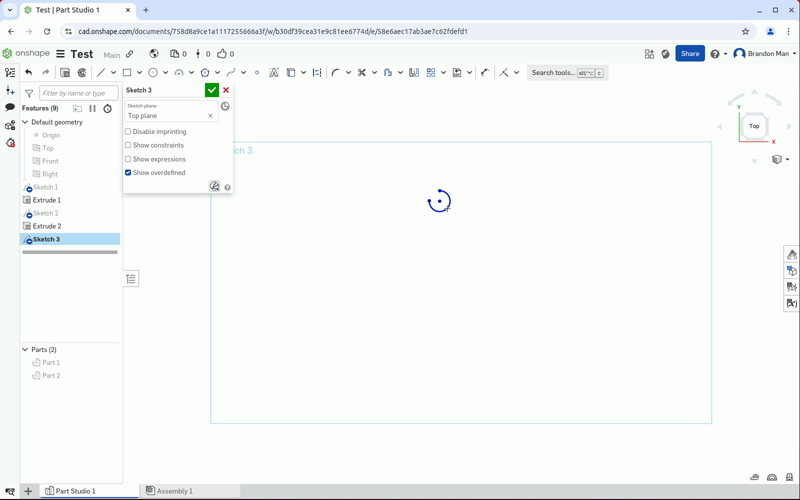
mouse_move(439, 190)
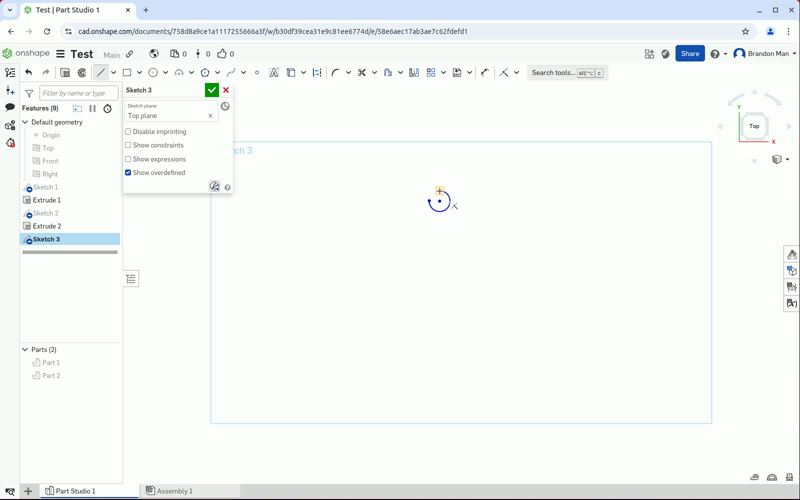
click(439, 190)
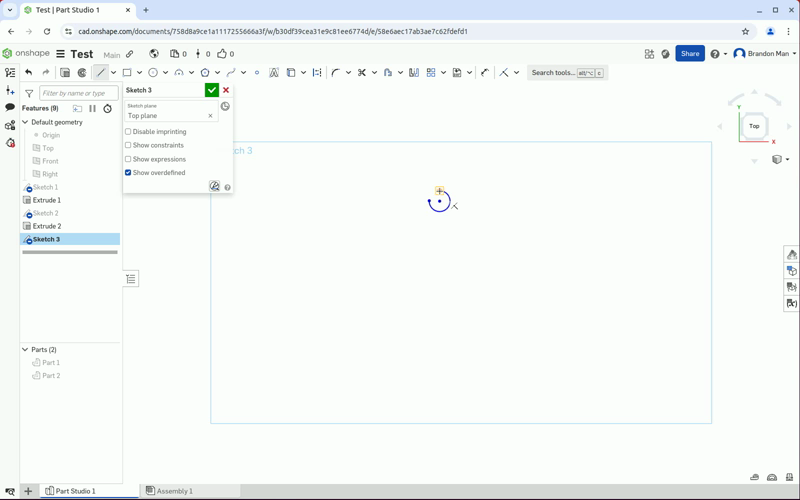
key_down(shift)
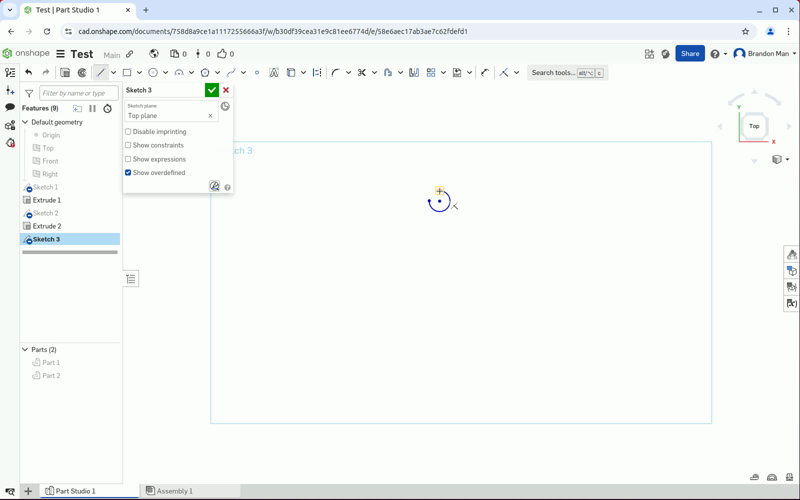
mouse_move(469, 190)
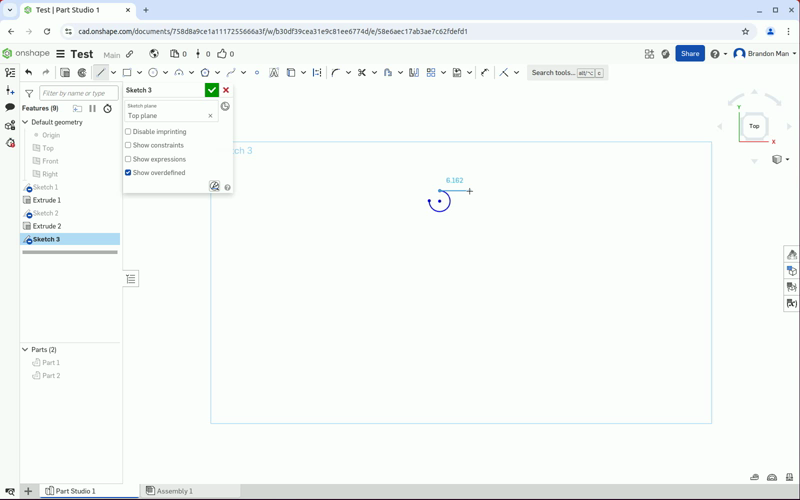
mouse_move(439, 200)
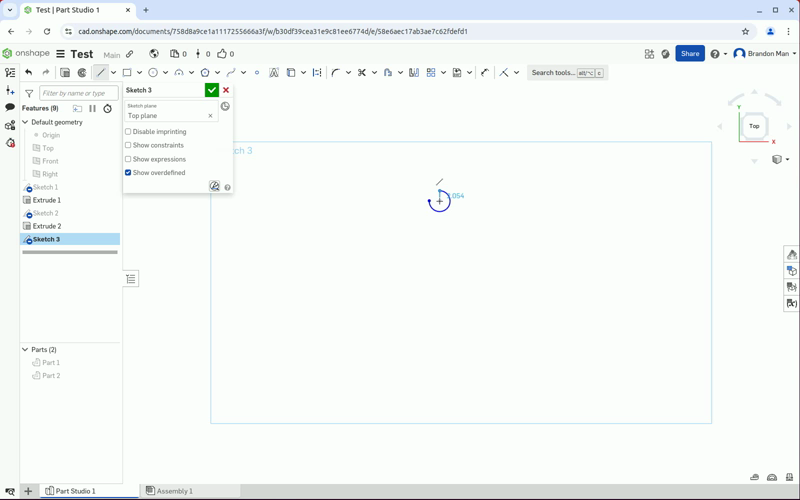
click(439, 200)
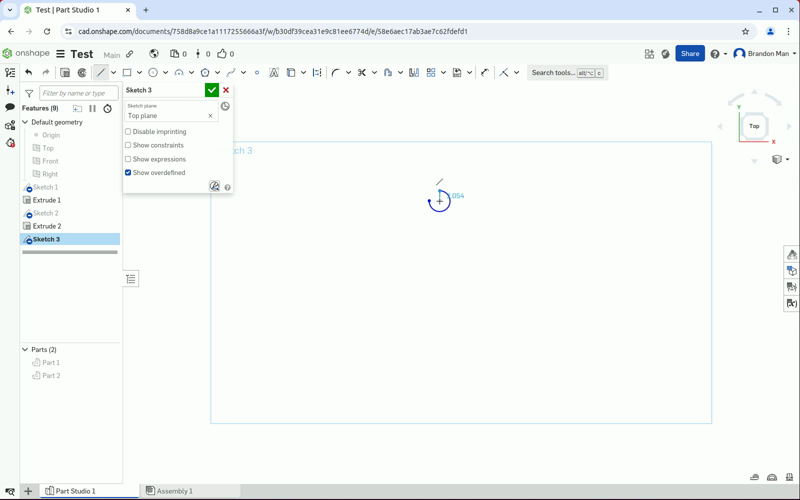
key_up(shift)
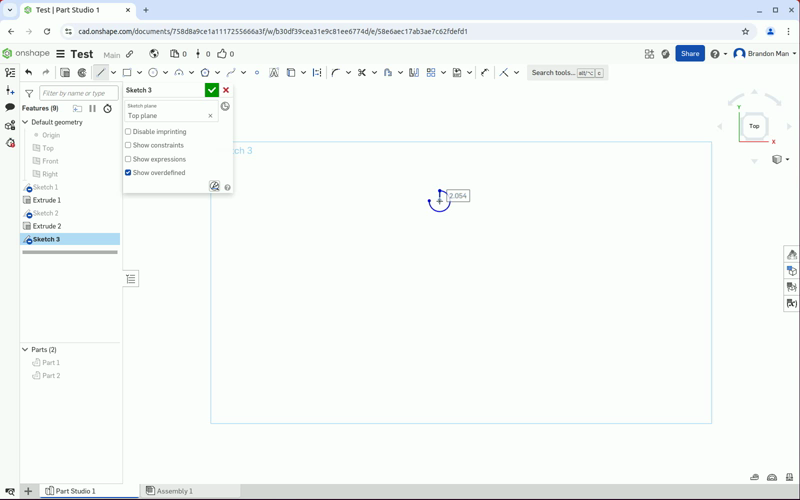
mouse_move(469, 200)
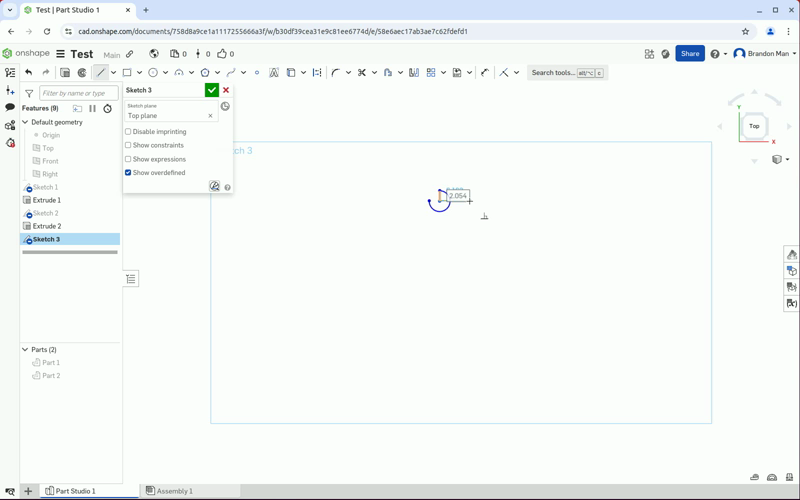
key_down(shift)
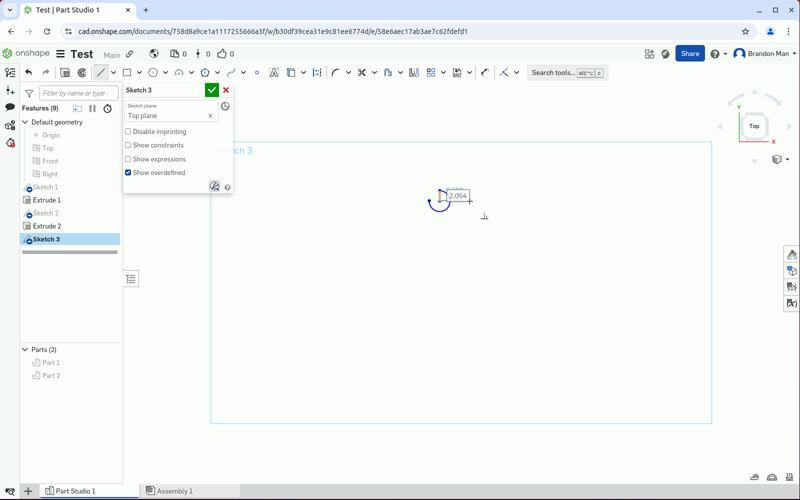
mouse_move(429, 200)
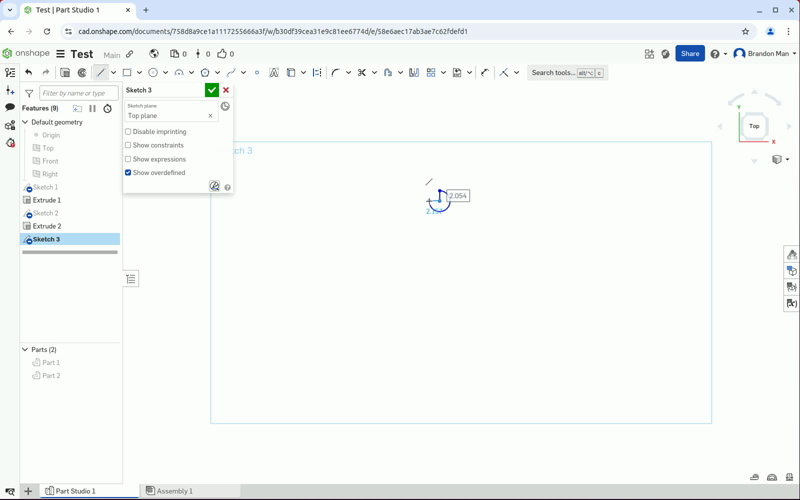
key_up(shift)
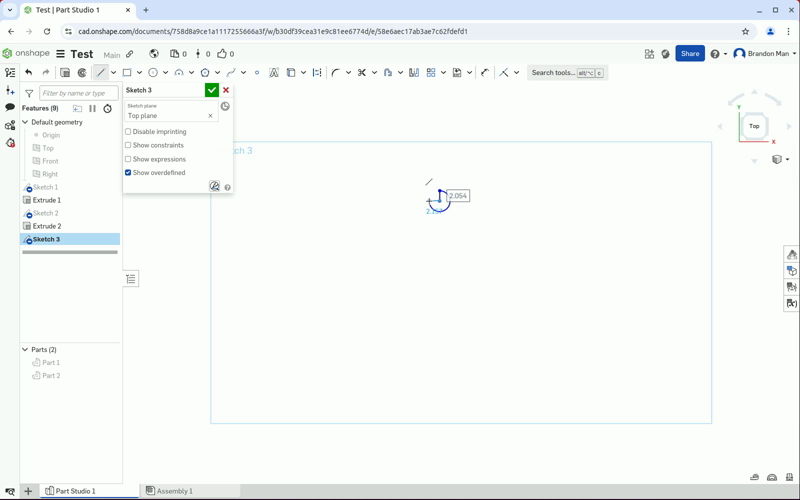
click(429, 200)
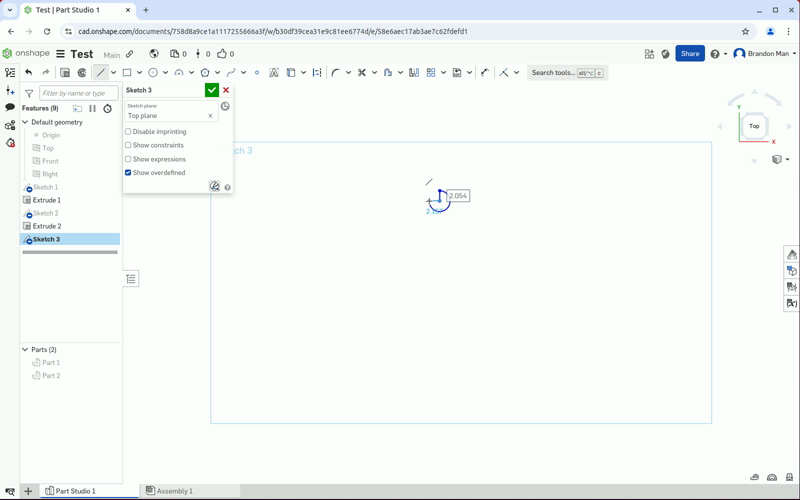
key(esc)
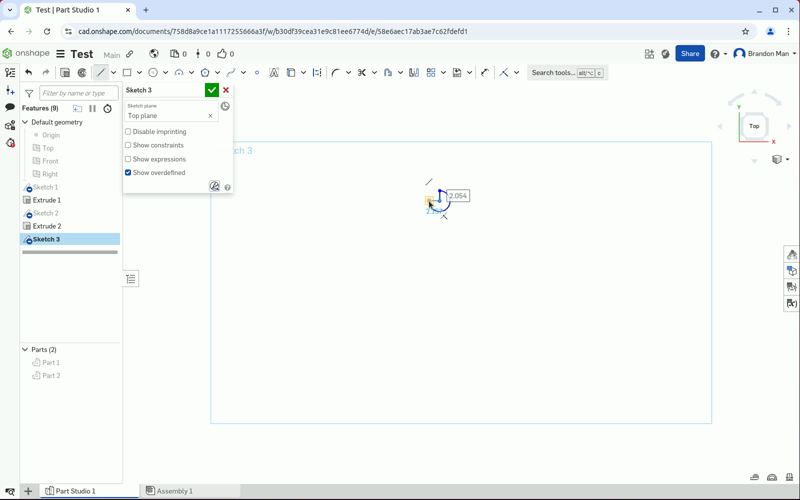
mouse_move(445, 207)
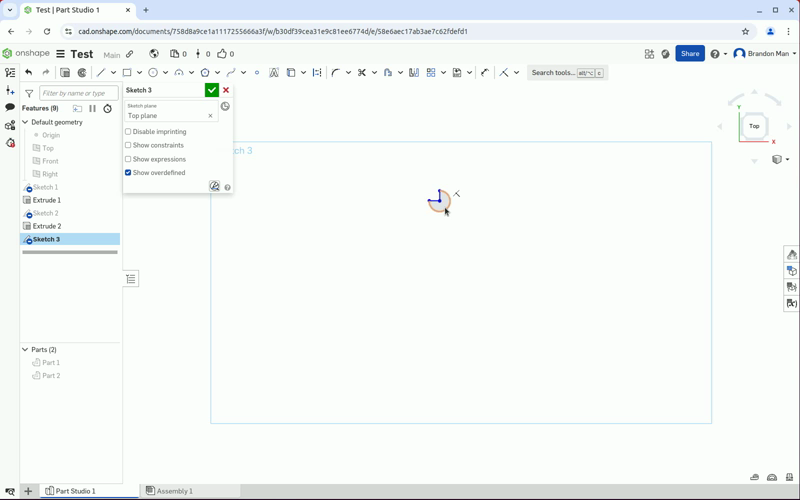
scroll(6)
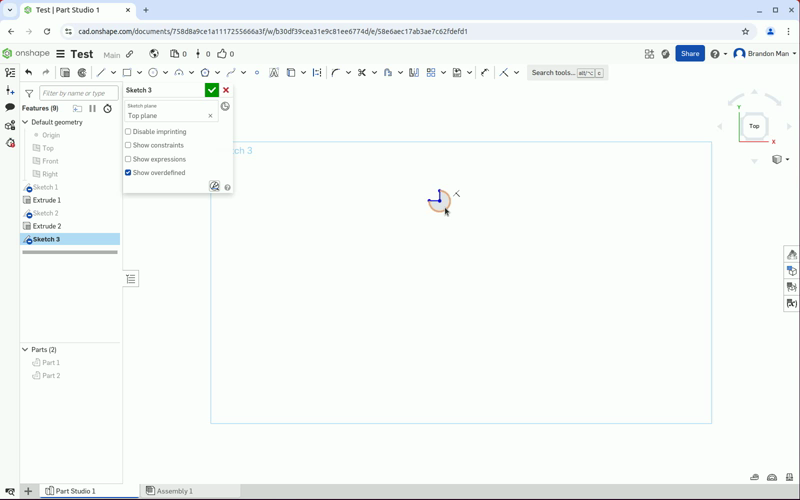
scroll(6)
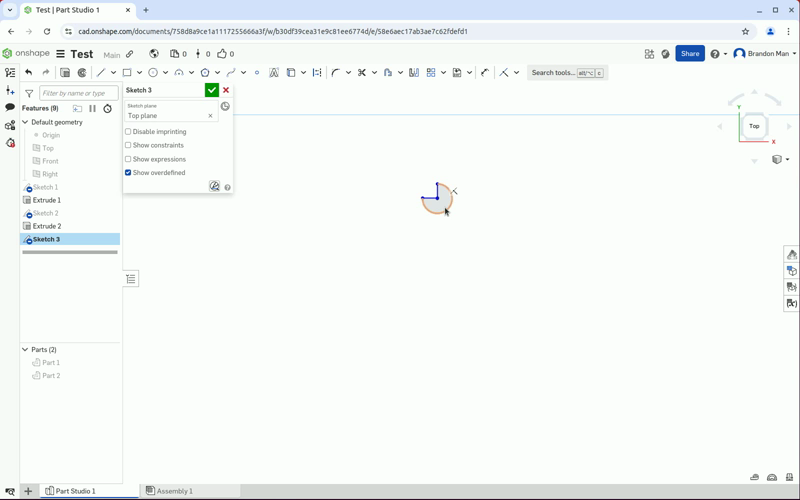
scroll(6)
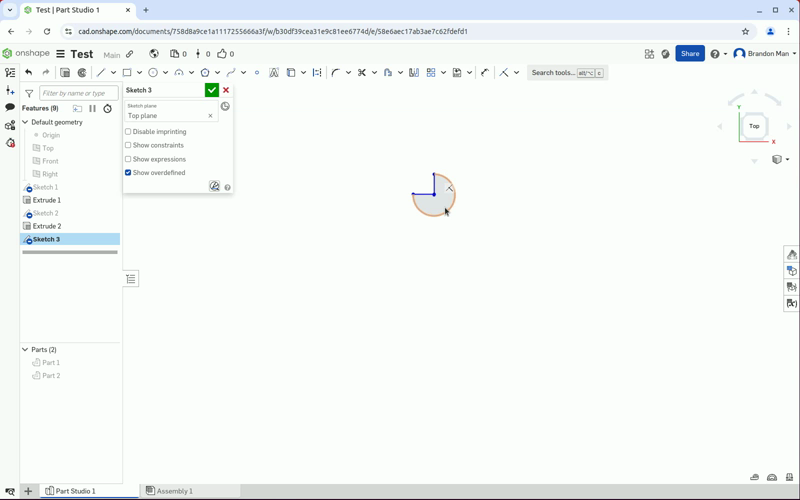
scroll(6)
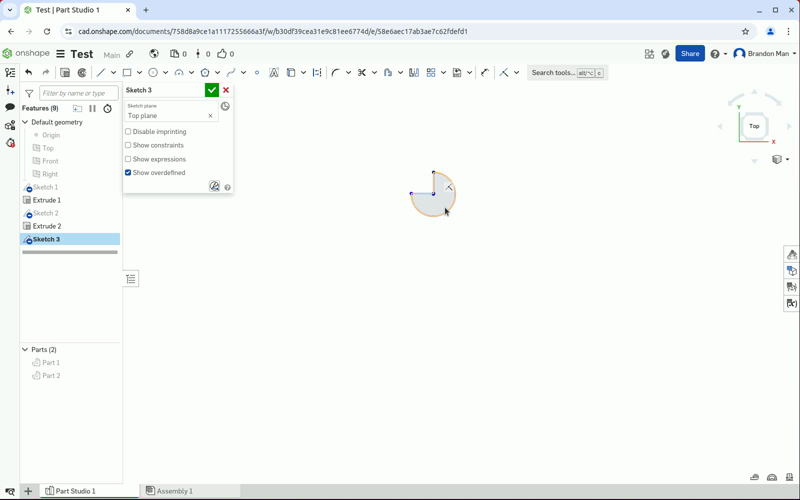
scroll(6)
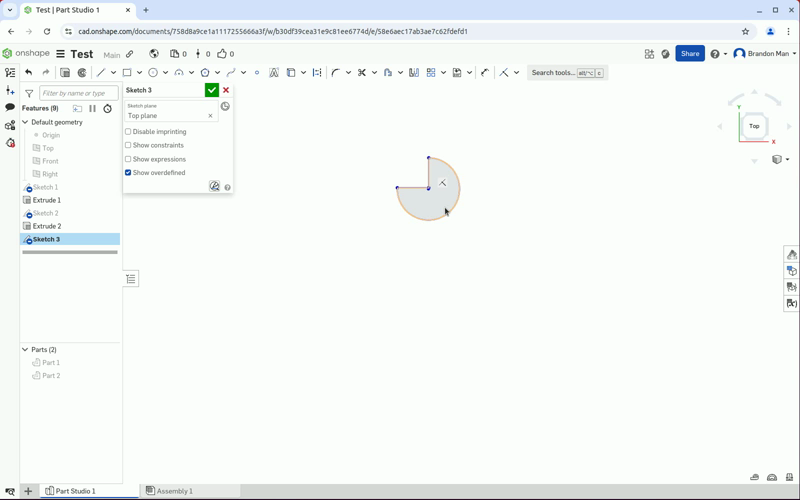
scroll(6)
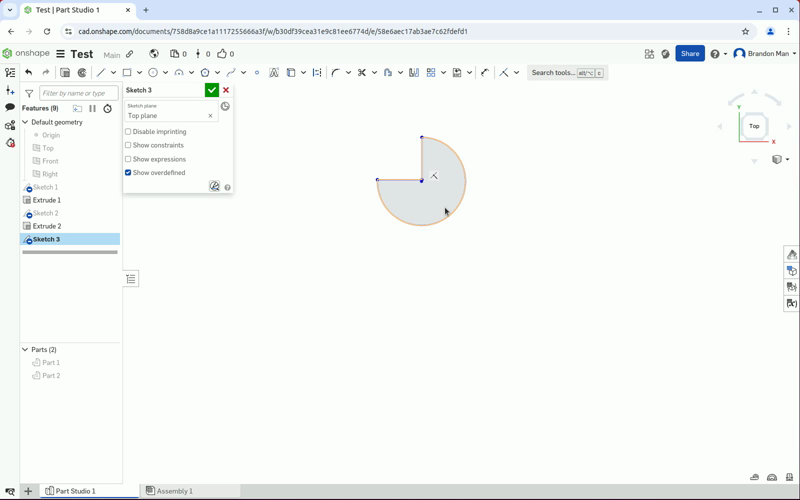
scroll(6)
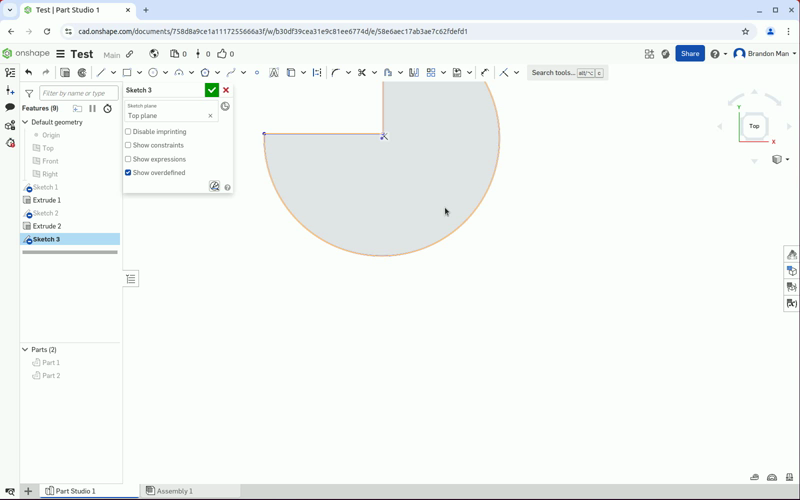
click(445, 207)
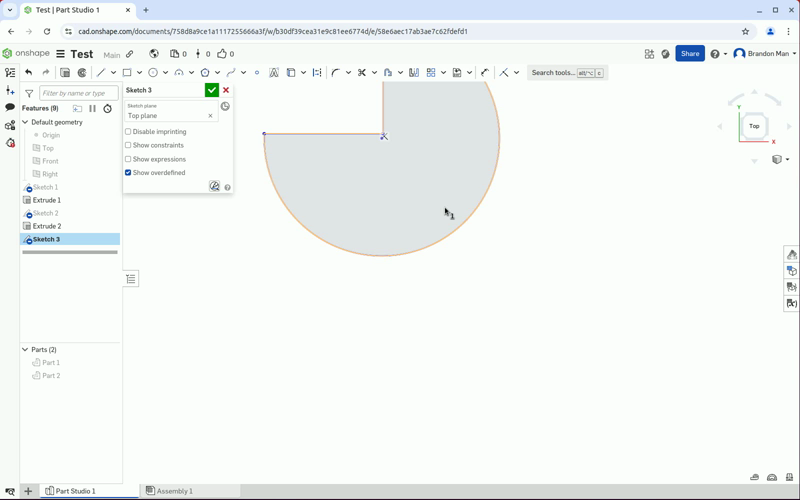
scroll(-6)
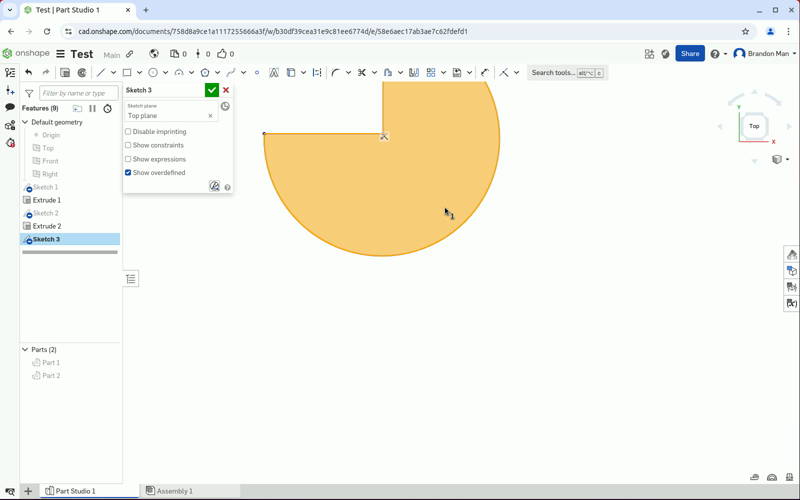
scroll(-6)
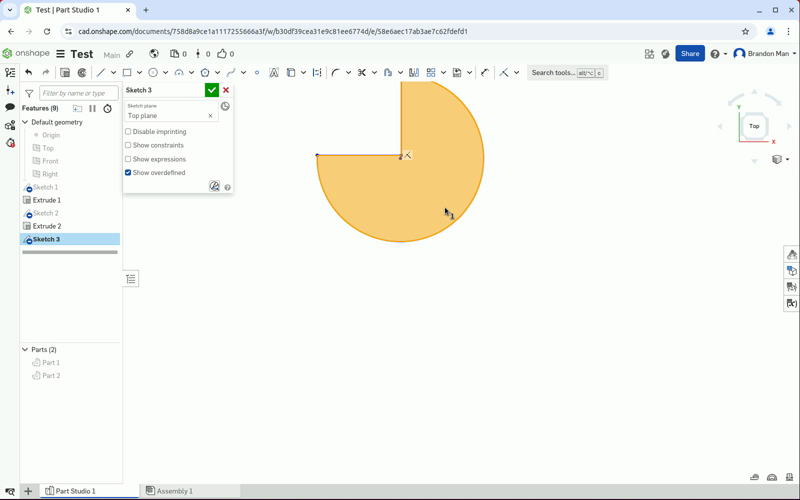
scroll(-6)
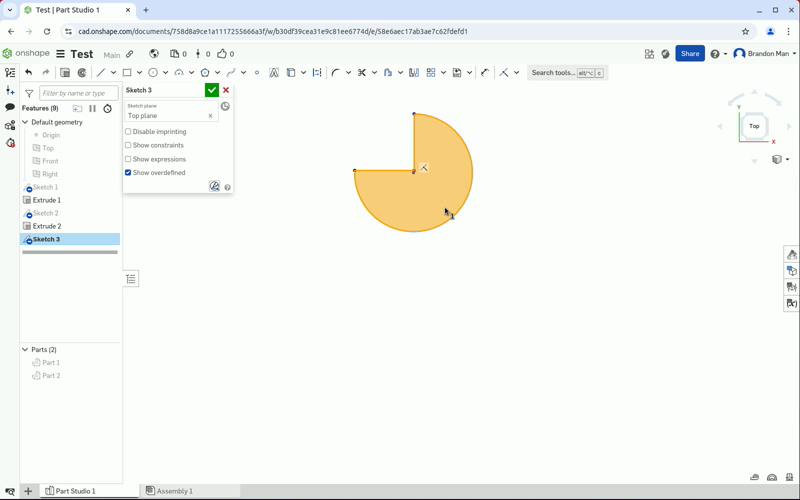
scroll(-6)
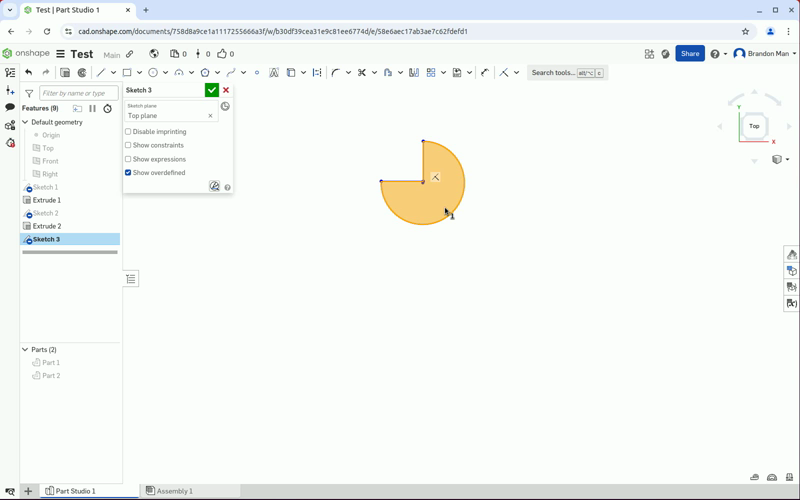
scroll(-6)
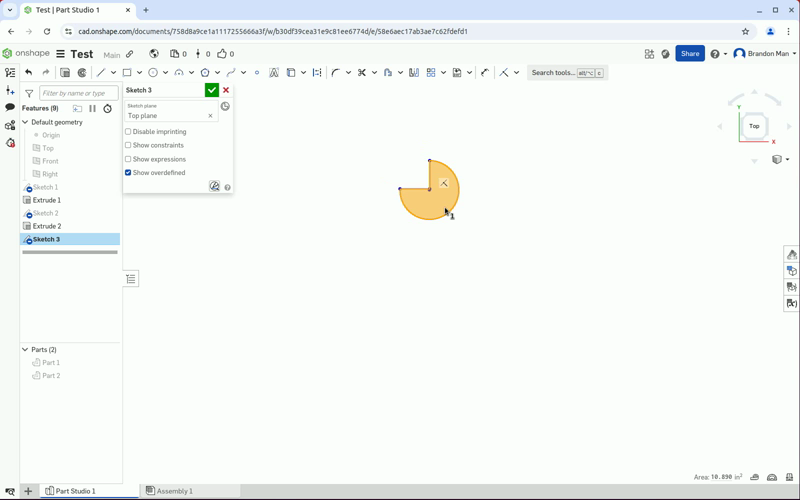
scroll(-6)
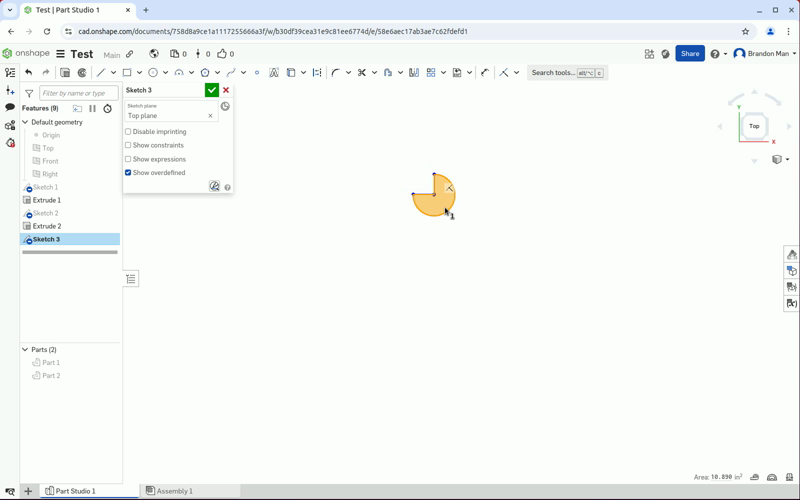
scroll(-6)
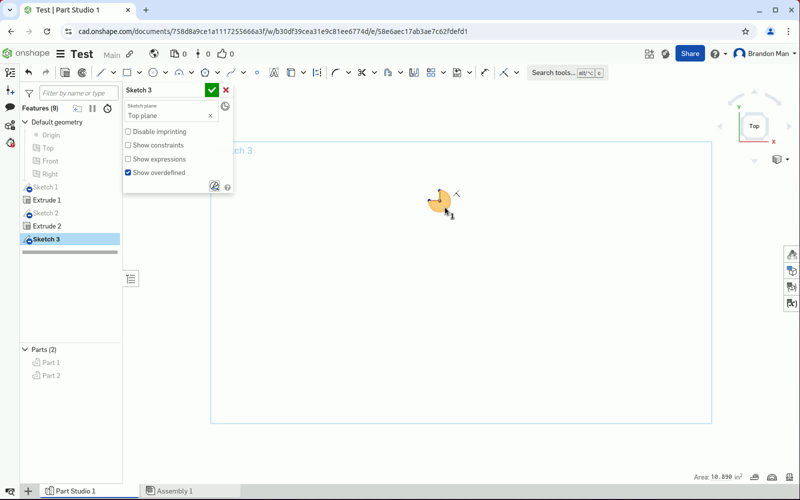
mouse_move(73, 352)
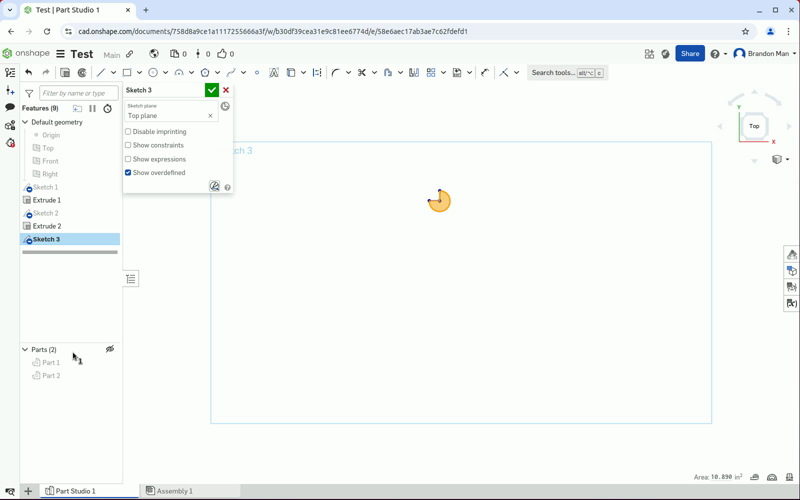
key(shift+y)
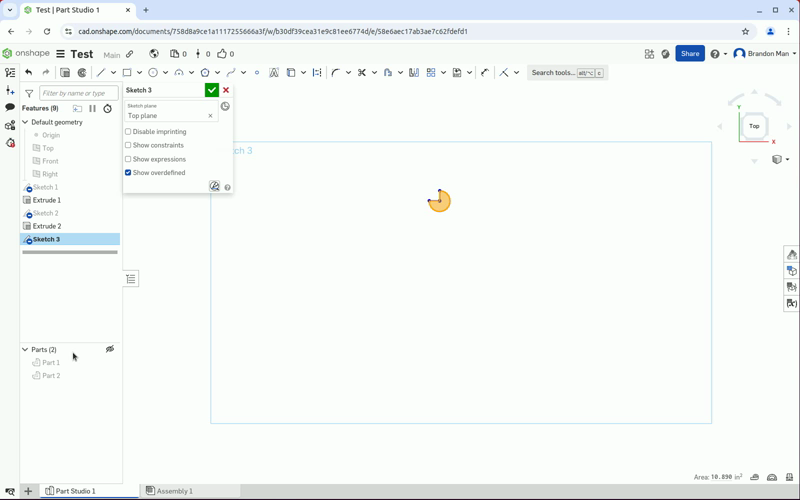
key(shift+e)
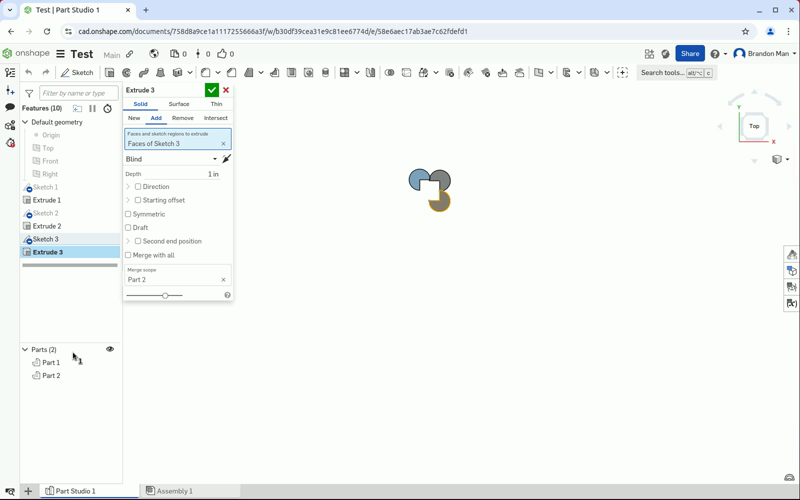
mouse_move(143, 106)
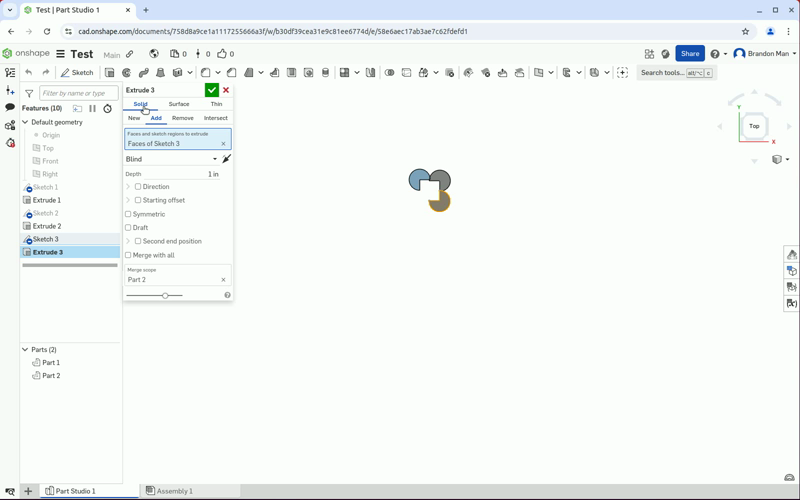
click(143, 106)
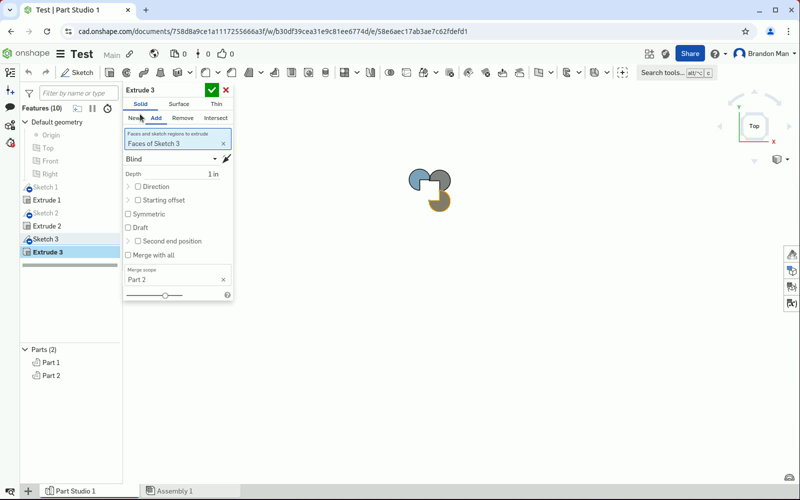
mouse_move(137, 120)
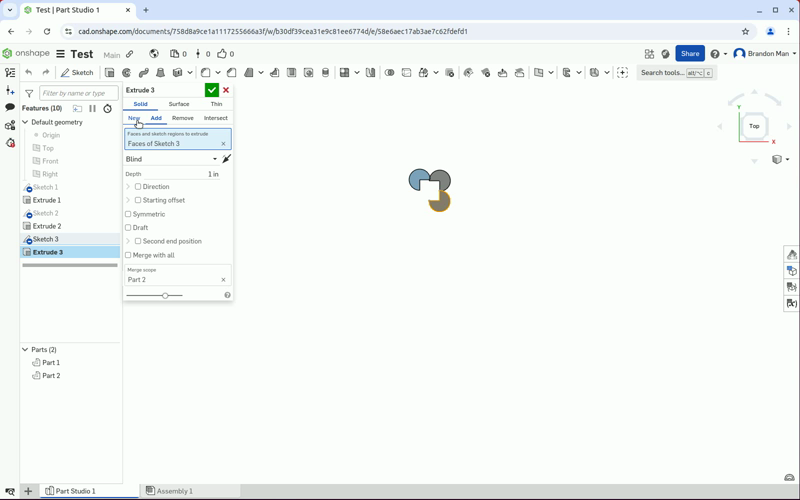
click(137, 120)
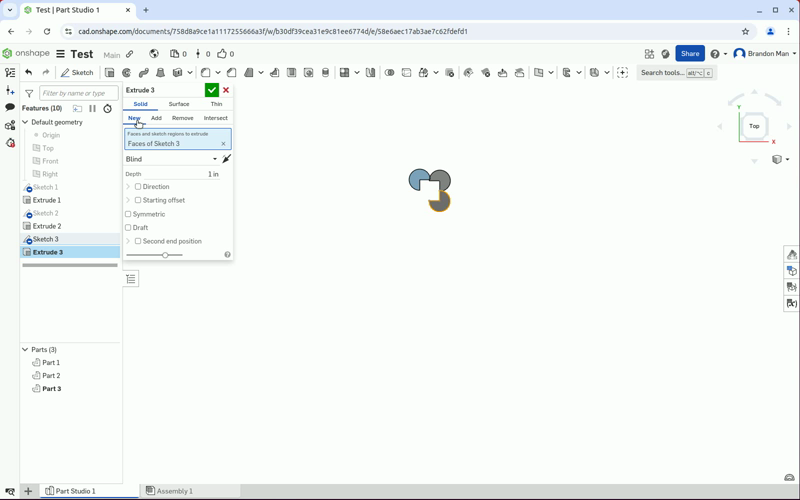
key(tab, 4)
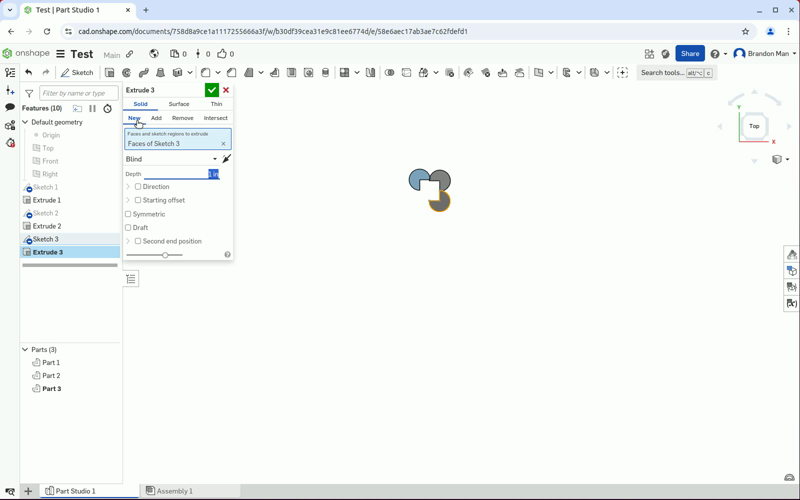
text(5.777)
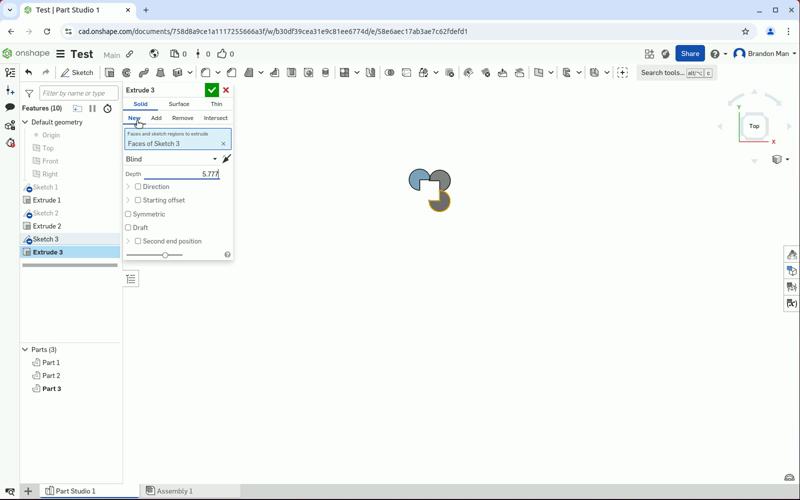
key(enter)
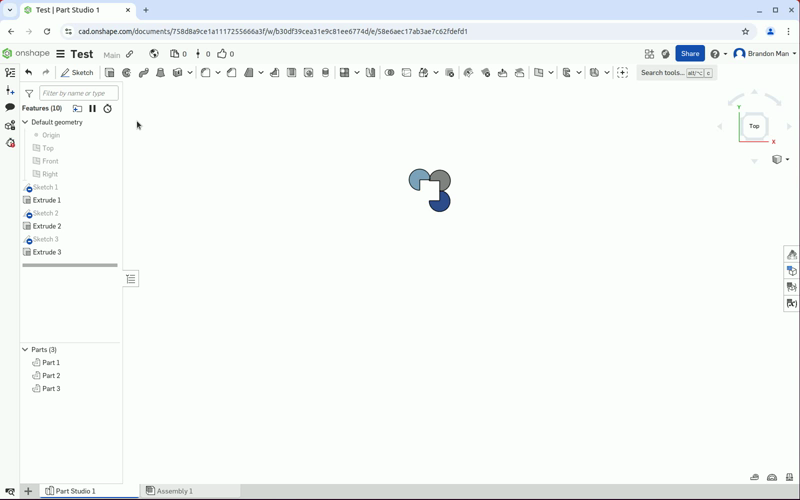
key(shift+h)
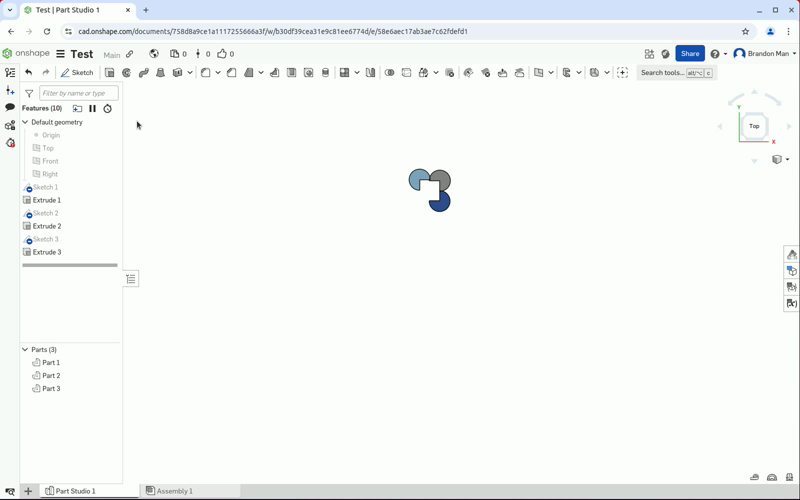
key(shift+h)
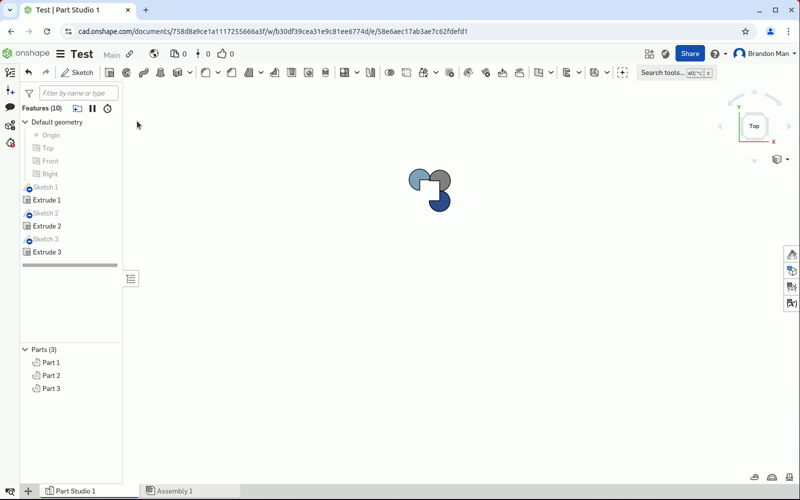
mouse_move(73, 189)
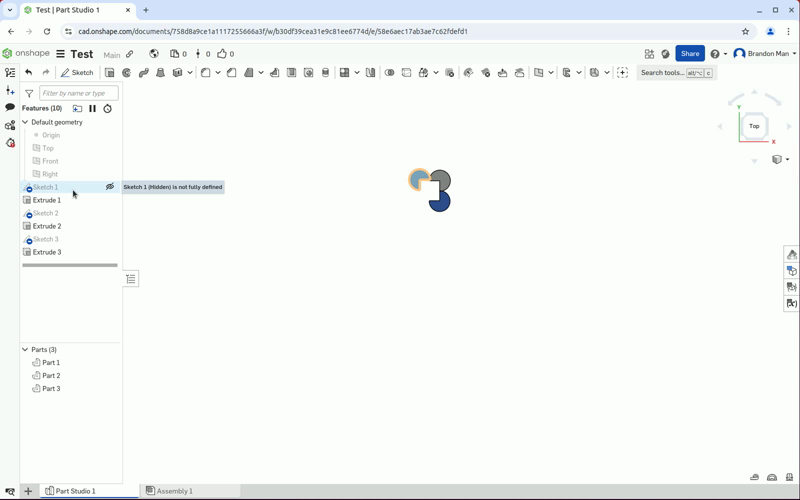
click(73, 189)
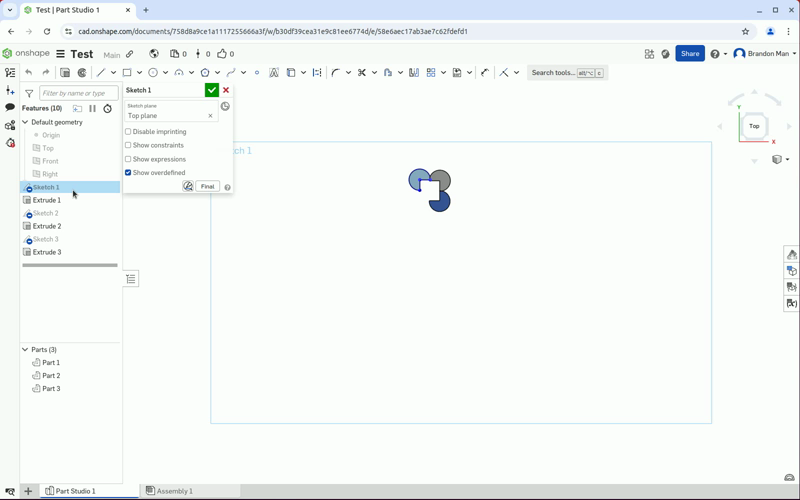
mouse_move(229, 92)
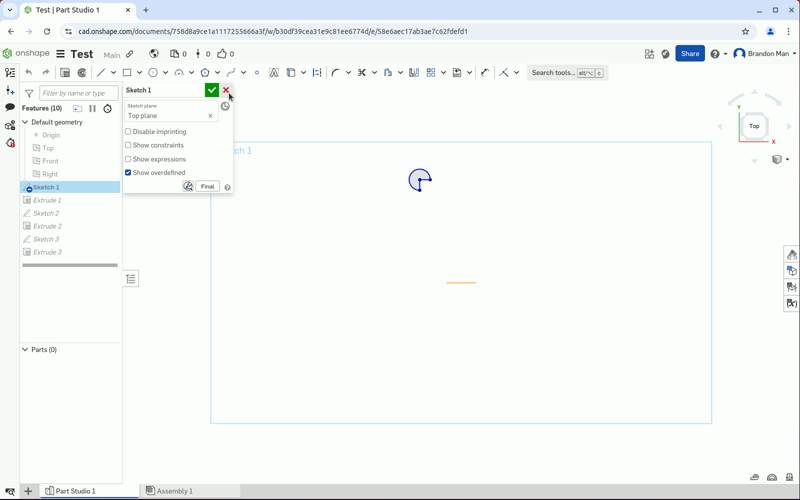
click(229, 92)
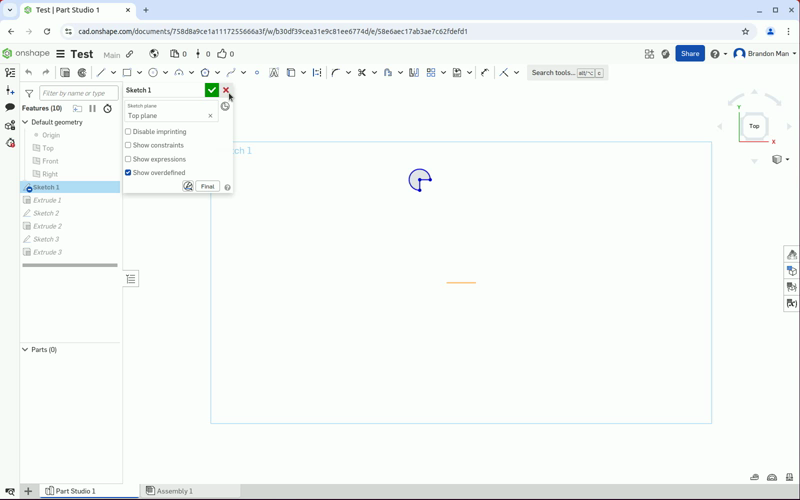
key(shift+s)
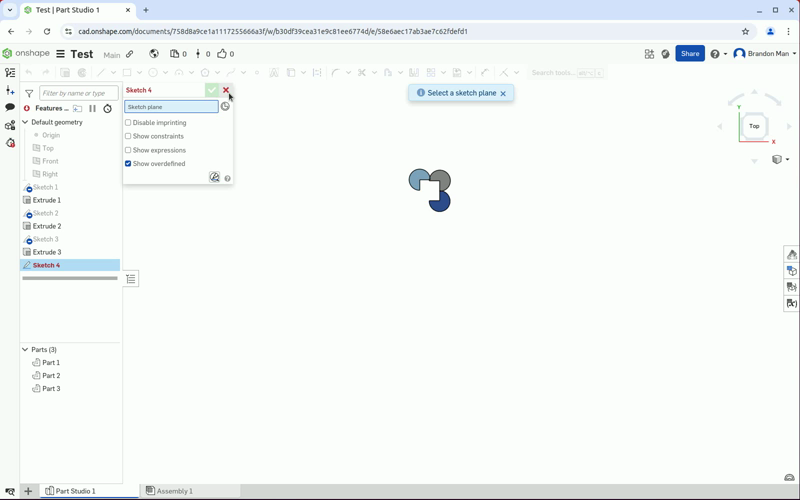
mouse_move(73, 150)
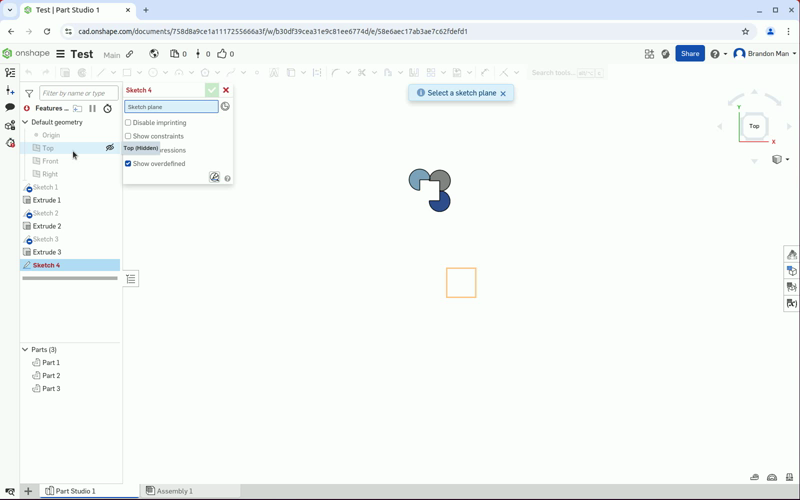
click(73, 150)
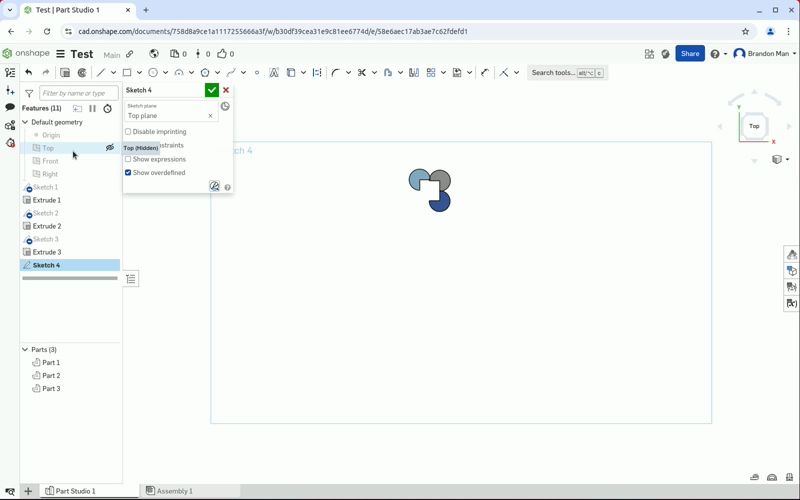
mouse_move(73, 352)
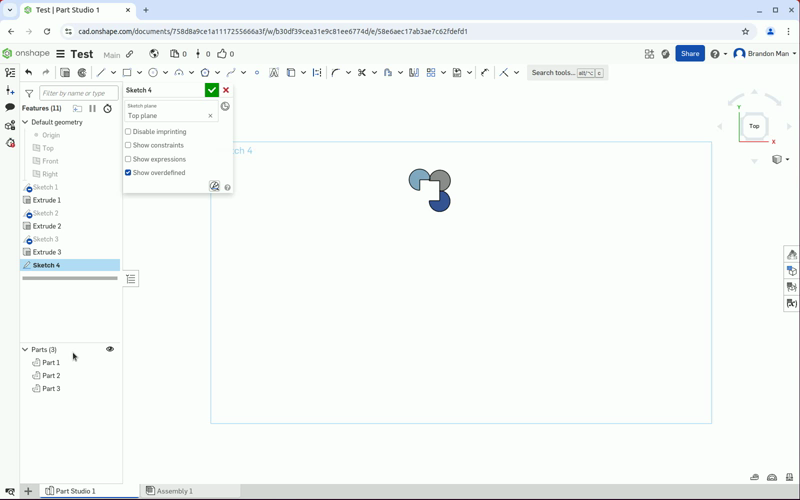
key(y)
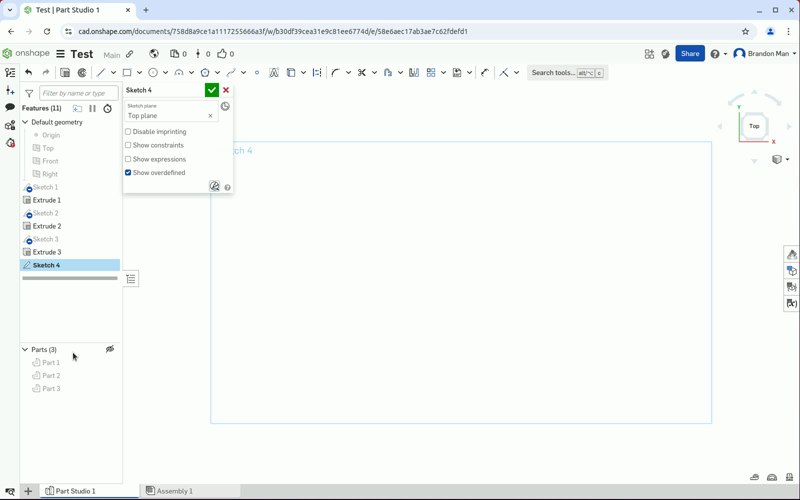
key(l)
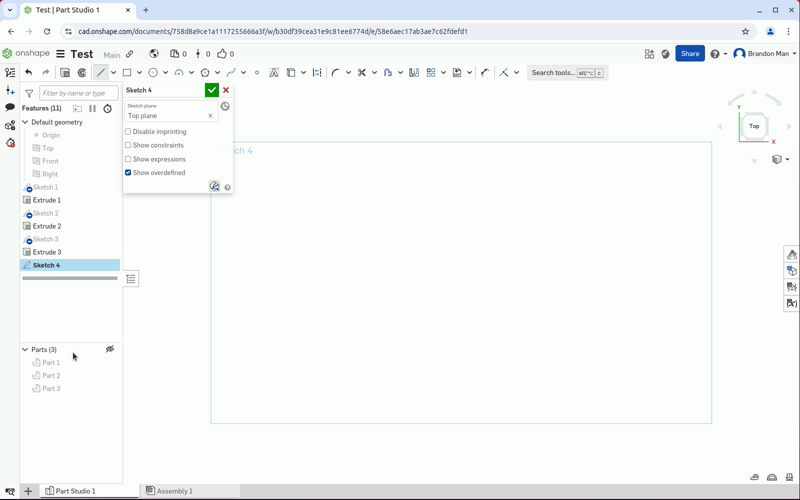
key_down(shift)
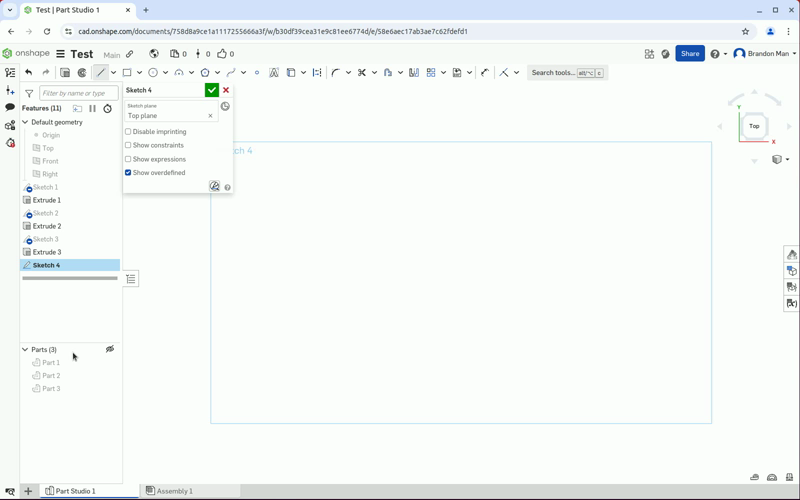
mouse_move(419, 200)
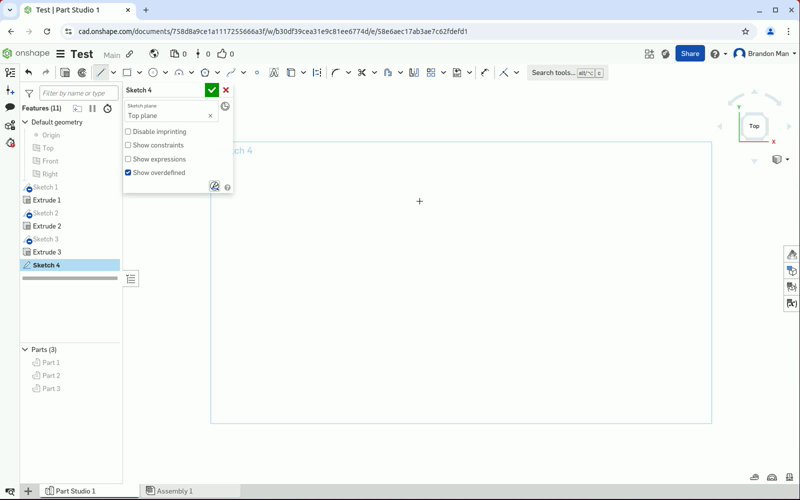
click(419, 200)
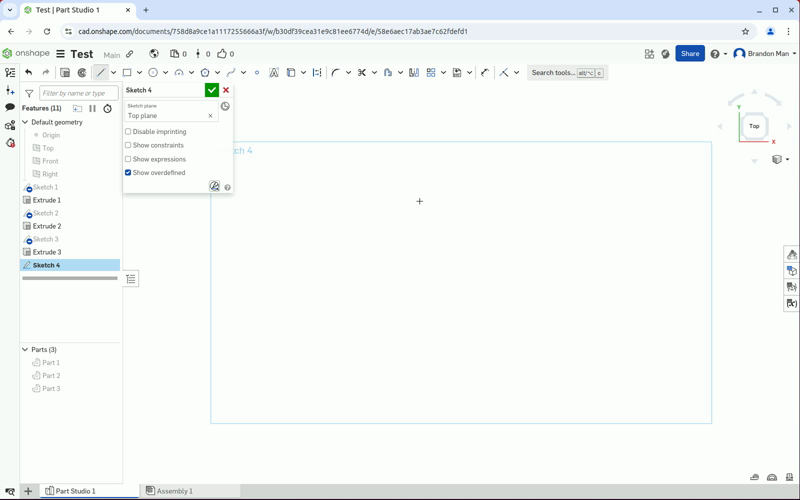
key_up(shift)
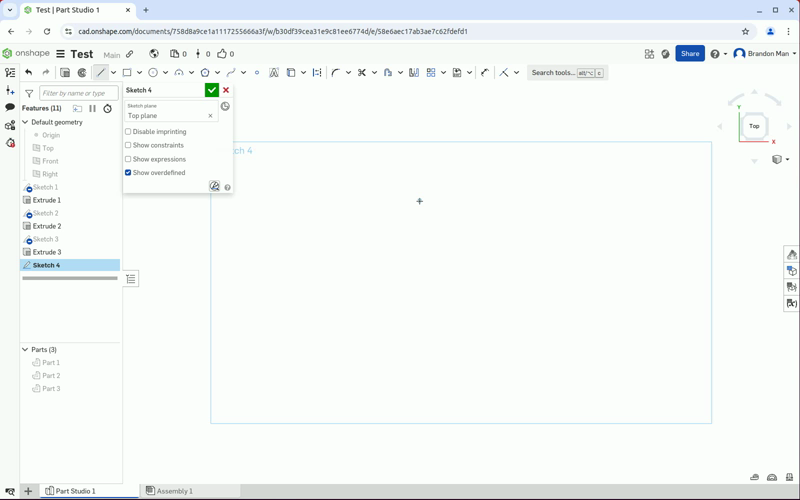
key_down(shift)
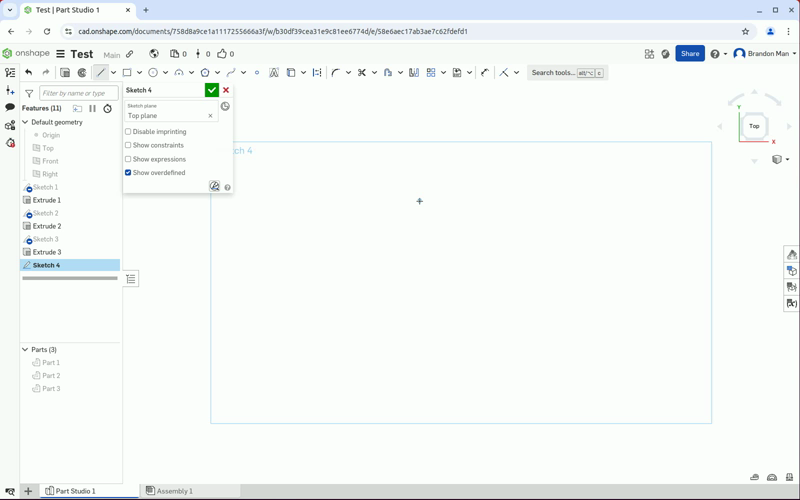
mouse_move(449, 200)
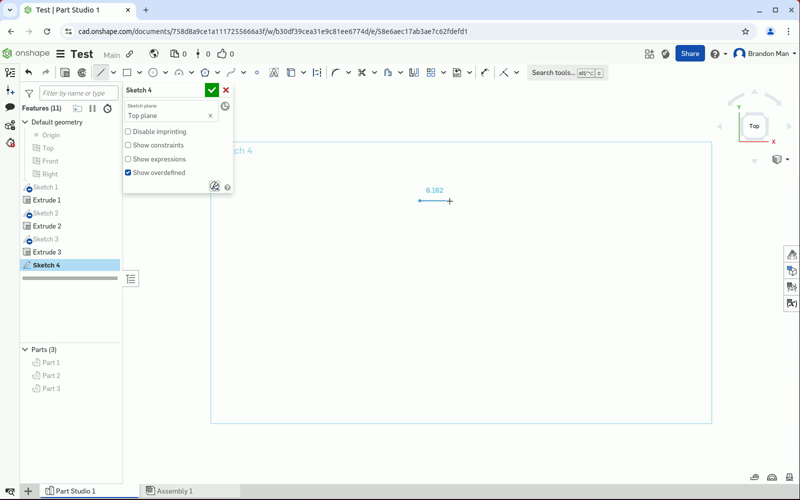
mouse_move(431, 200)
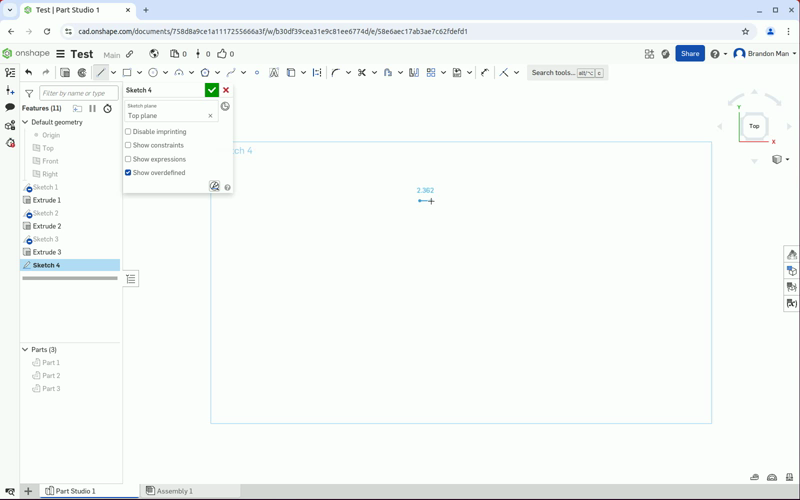
click(431, 200)
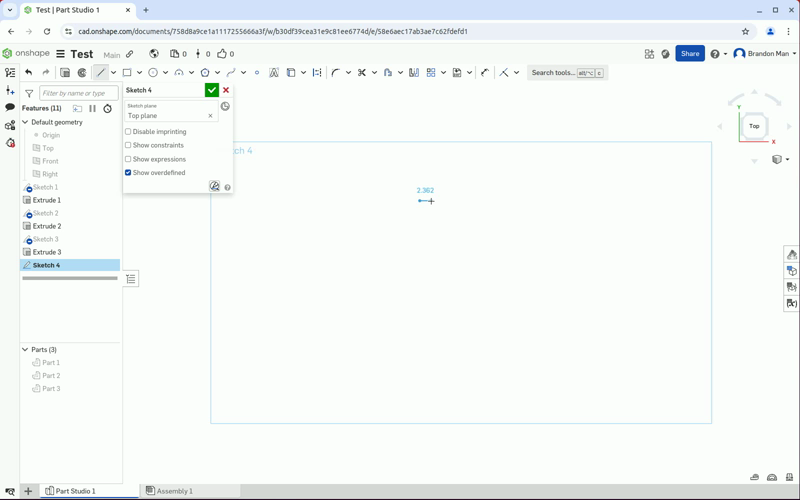
key_up(shift)
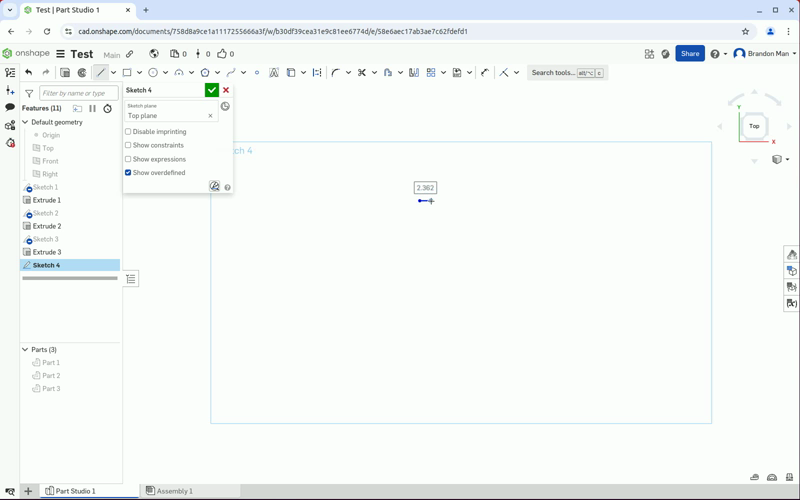
key(esc)
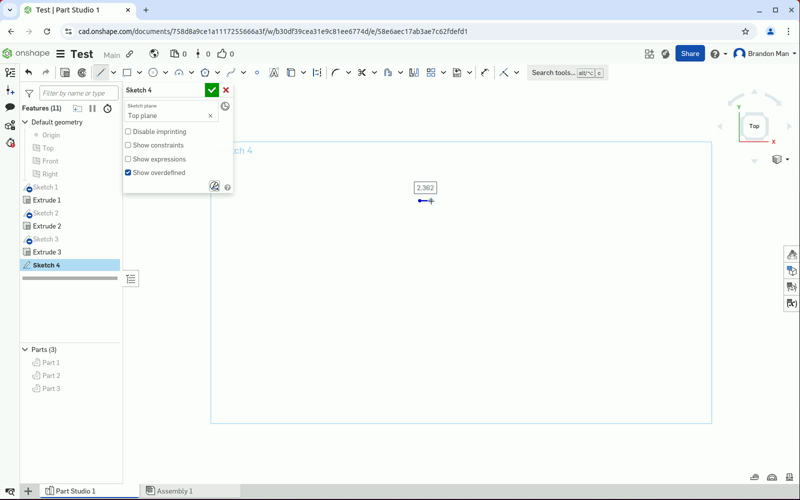
key(a)
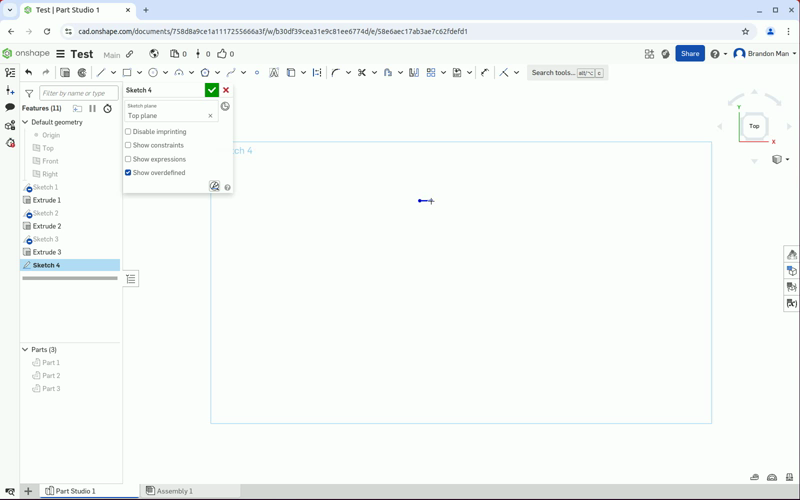
mouse_move(431, 200)
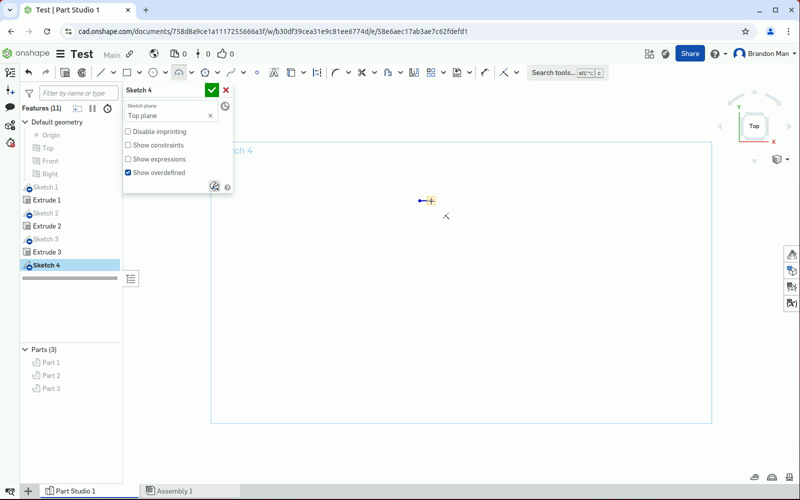
click(431, 200)
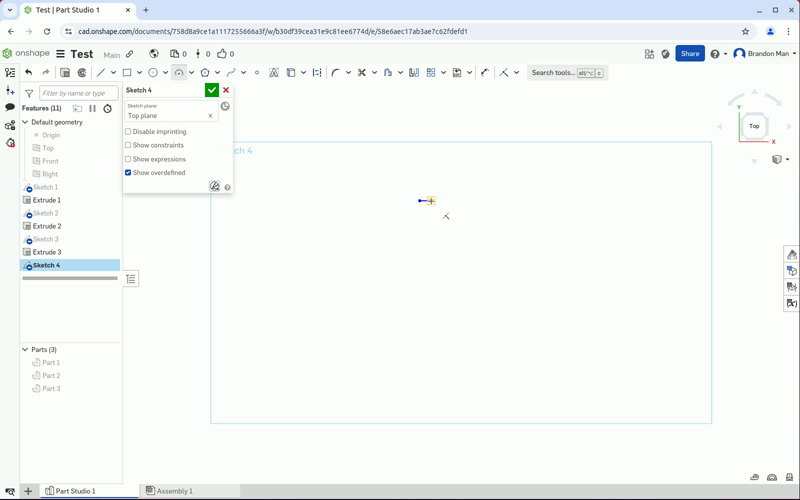
key_down(shift)
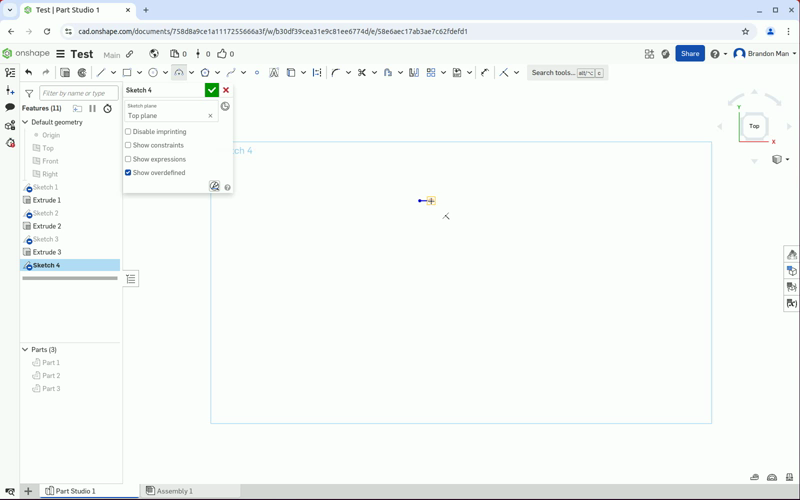
mouse_move(419, 189)
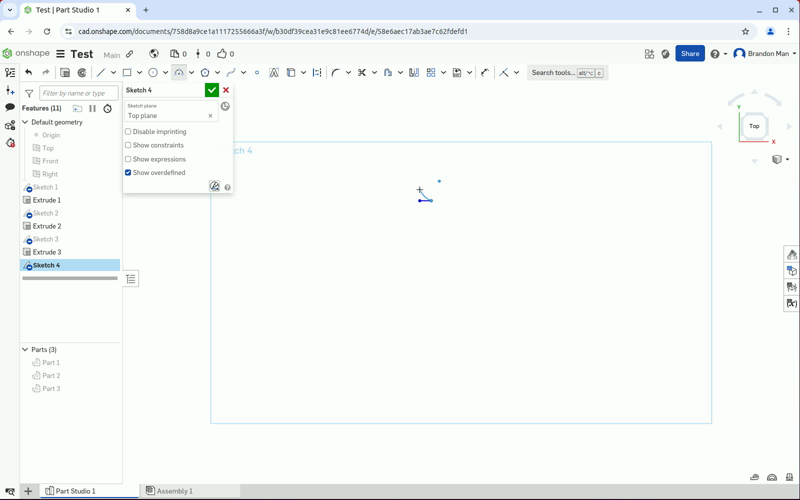
click(419, 189)
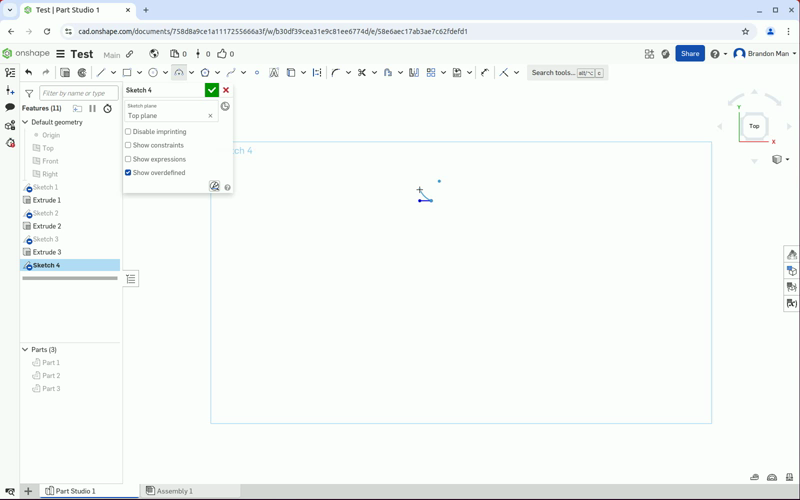
mouse_move(411, 209)
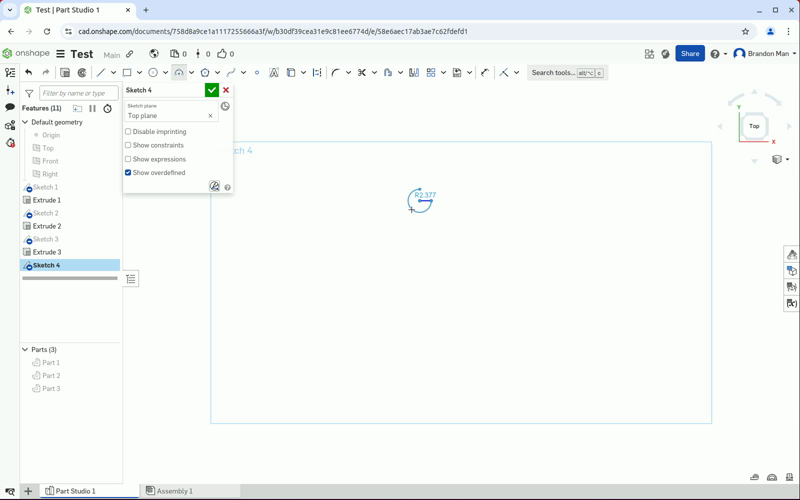
click(411, 209)
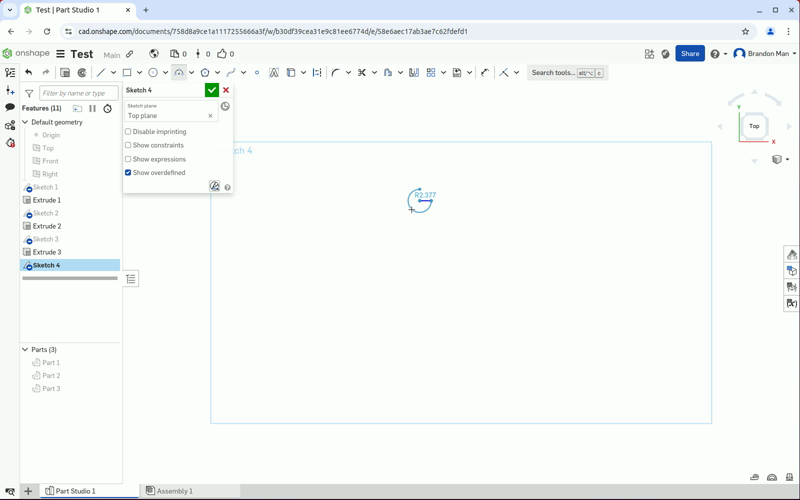
key_up(shift)
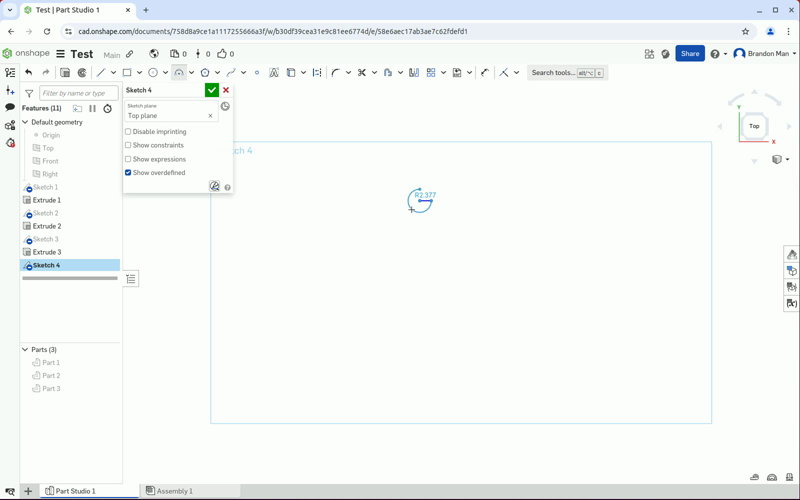
key(esc)
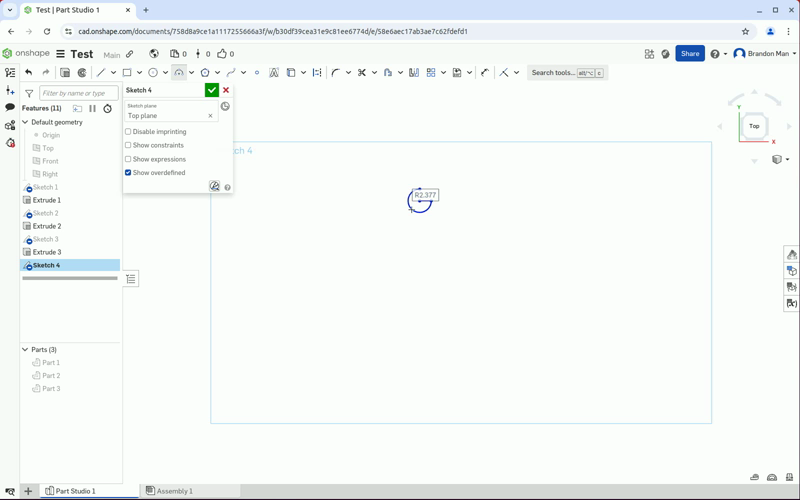
key(l)
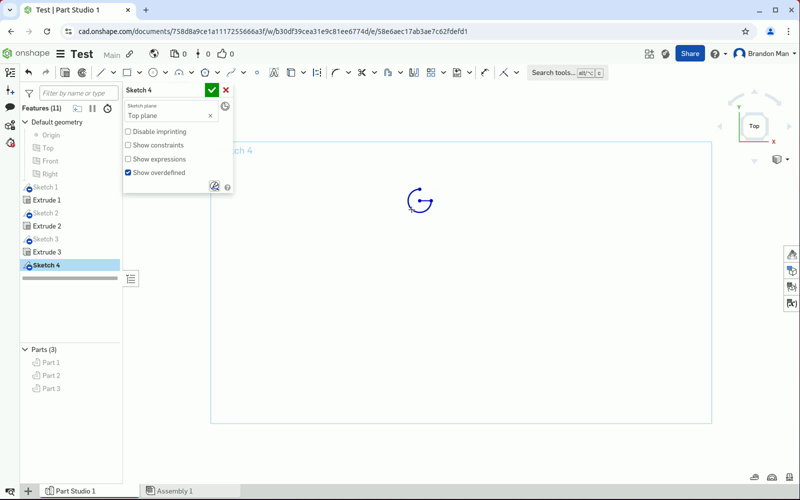
mouse_move(419, 189)
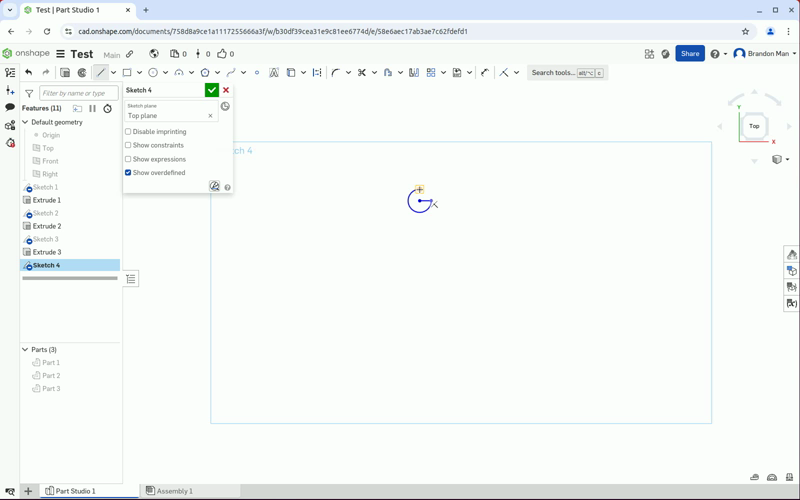
click(419, 189)
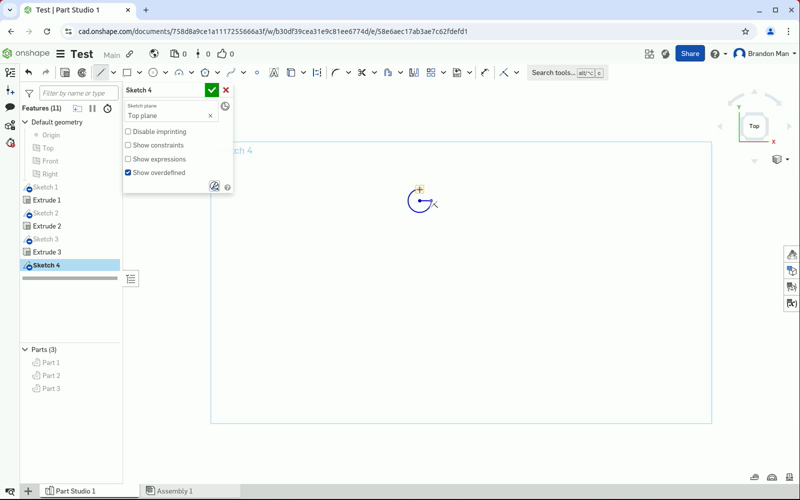
mouse_move(449, 189)
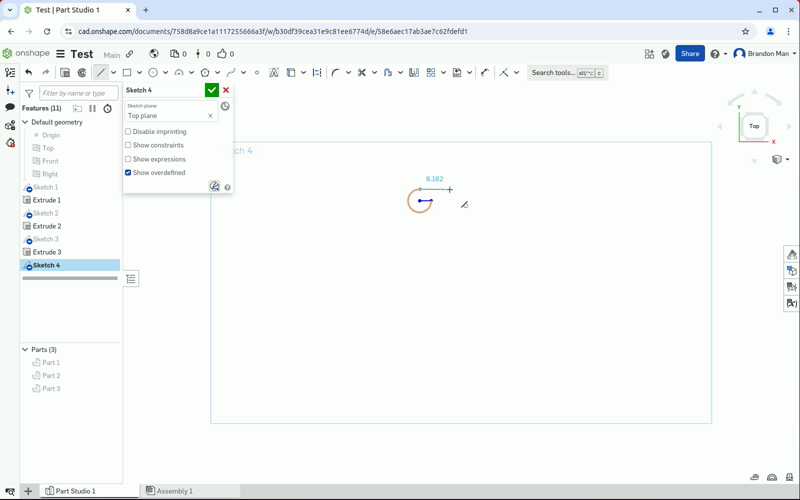
key_down(shift)
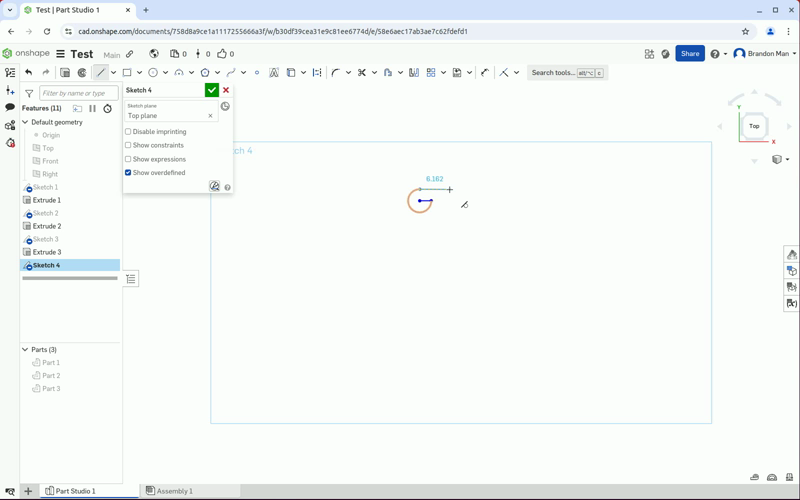
mouse_move(419, 200)
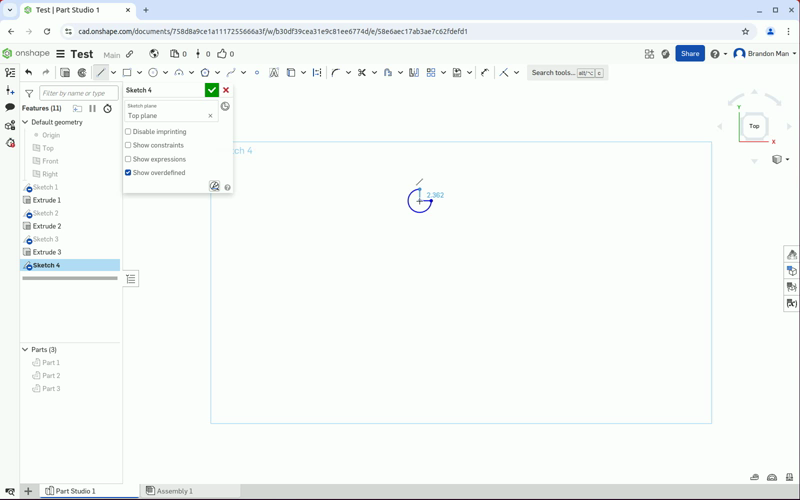
key_up(shift)
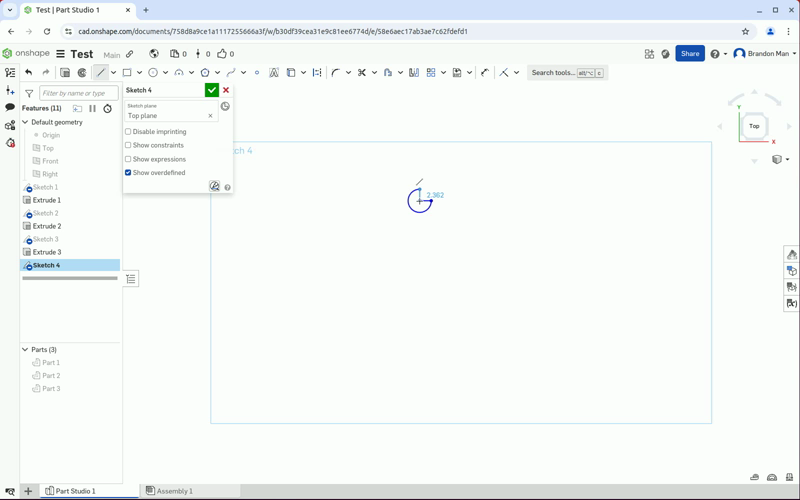
click(419, 200)
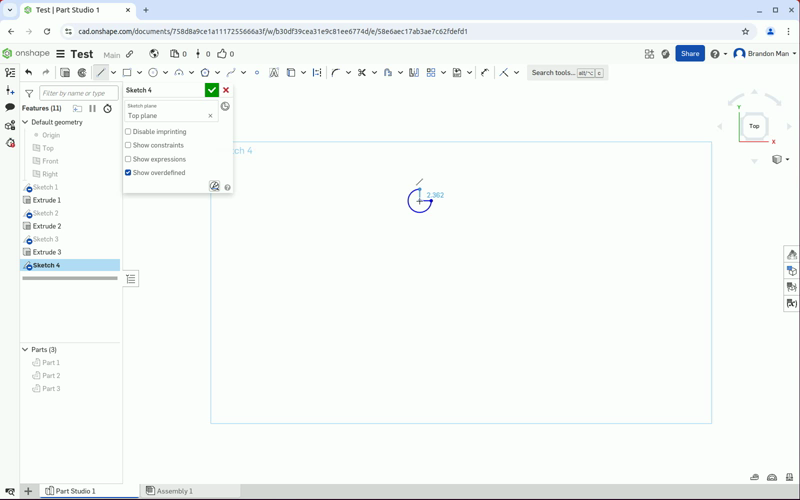
key(esc)
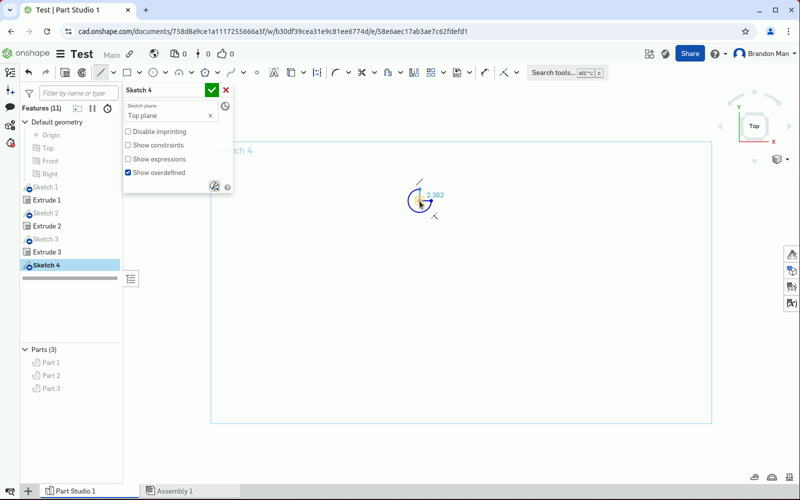
mouse_move(411, 206)
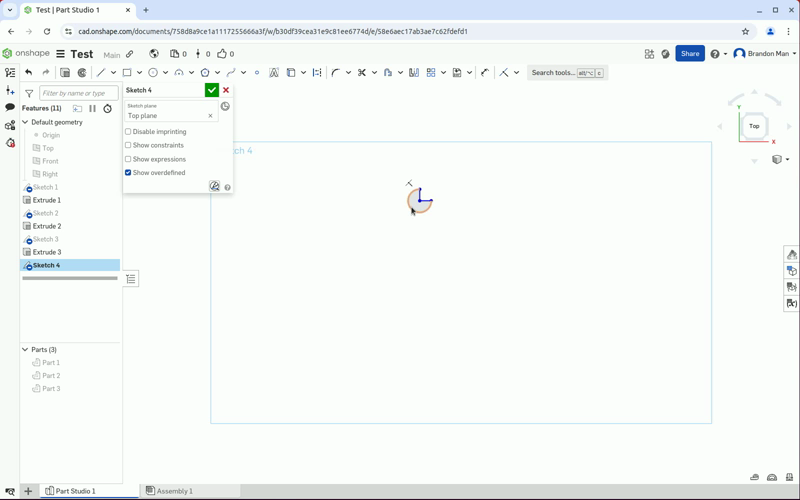
scroll(6)
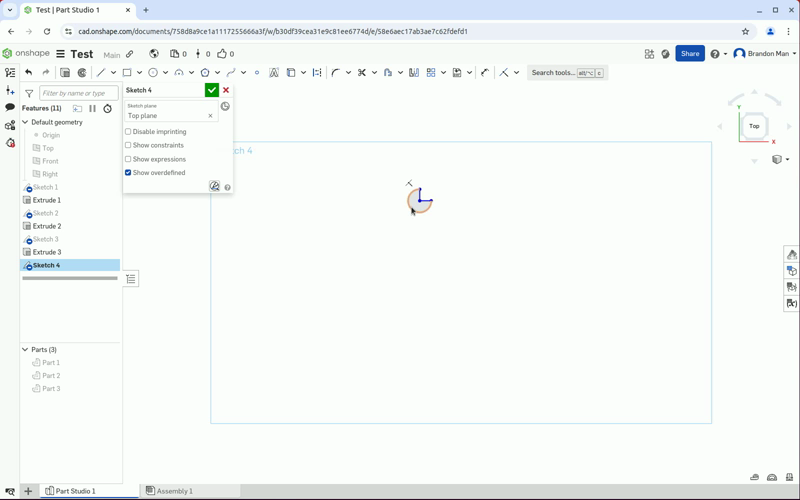
scroll(6)
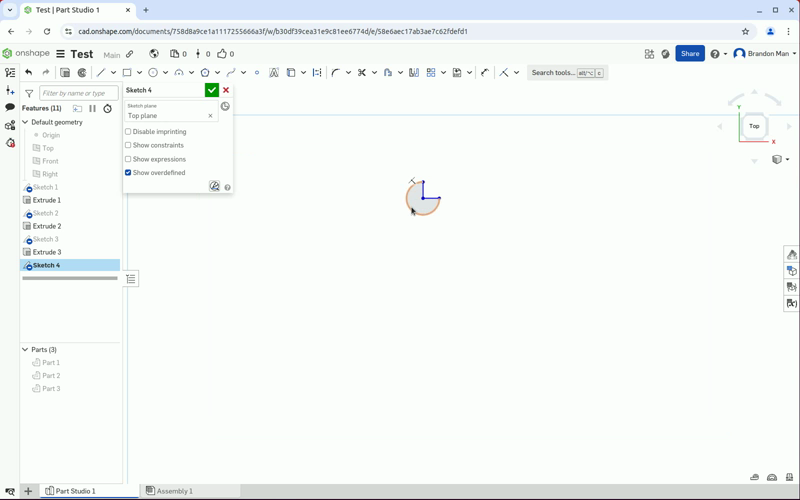
scroll(6)
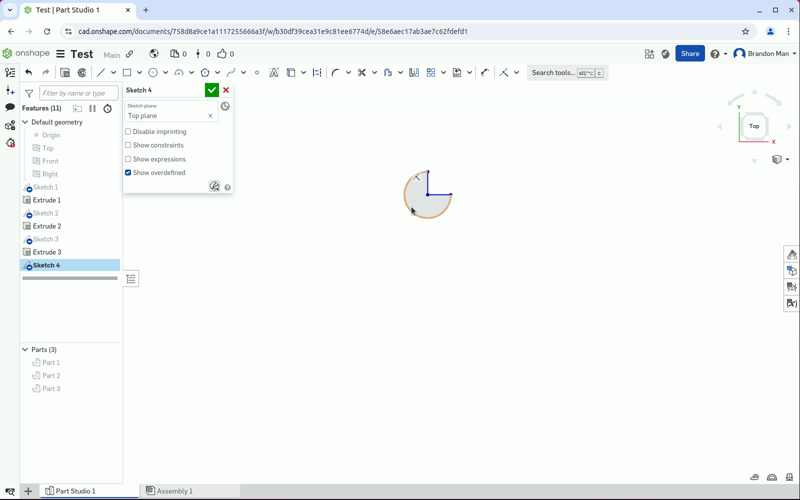
scroll(6)
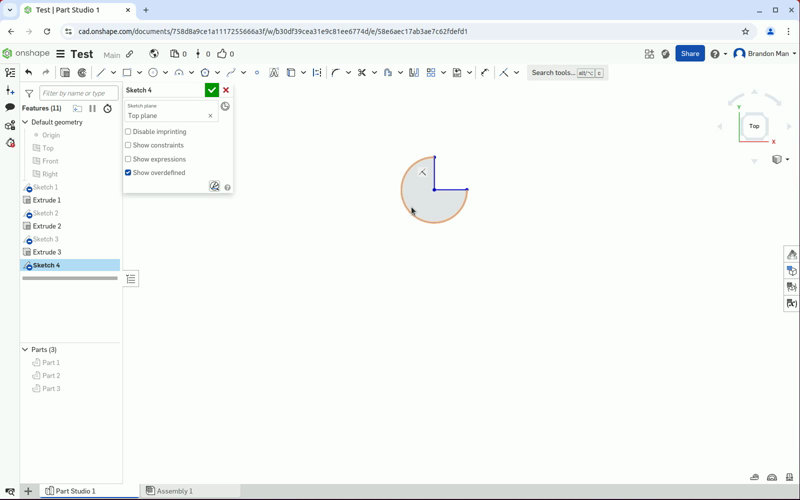
scroll(6)
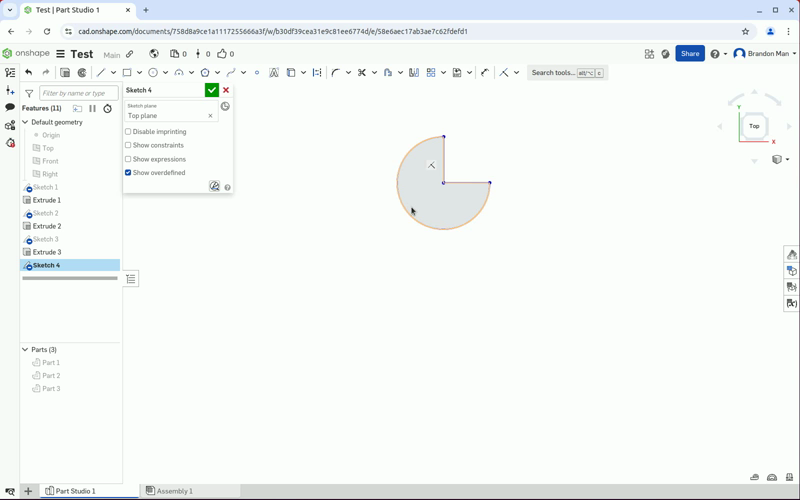
scroll(6)
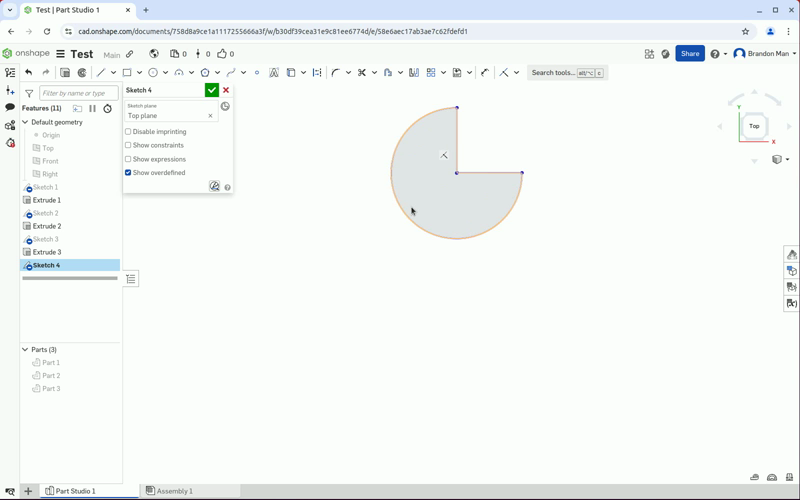
scroll(6)
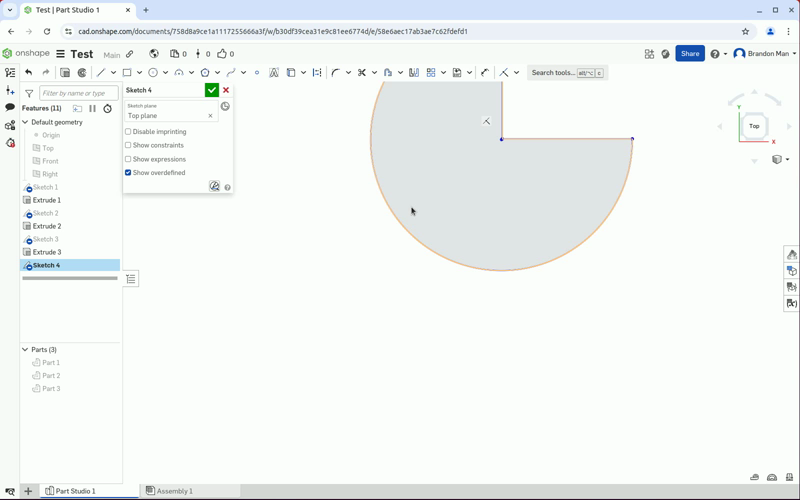
click(411, 206)
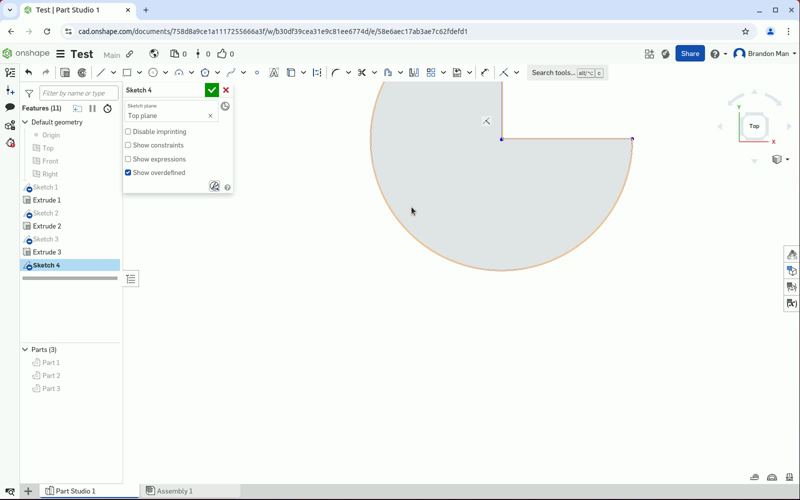
scroll(-6)
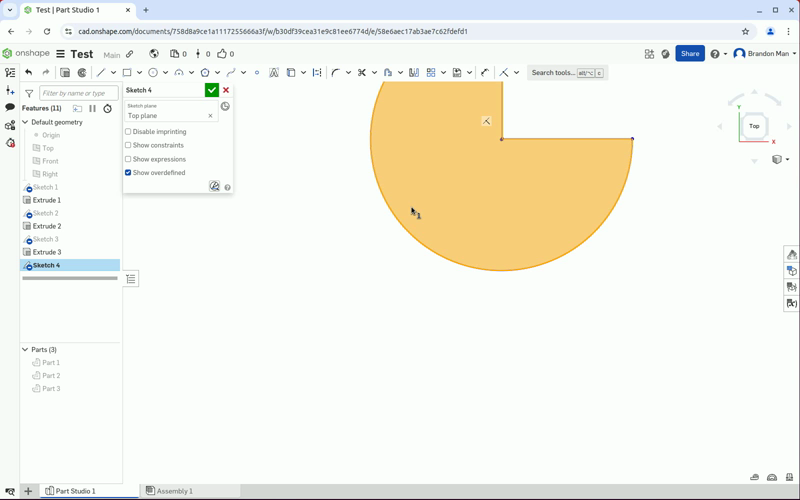
scroll(-6)
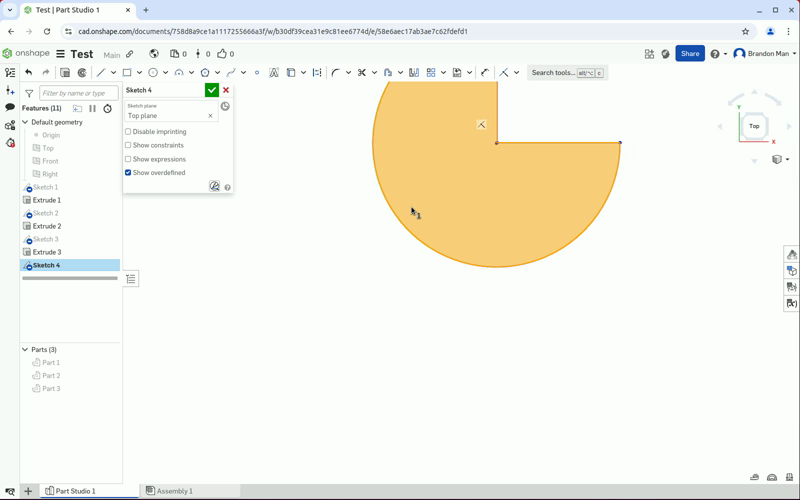
scroll(-6)
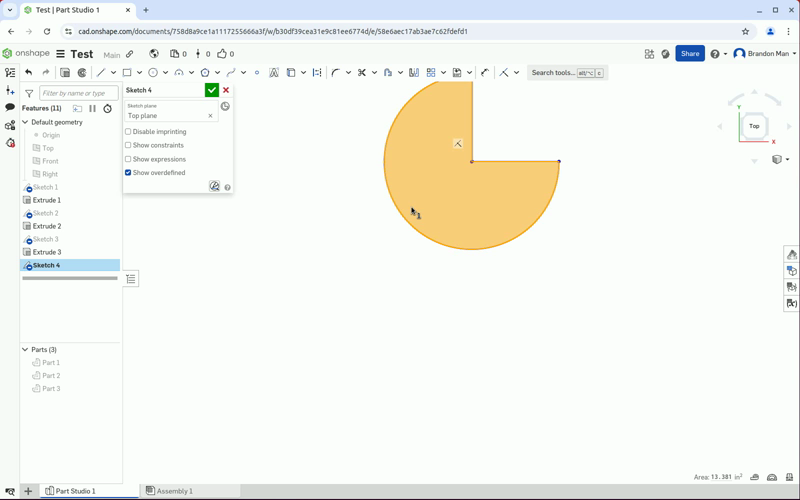
scroll(-6)
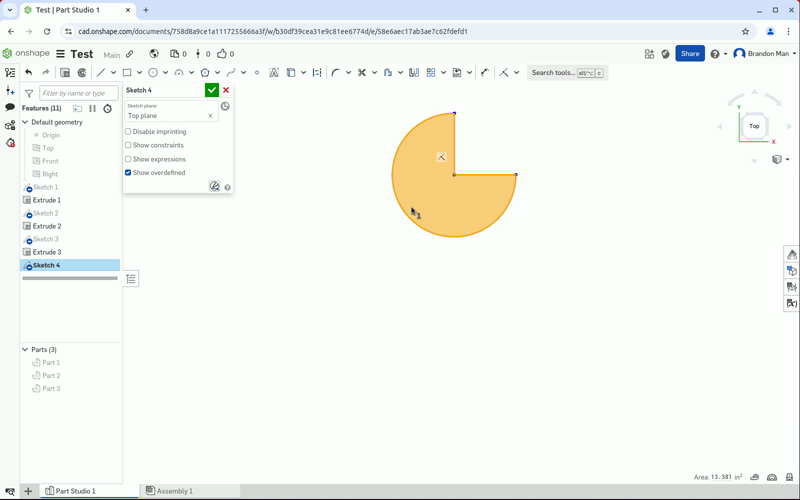
scroll(-6)
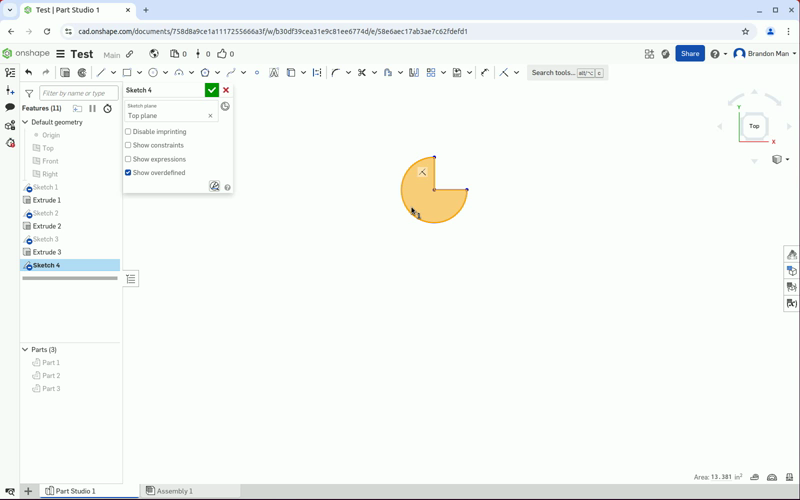
scroll(-6)
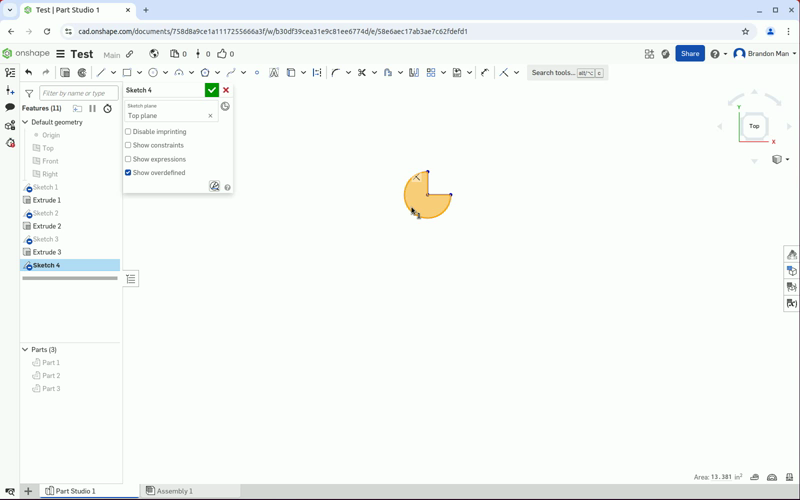
scroll(-6)
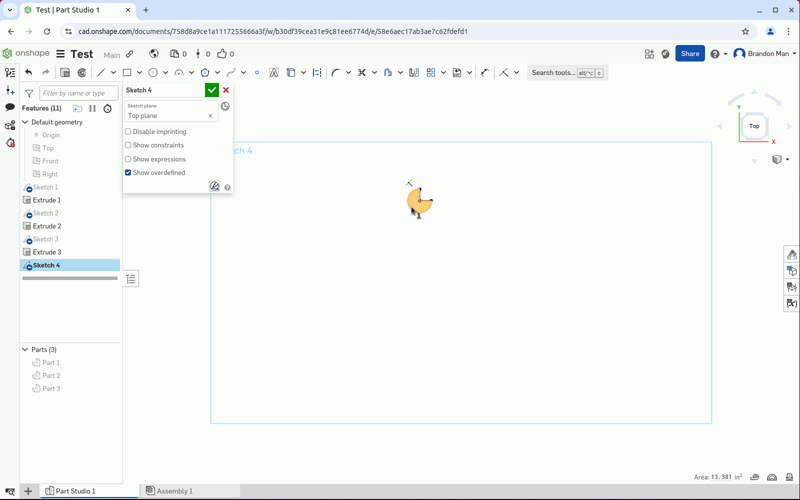
mouse_move(73, 352)
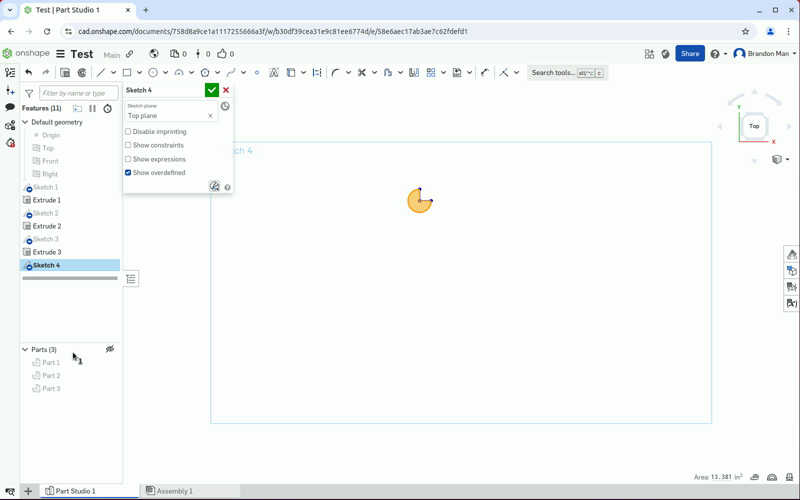
key(shift+y)
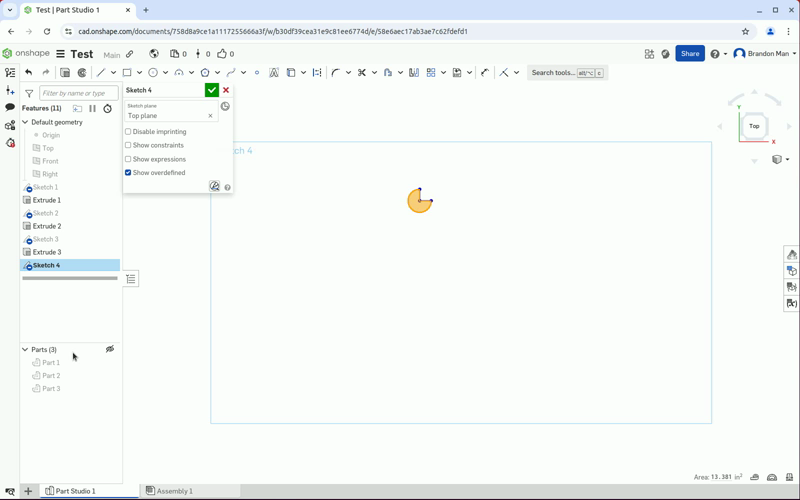
key(shift+e)
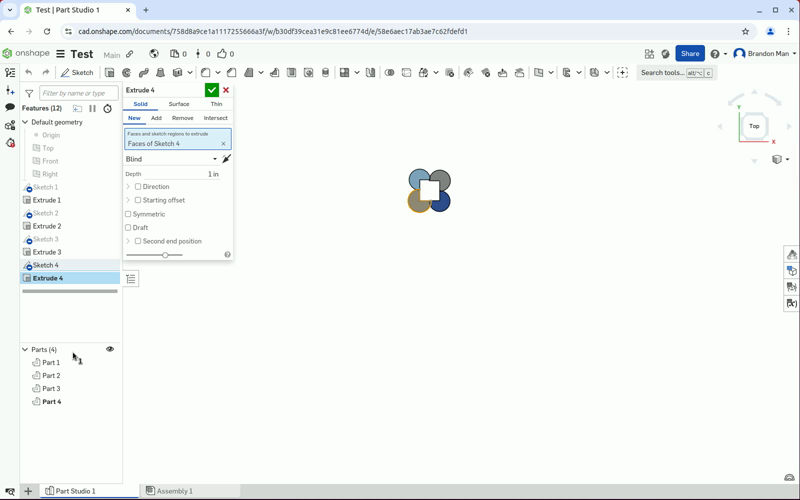
mouse_move(143, 106)
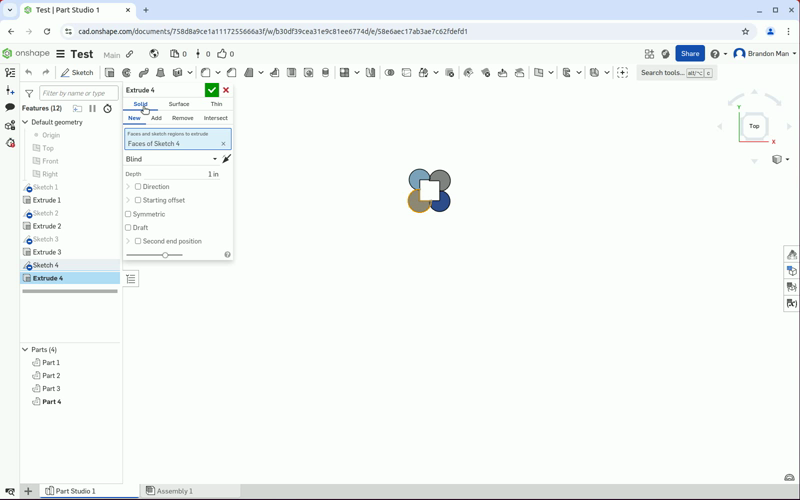
click(143, 106)
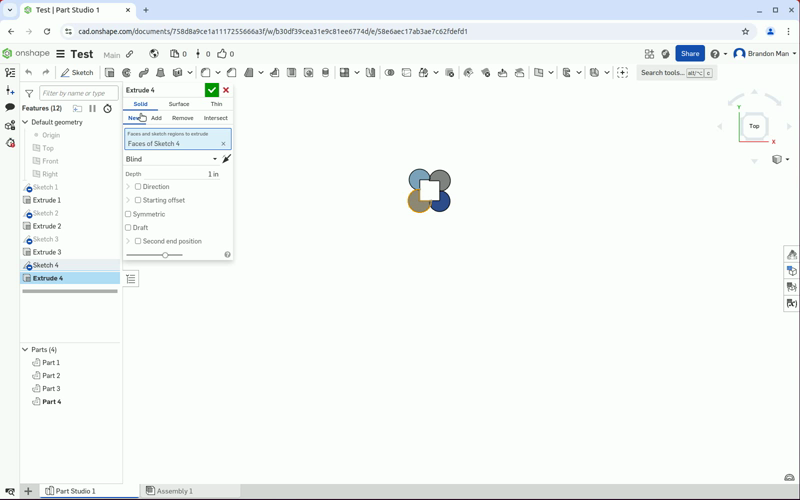
mouse_move(137, 120)
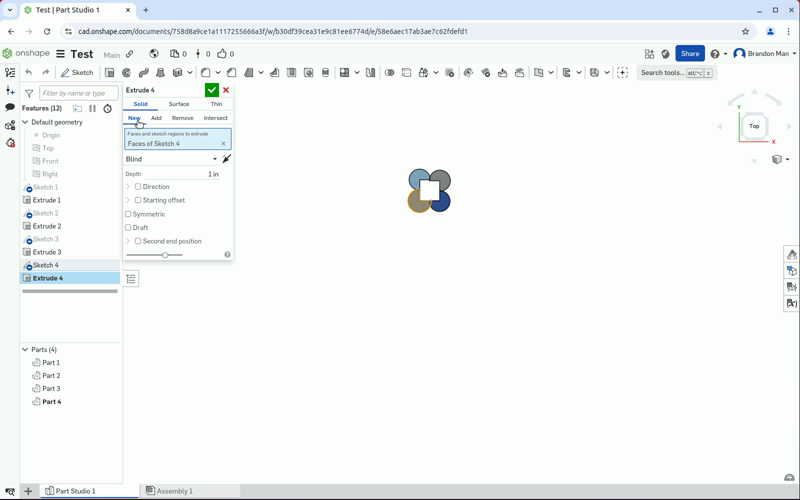
click(137, 120)
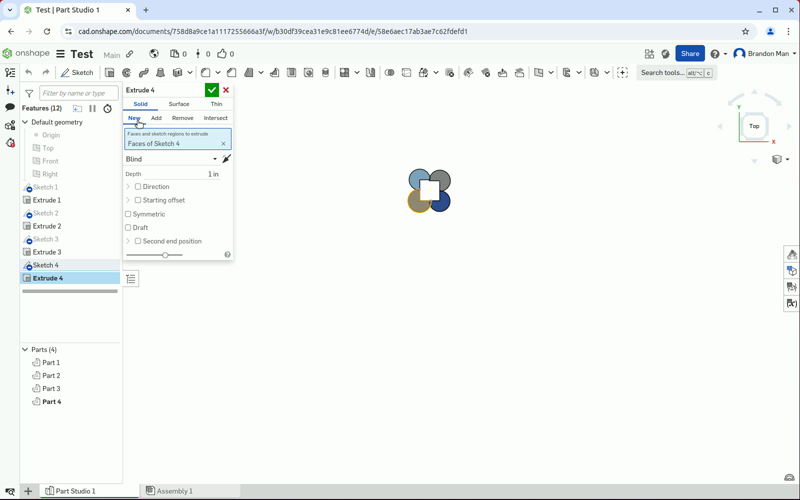
key(tab, 4)
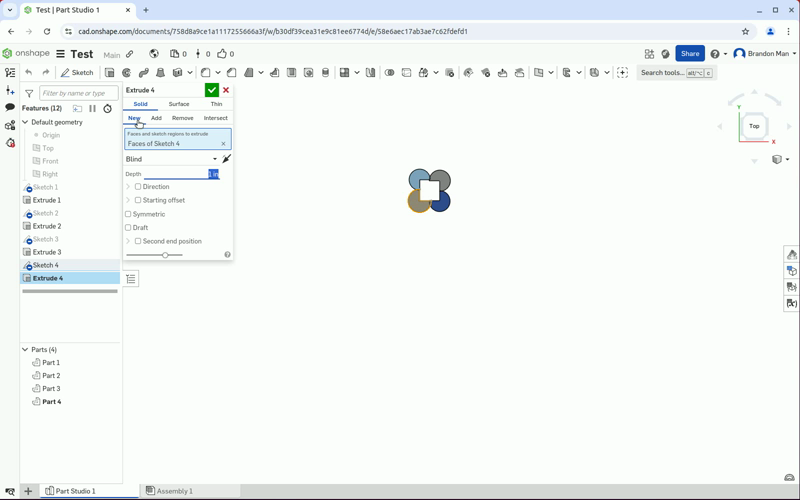
text(5.777)
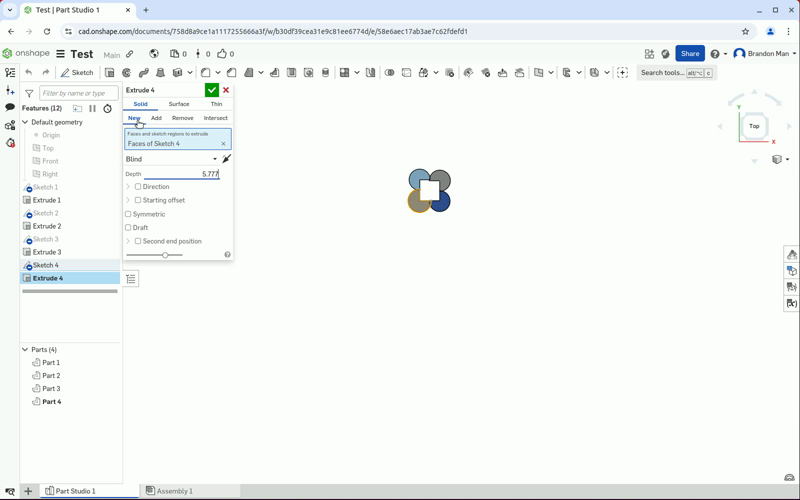
key(enter)
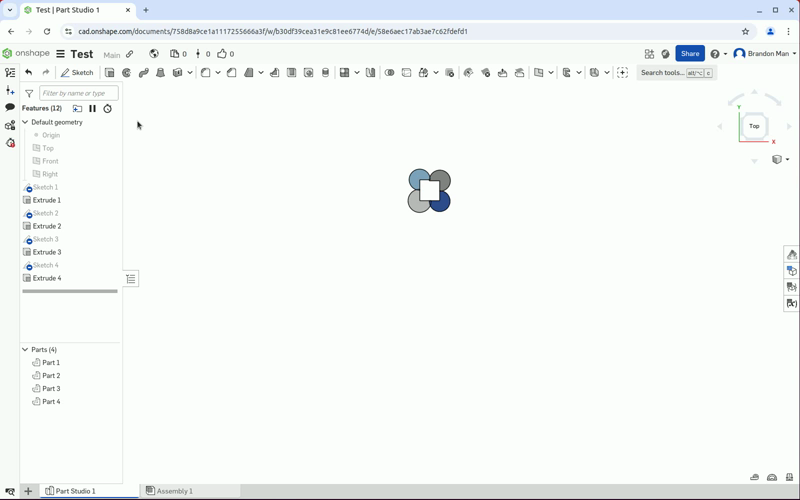
key(shift+h)
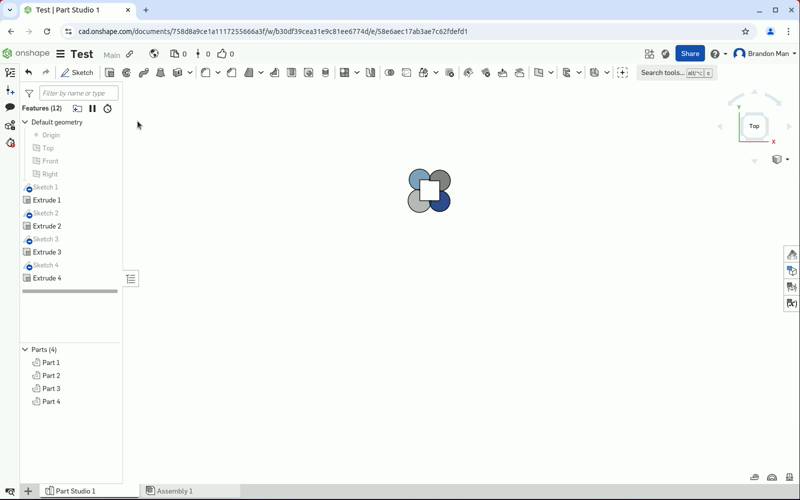
key(shift+h)
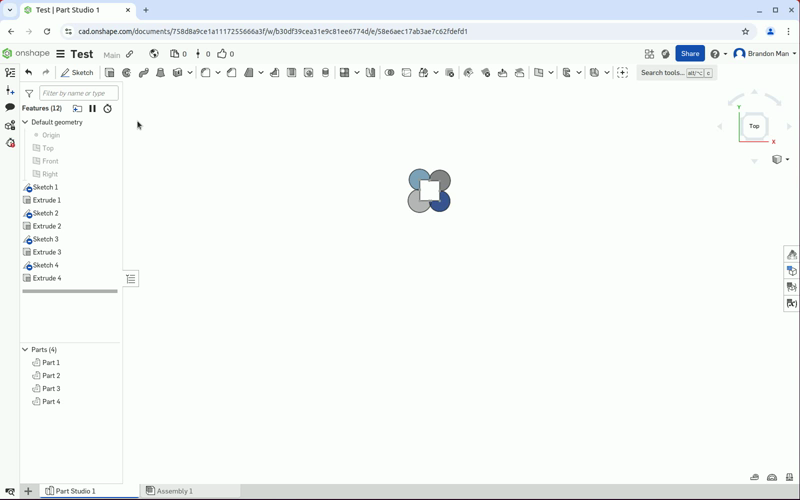
key(shift+7)
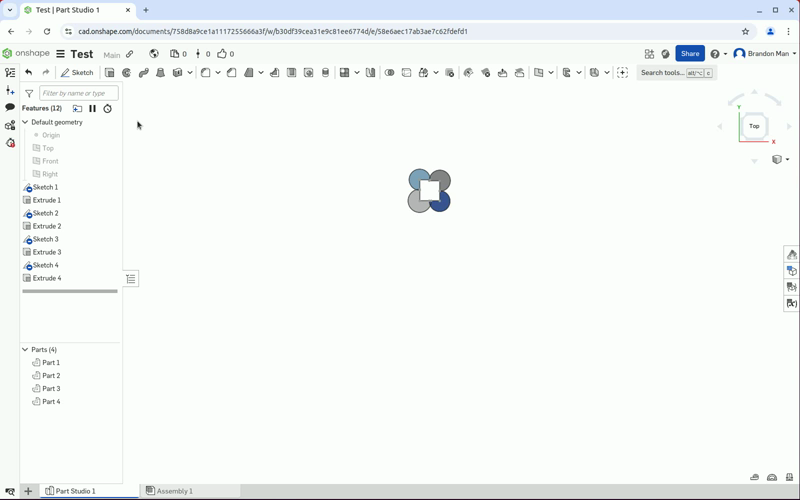
key(up, 3)
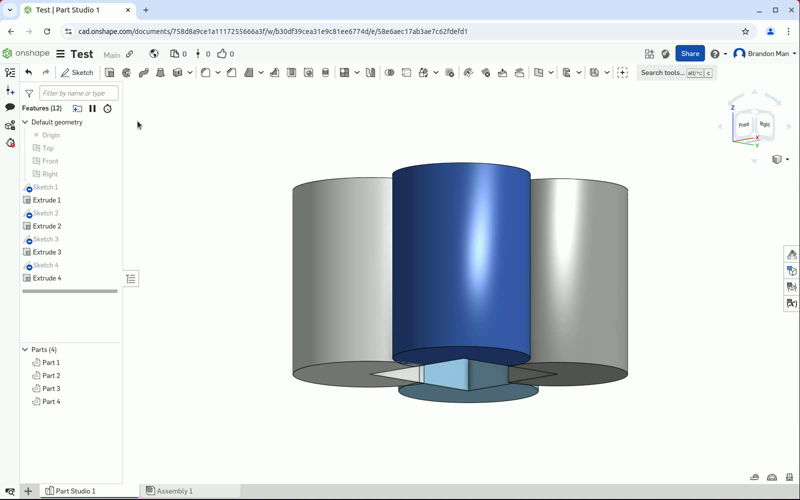
key(left, 3)
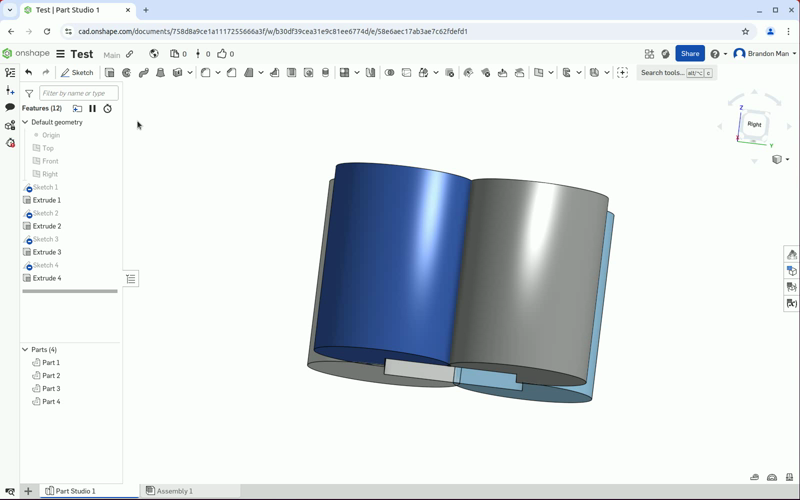
key(right, 3)
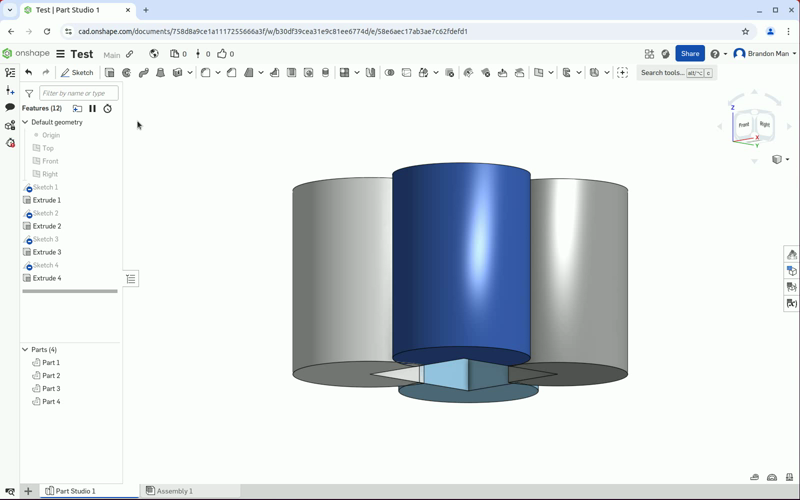
key(down, 3)
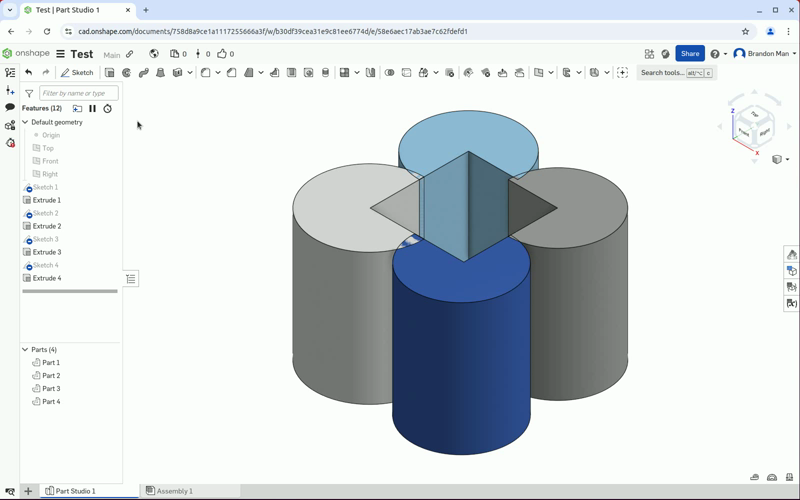
mouse_move(73, 189)
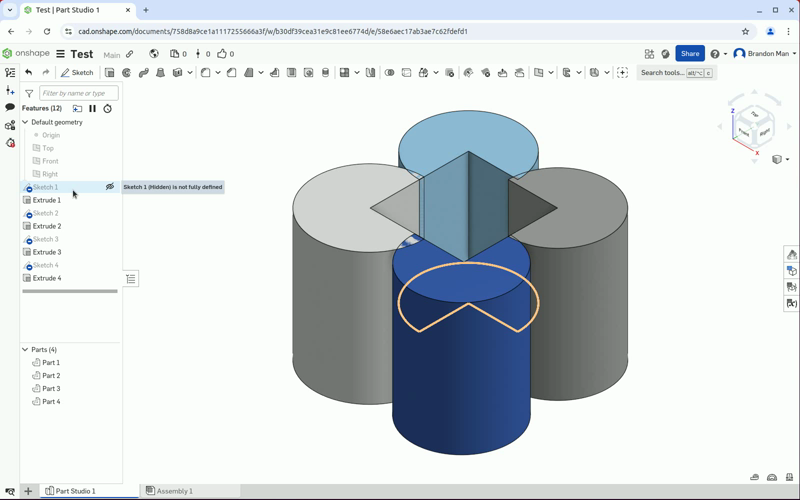
click(73, 189)